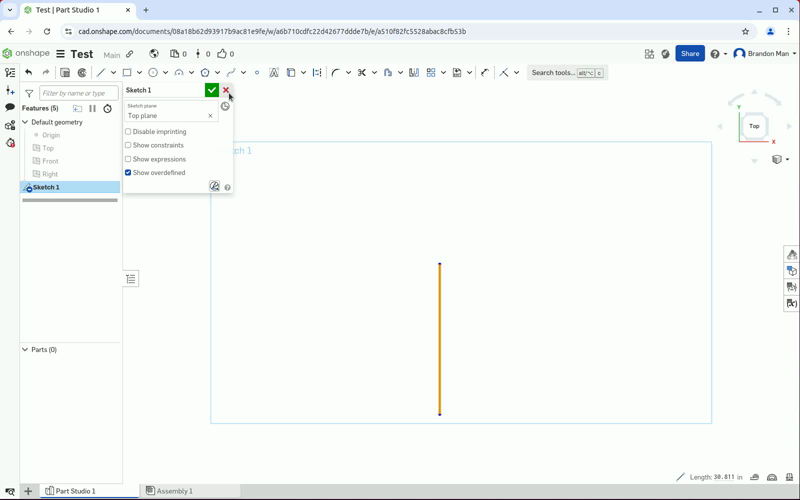
key(shift+h)
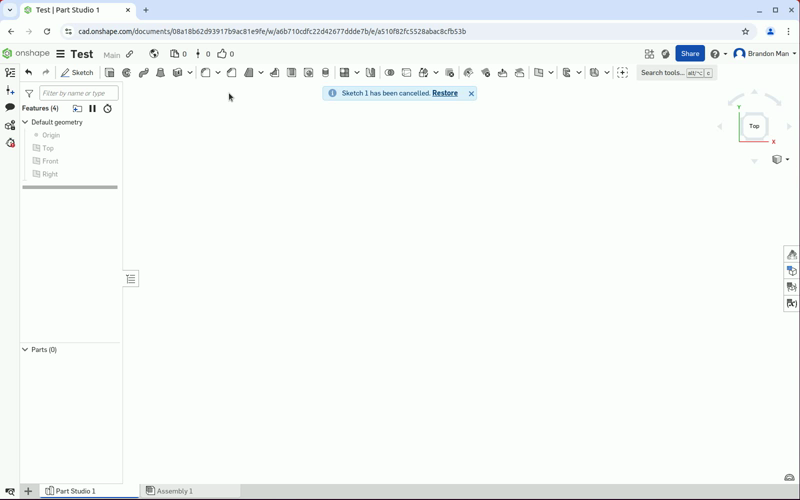
mouse_move(73, 352)
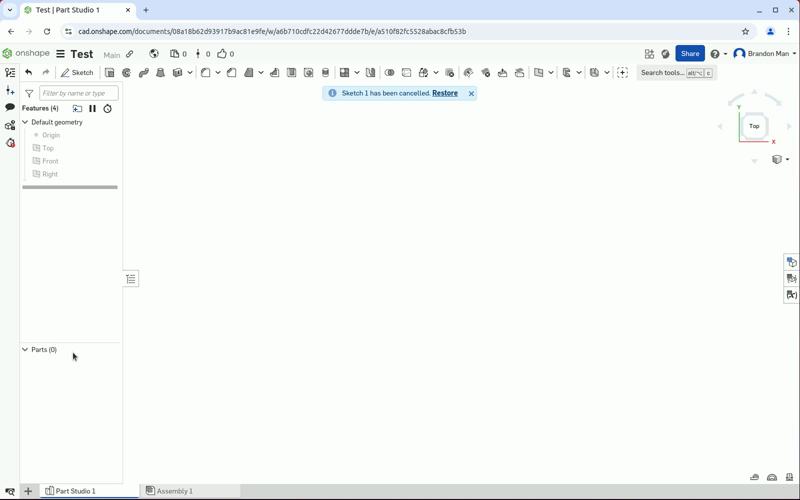
key(y)
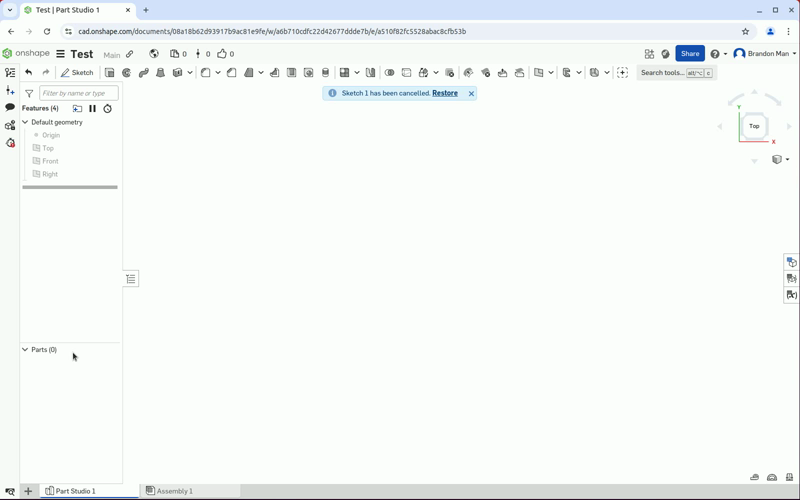
key(shift+p)
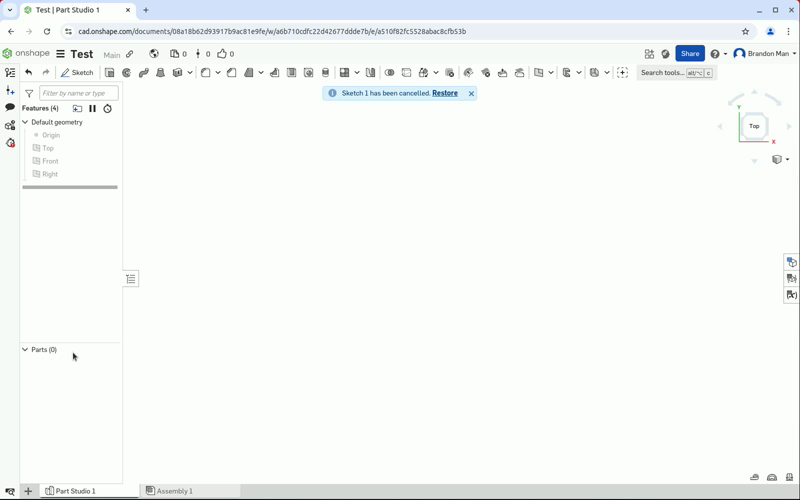
key(space)
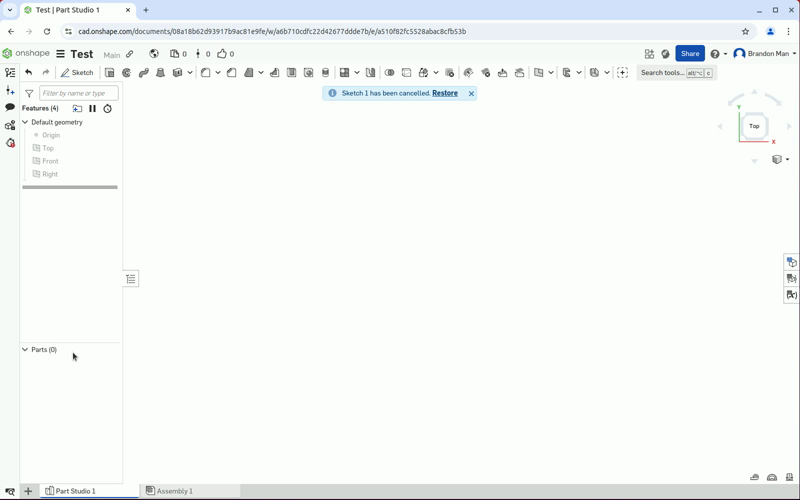
key_down(shift)
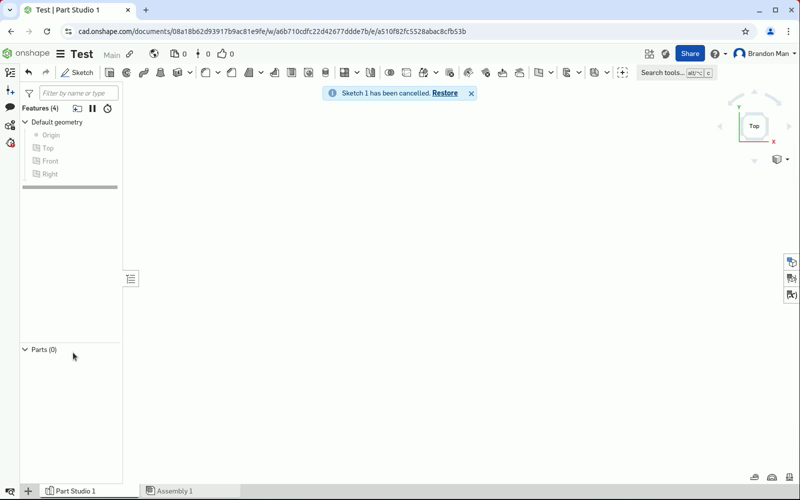
key(up)
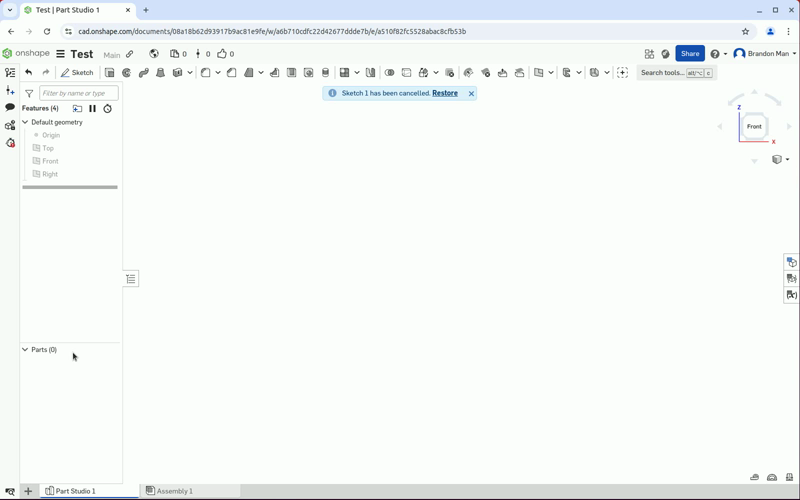
key_up(shift)
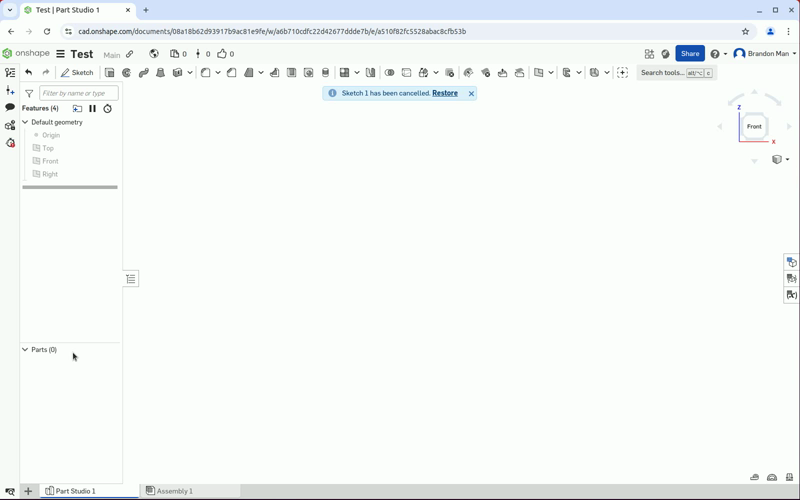
mouse_move(73, 352)
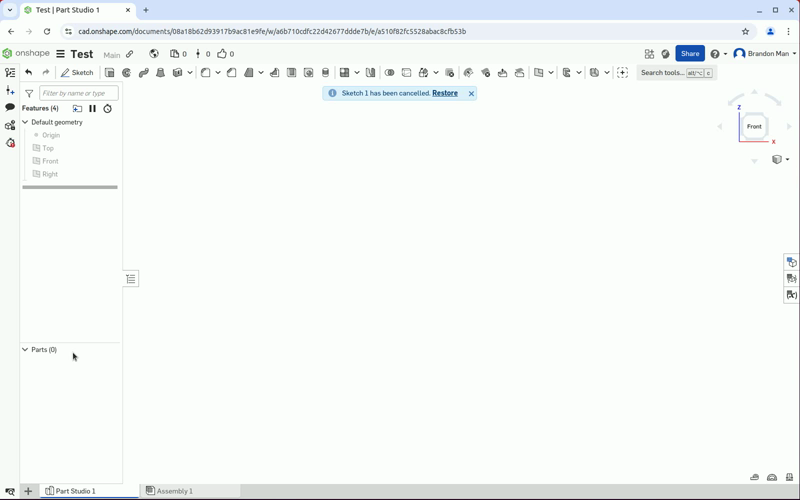
key(shift+y)
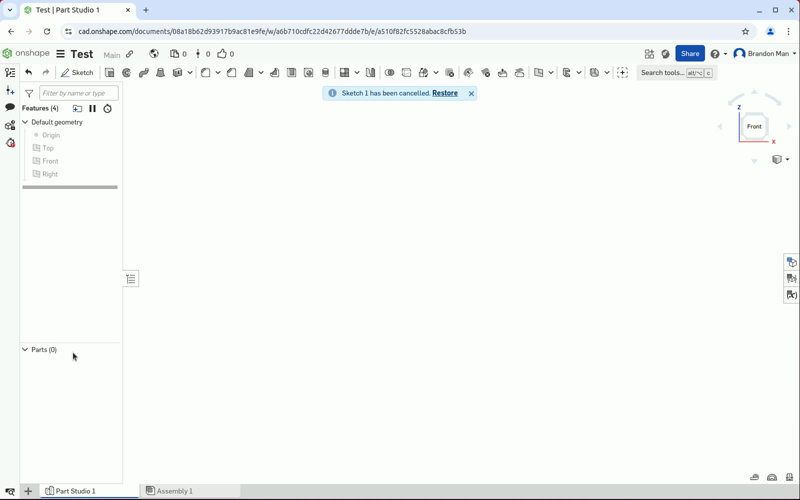
key(shift+s)
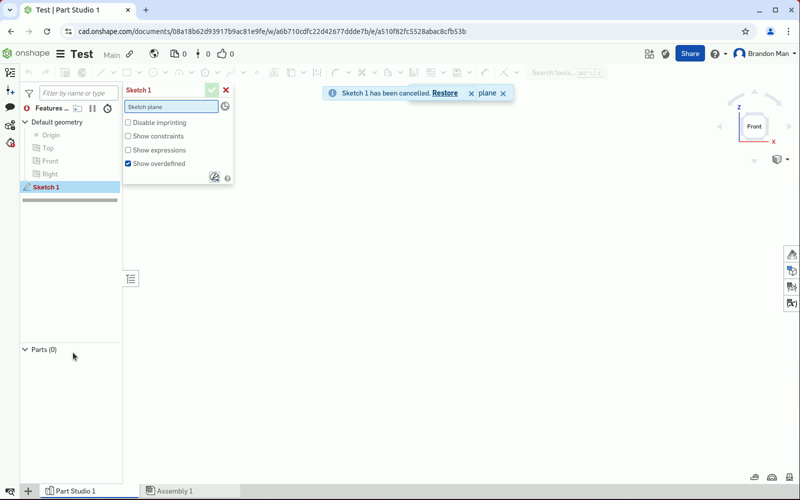
mouse_move(73, 163)
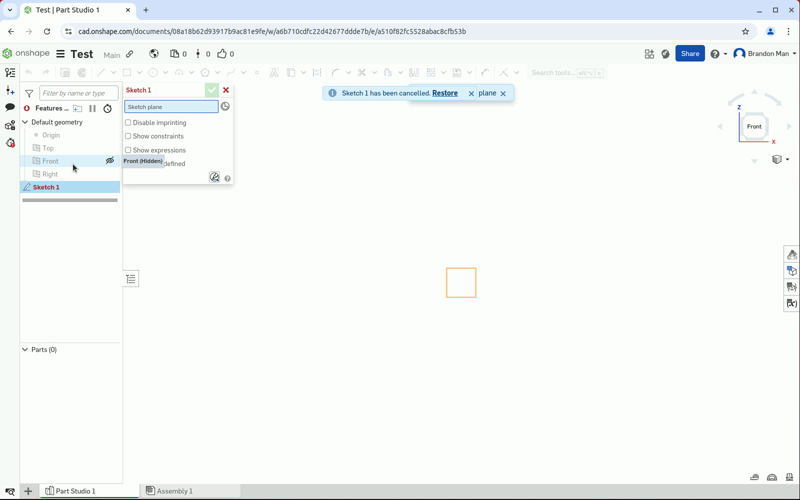
click(73, 163)
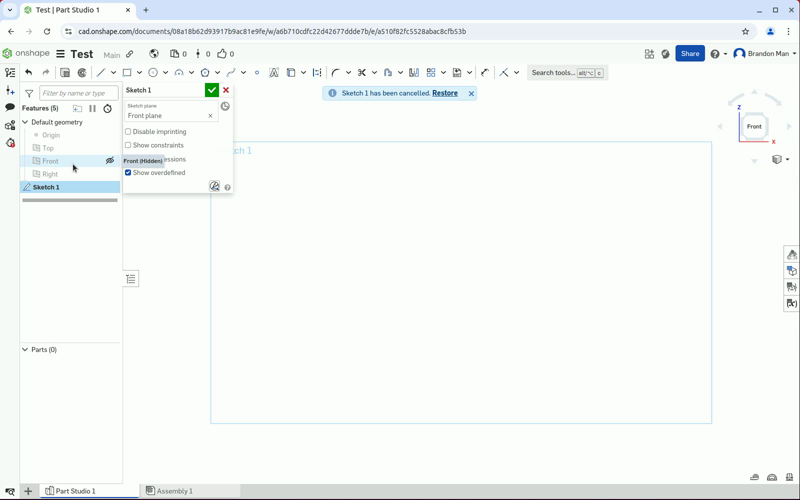
mouse_move(73, 352)
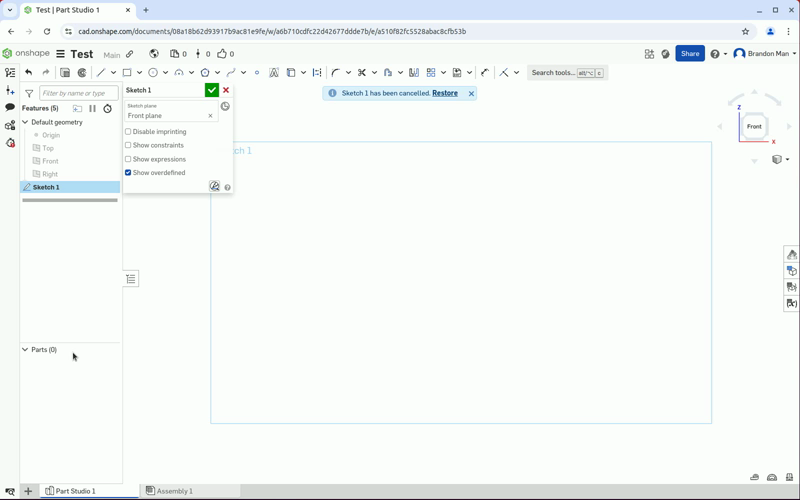
key(y)
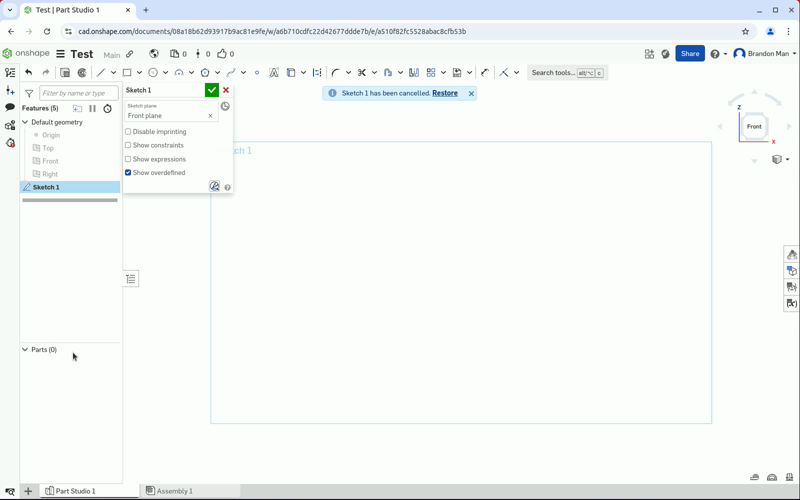
key(l)
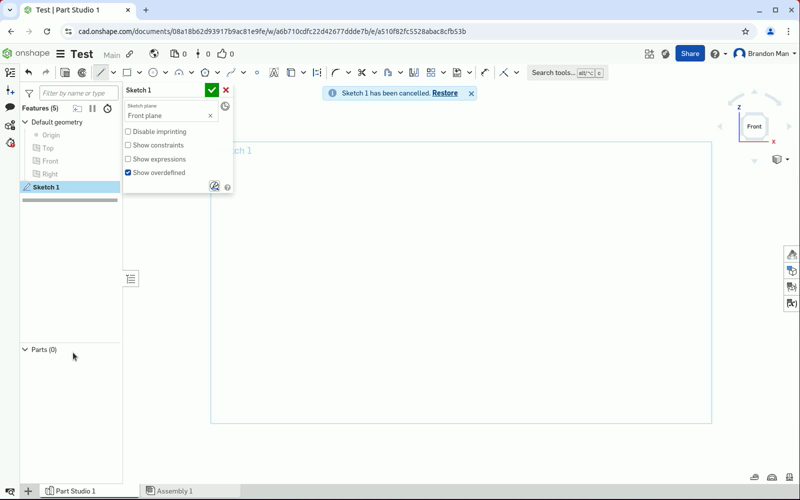
key_down(shift)
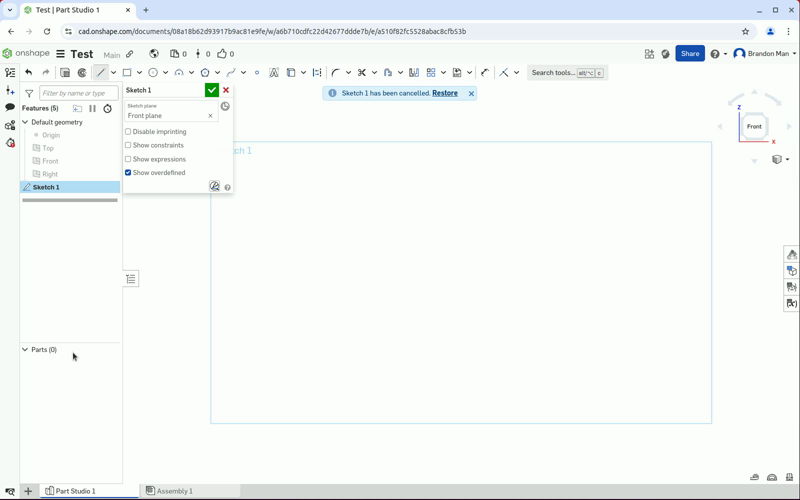
mouse_move(460, 282)
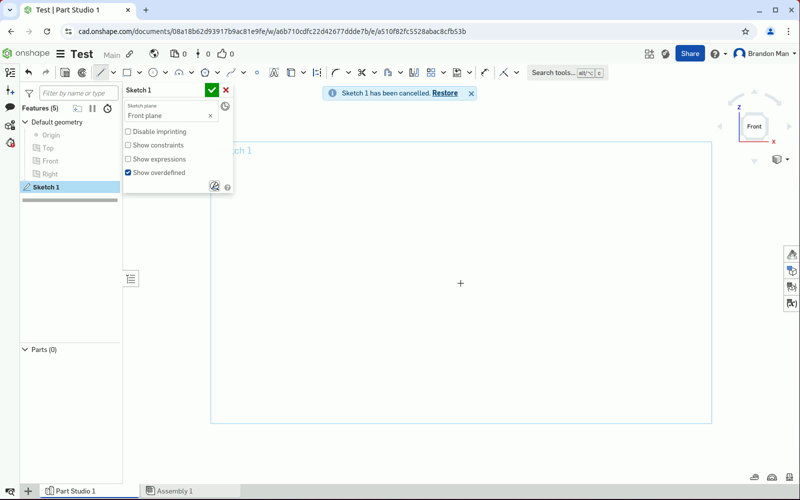
click(460, 282)
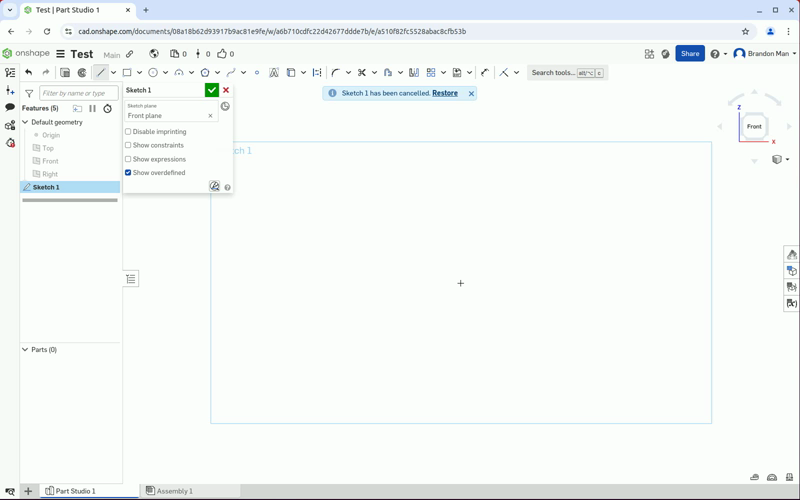
key_up(shift)
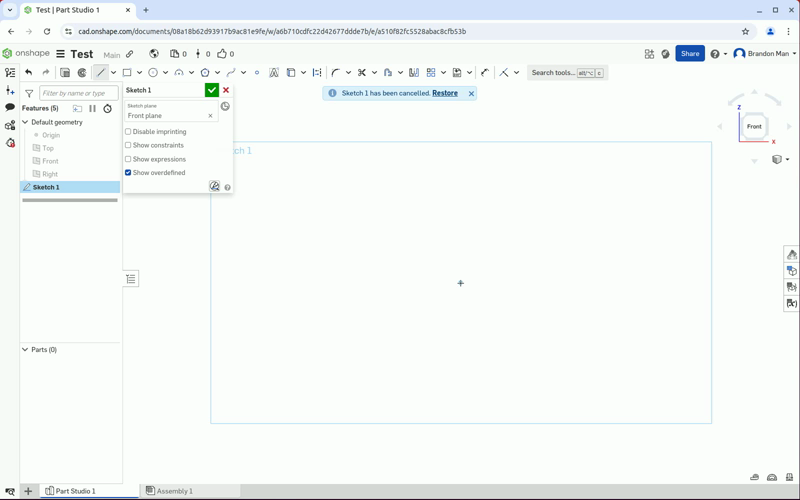
key_down(shift)
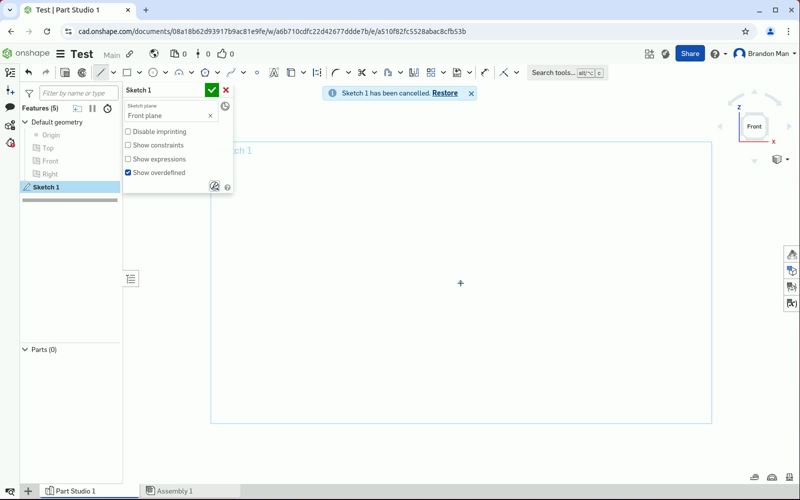
mouse_move(490, 282)
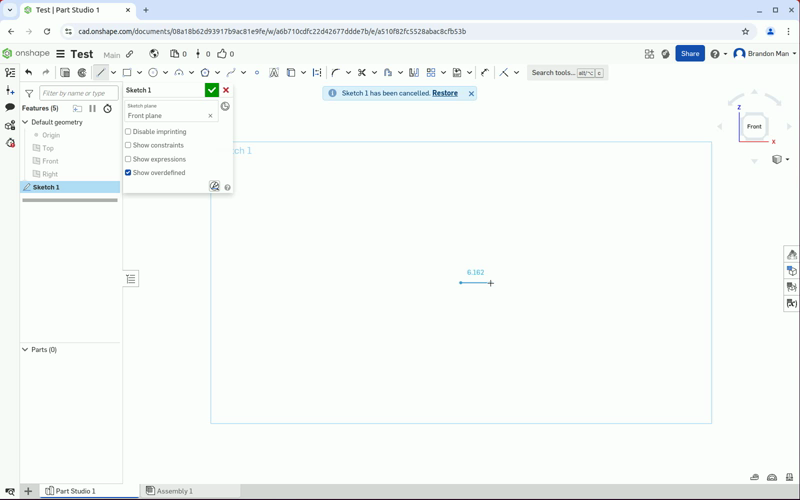
mouse_move(517, 282)
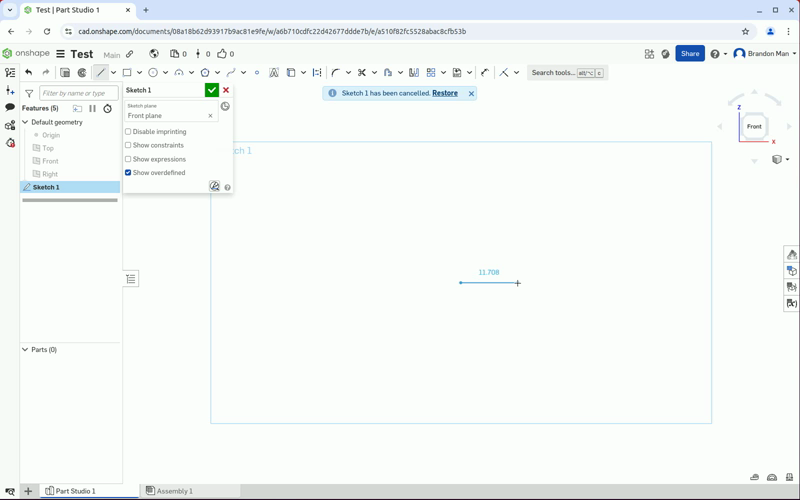
click(517, 282)
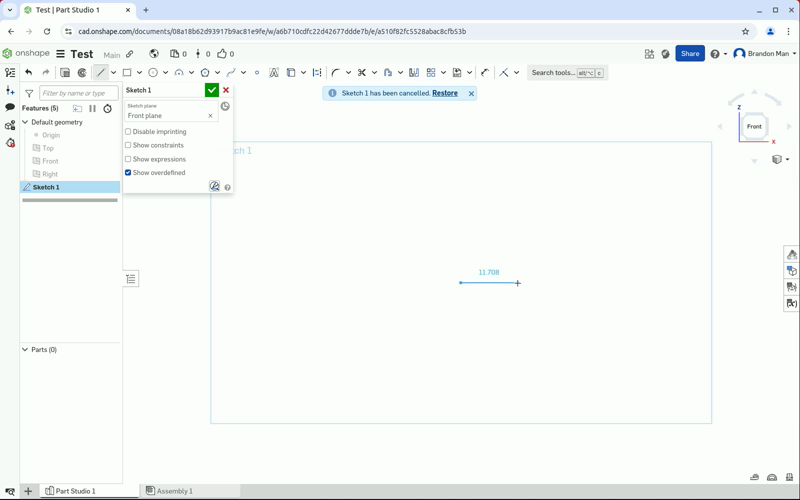
key_up(shift)
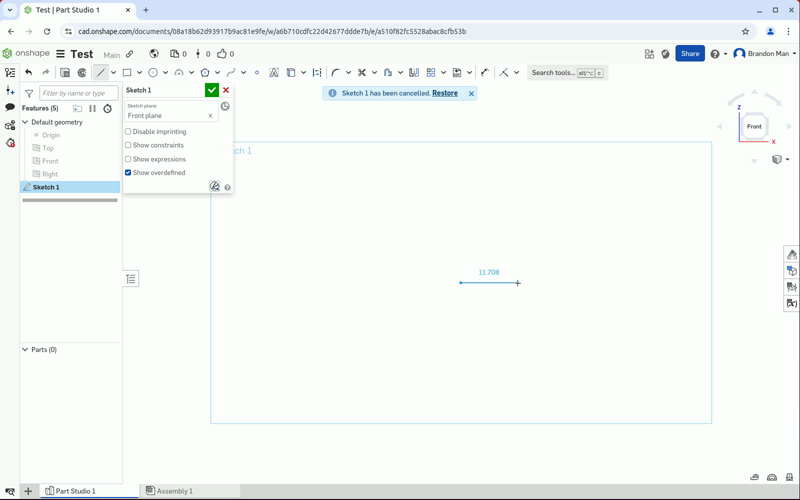
key_down(shift)
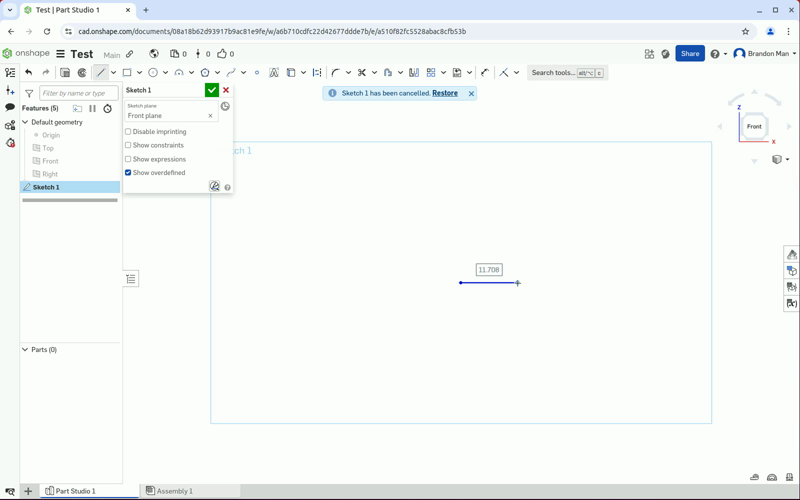
mouse_move(547, 282)
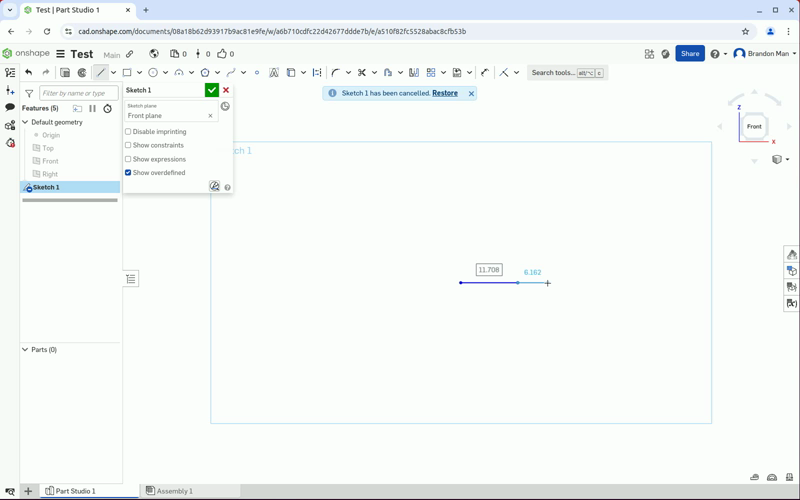
mouse_move(517, 278)
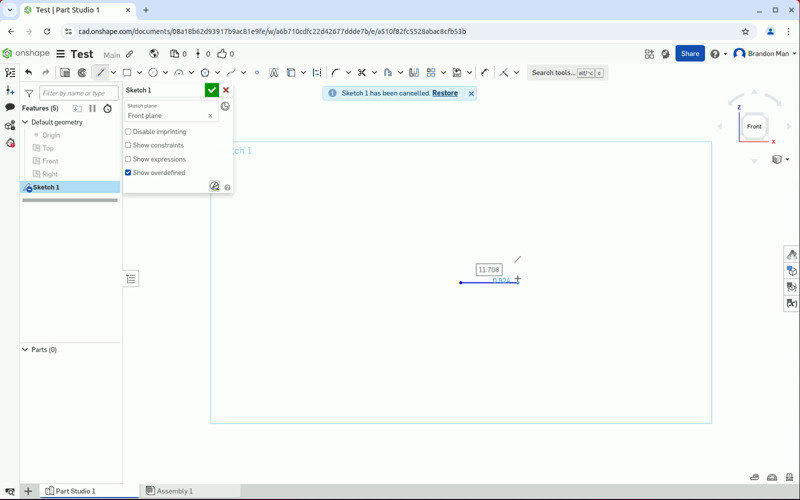
scroll(6)
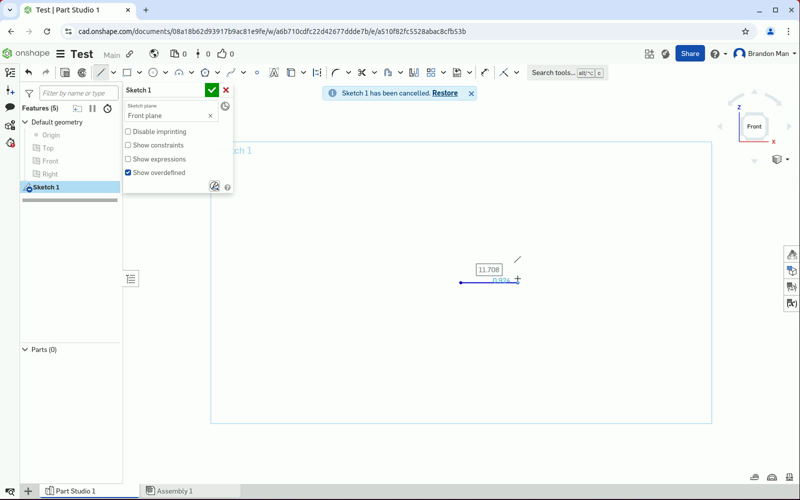
scroll(6)
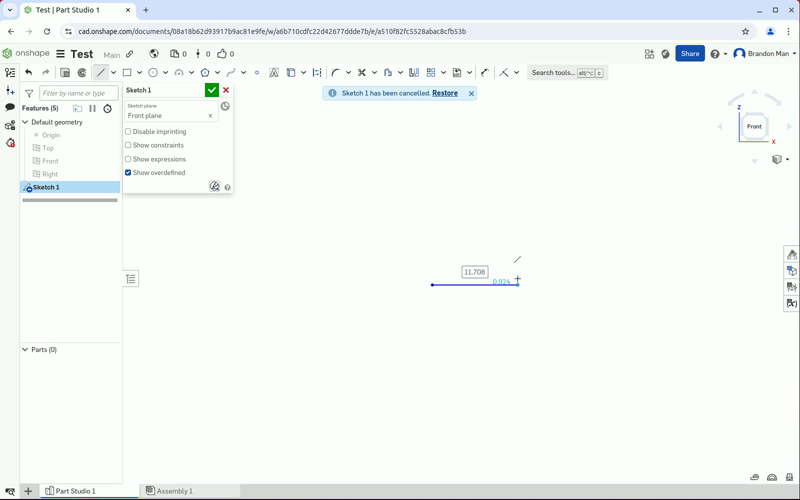
scroll(6)
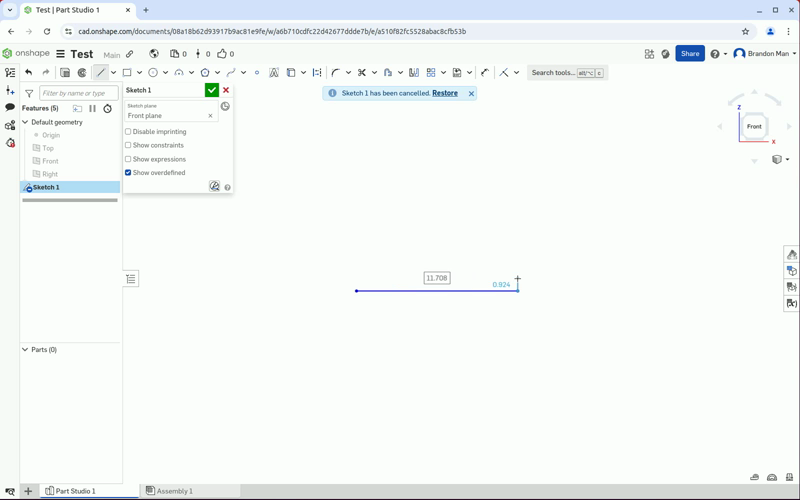
scroll(6)
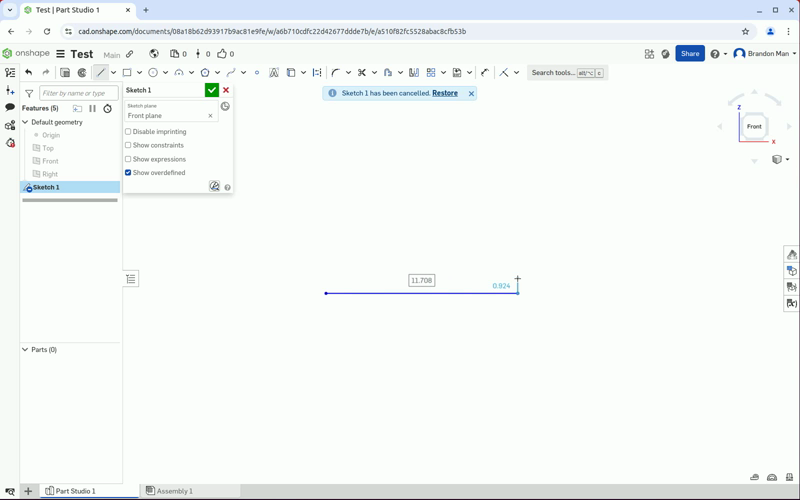
scroll(6)
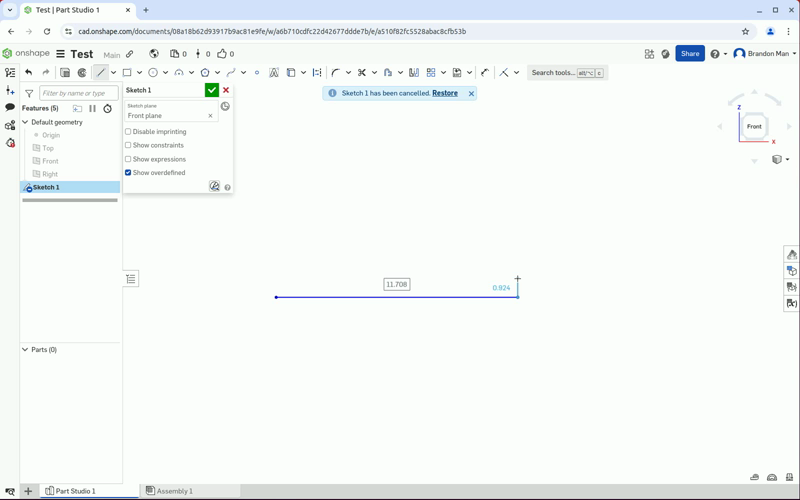
scroll(6)
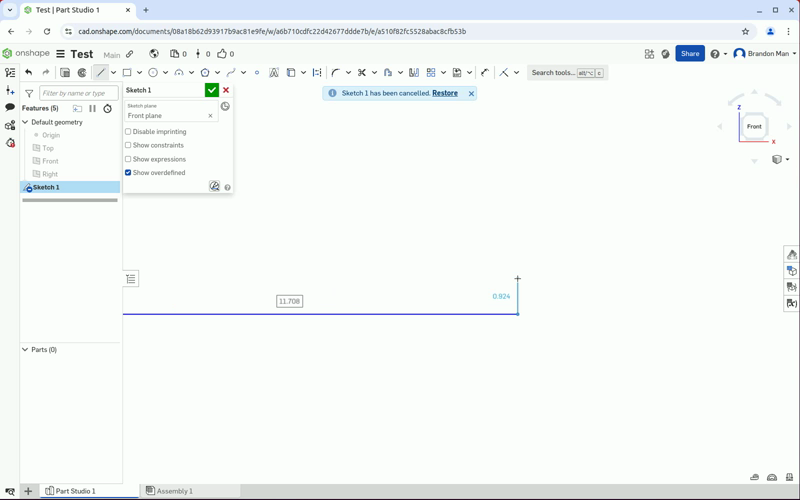
scroll(6)
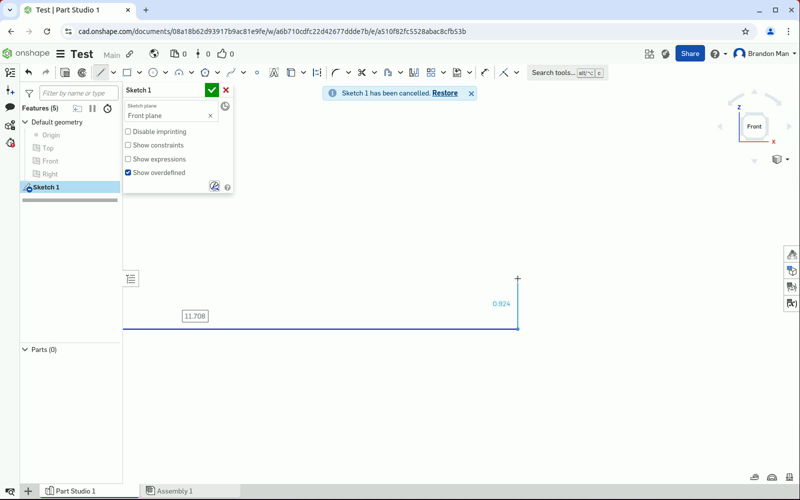
click(517, 278)
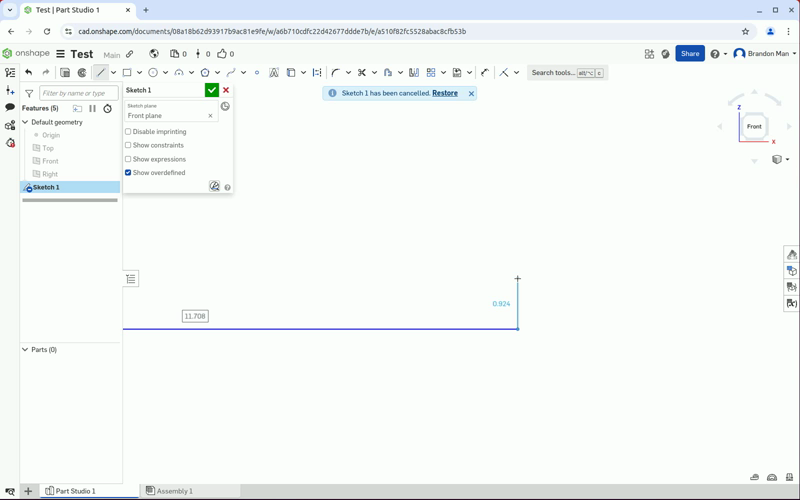
scroll(-6)
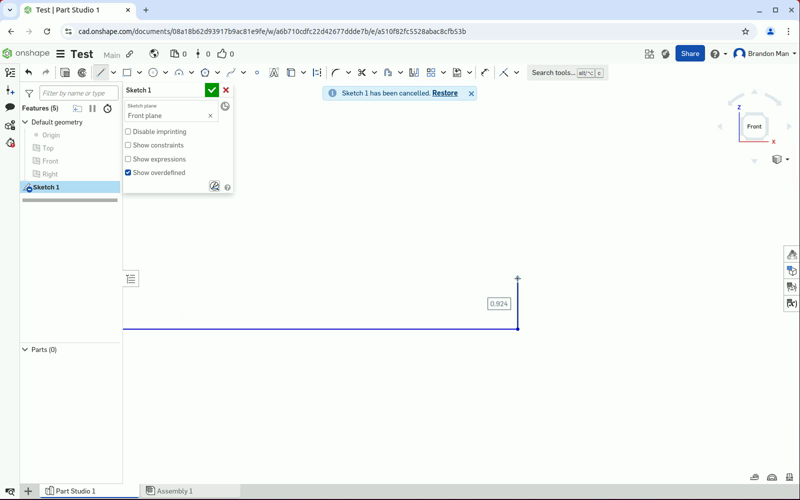
scroll(-6)
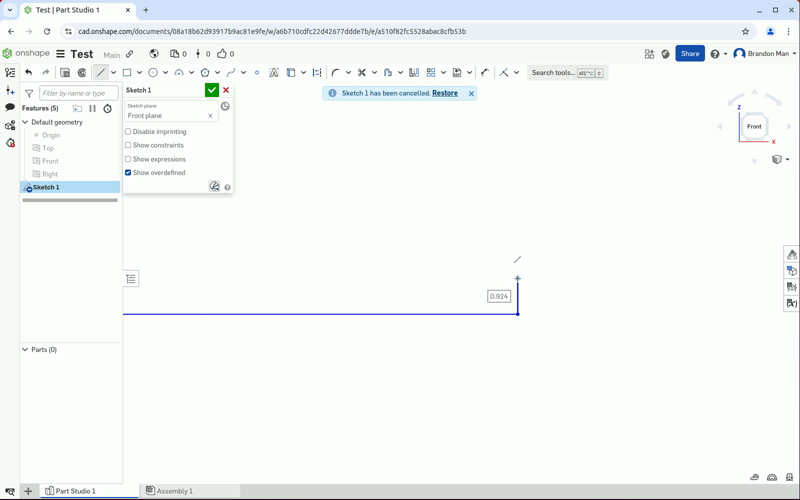
scroll(-6)
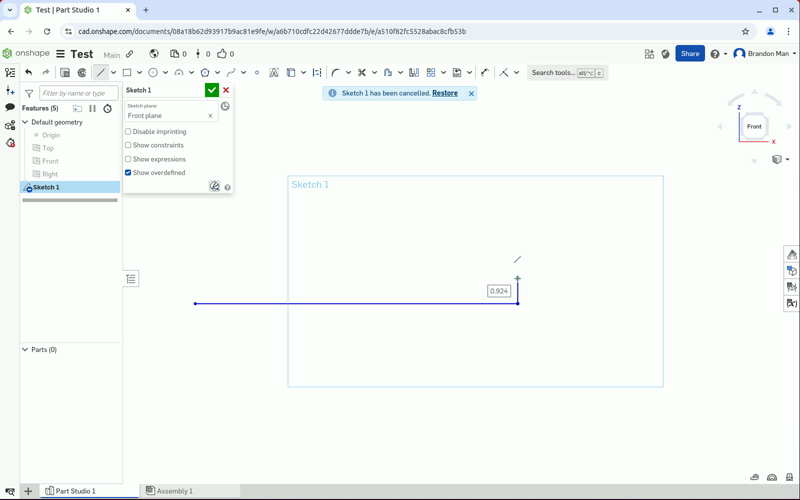
scroll(-6)
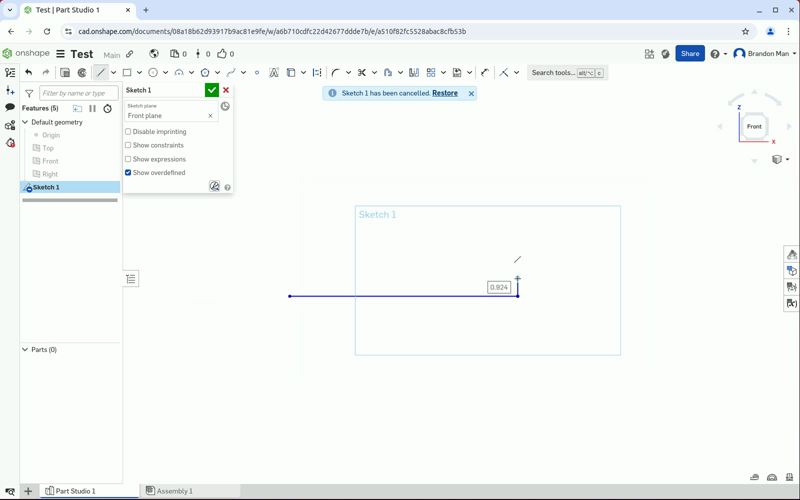
scroll(-6)
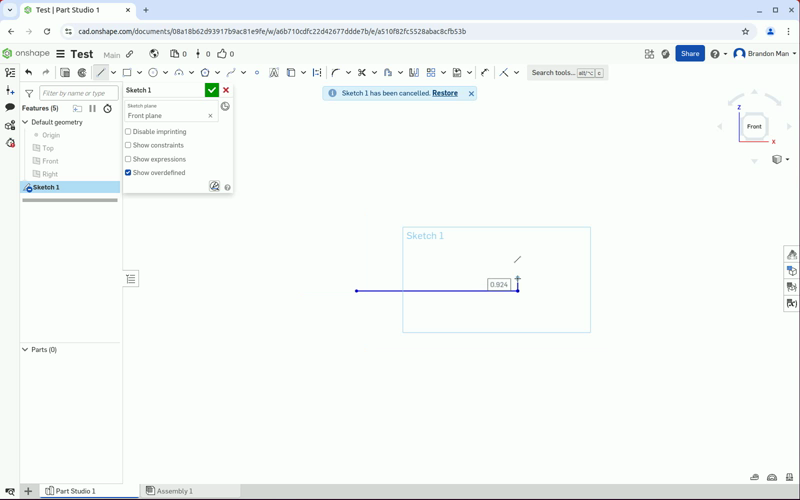
scroll(-6)
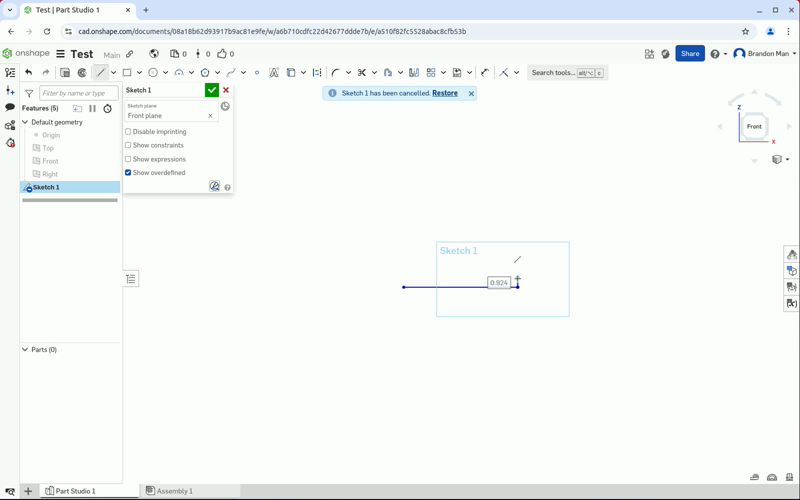
scroll(-6)
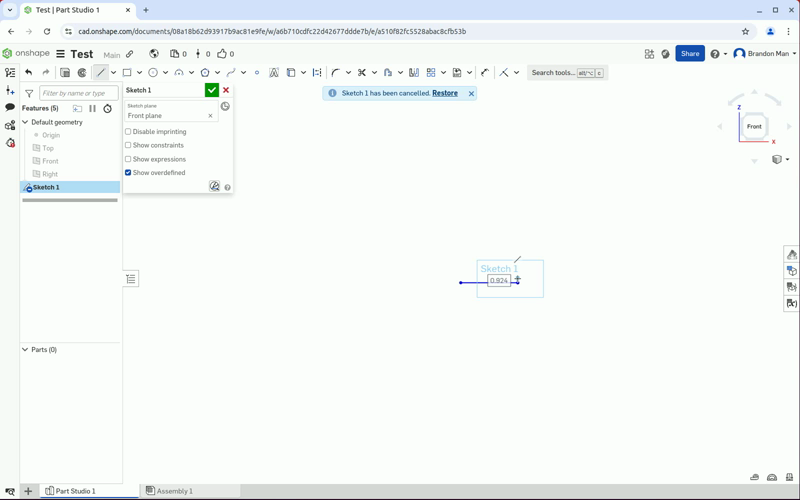
key_up(shift)
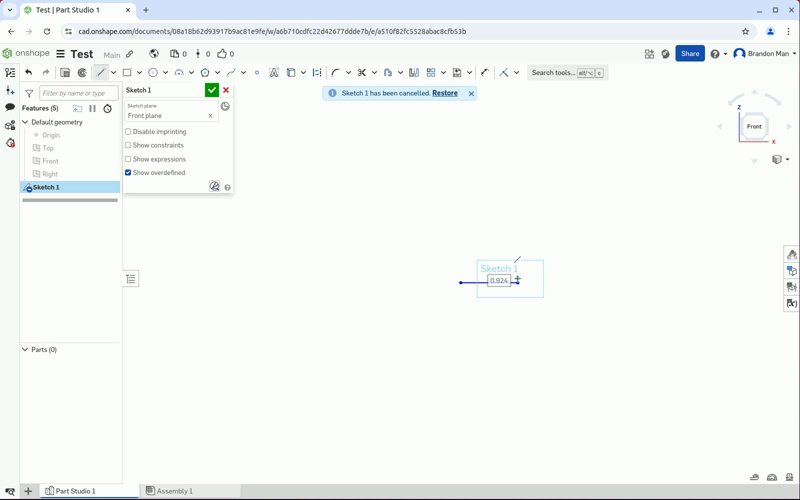
key(esc)
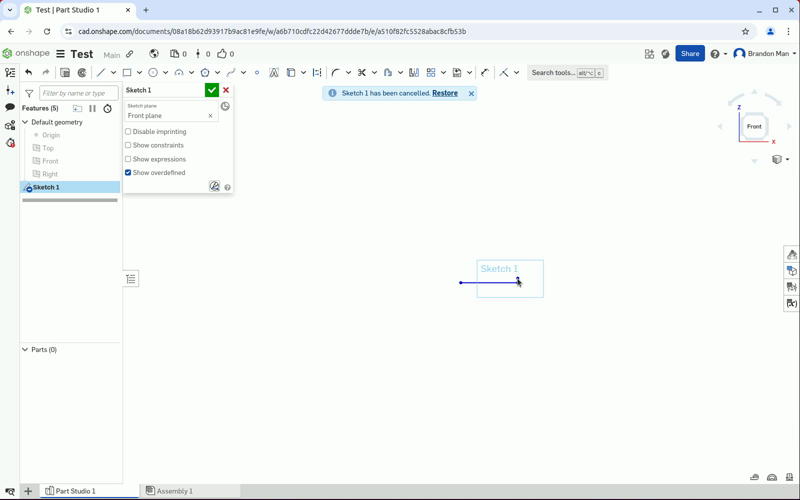
key(a)
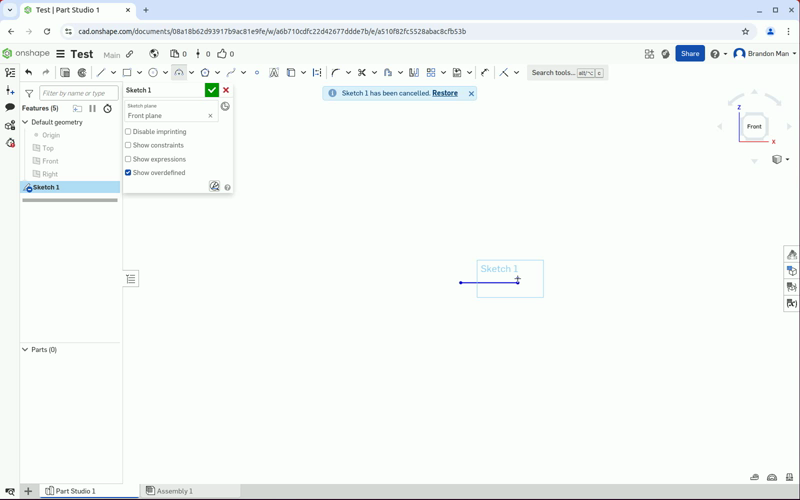
mouse_move(517, 278)
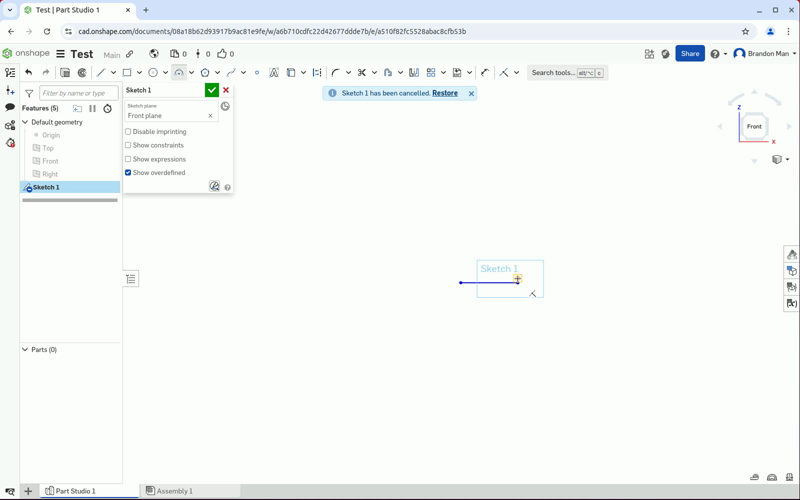
click(517, 278)
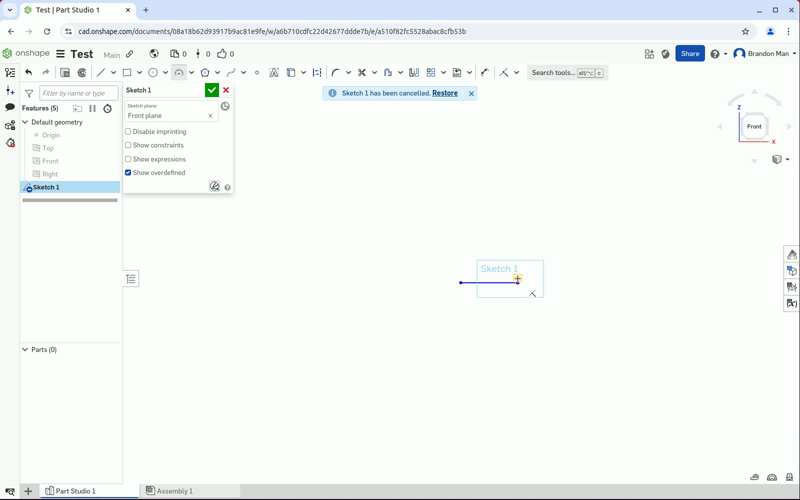
key_down(shift)
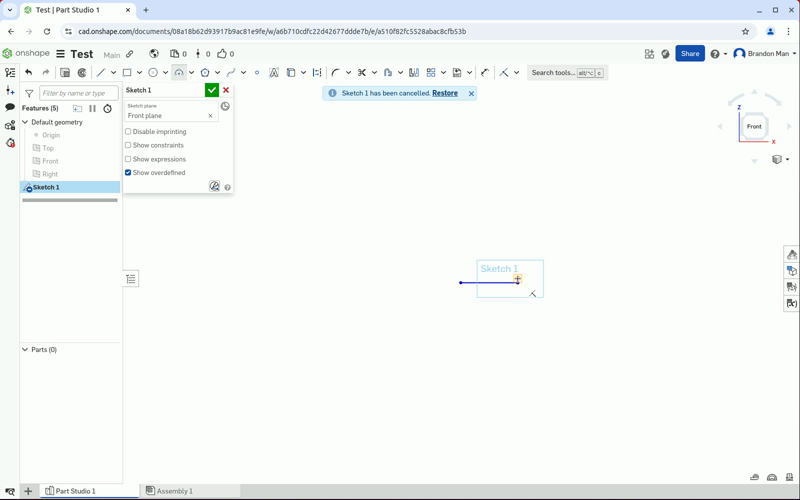
mouse_move(512, 273)
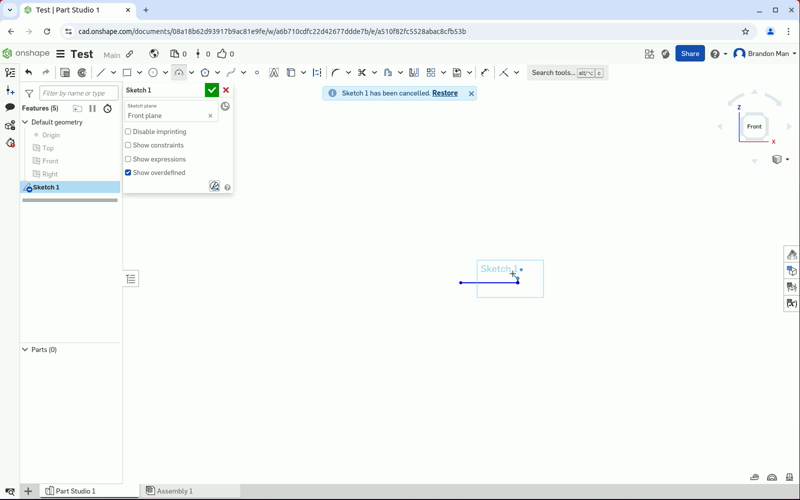
scroll(6)
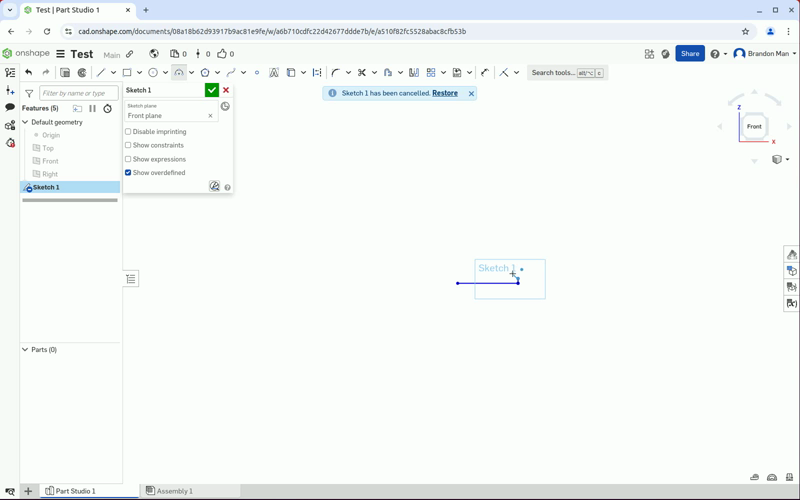
scroll(6)
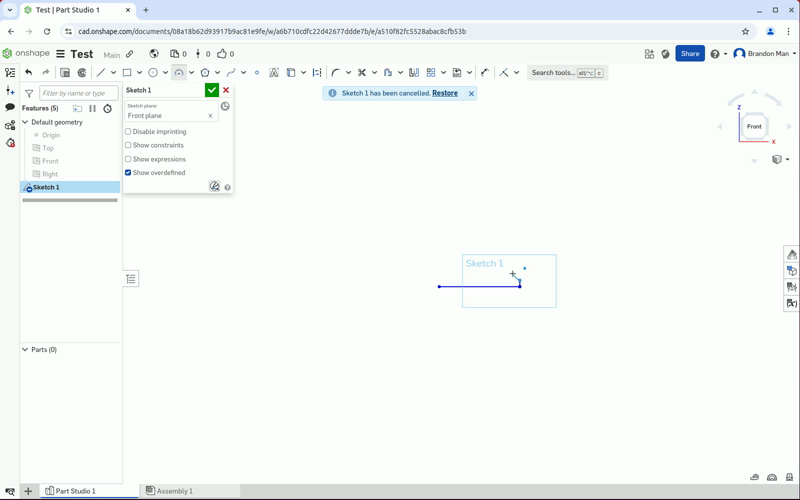
scroll(6)
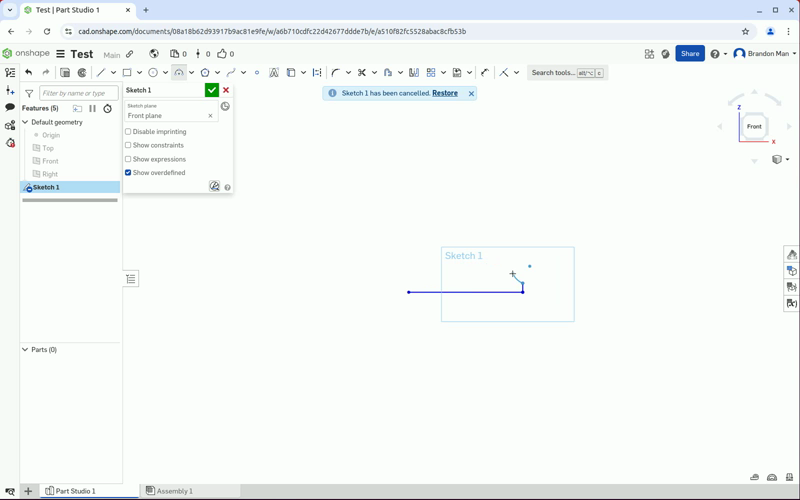
scroll(6)
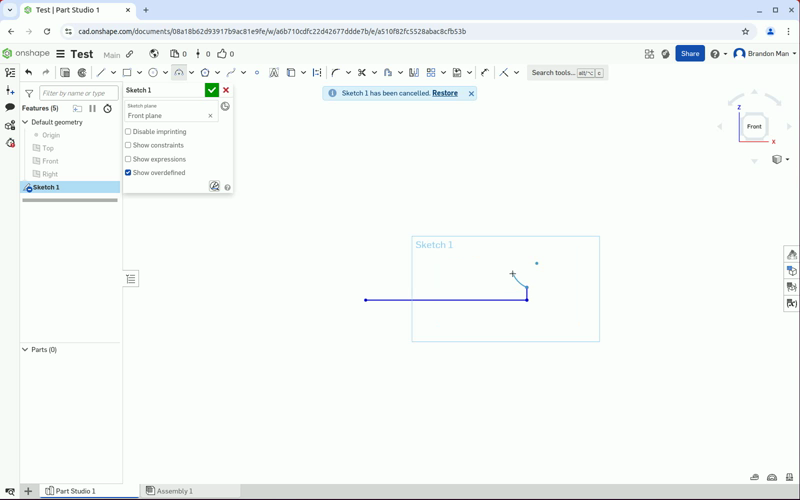
scroll(6)
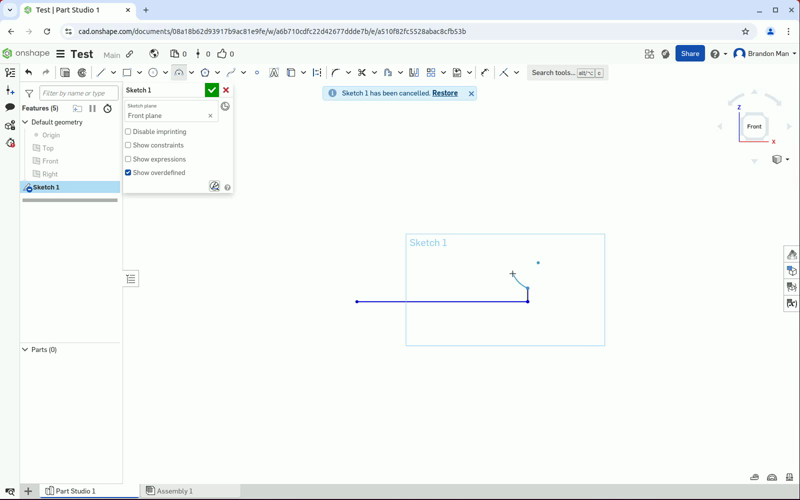
scroll(6)
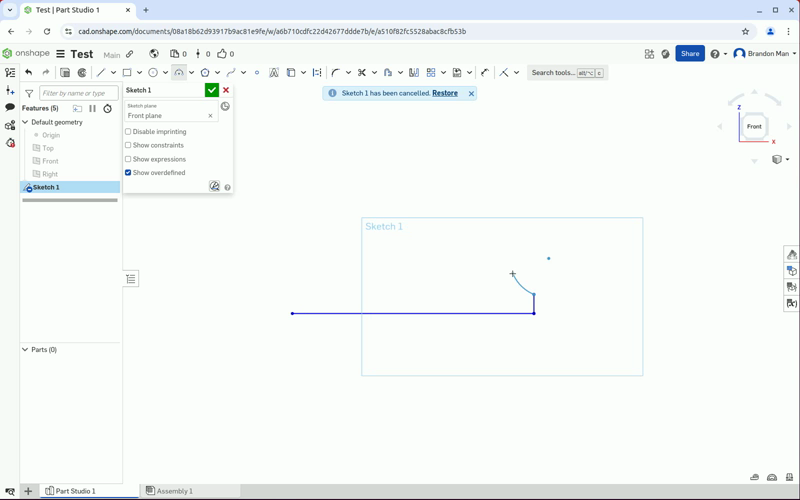
scroll(6)
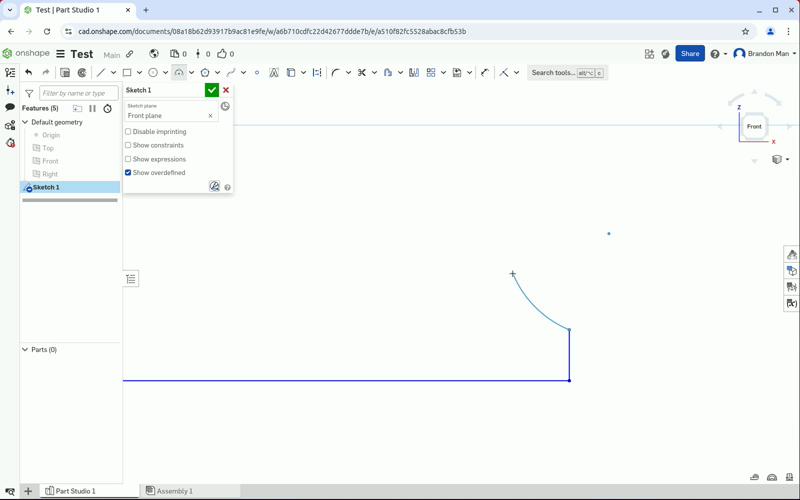
click(512, 273)
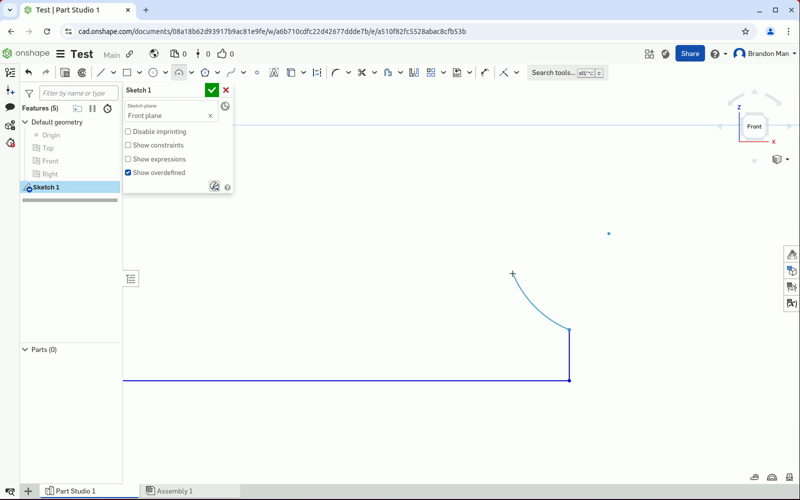
scroll(-6)
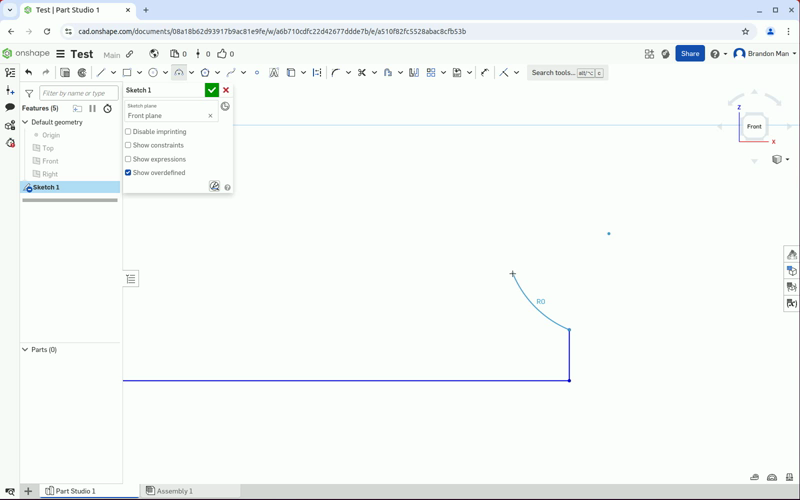
scroll(-6)
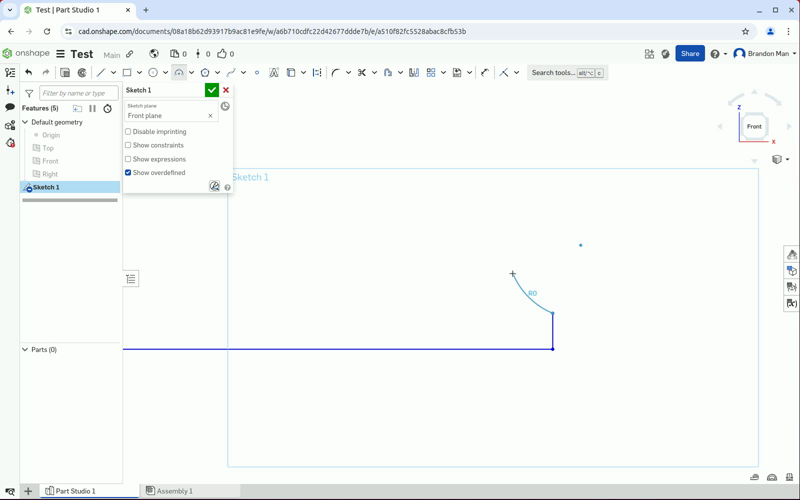
scroll(-6)
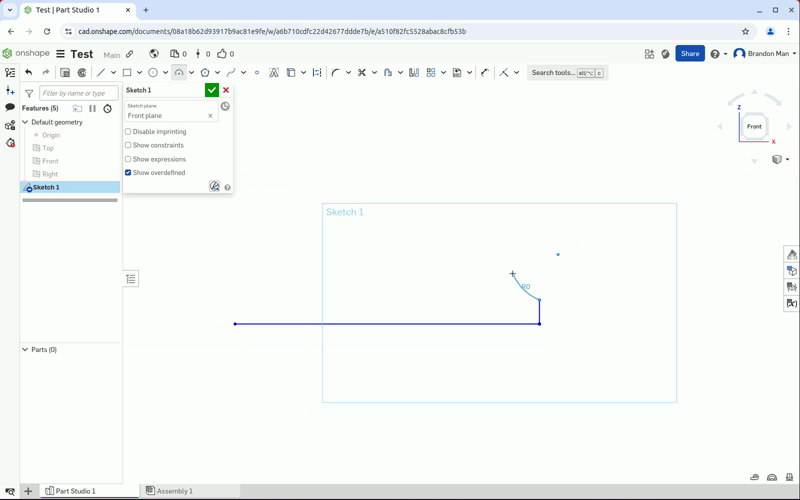
scroll(-6)
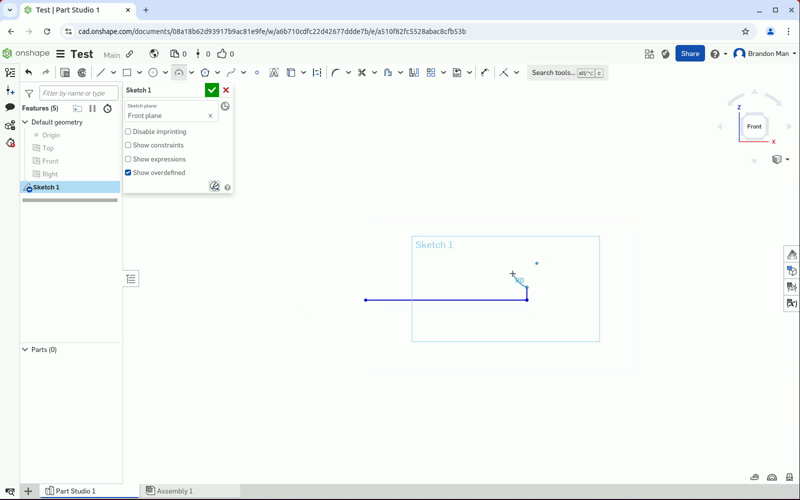
scroll(-6)
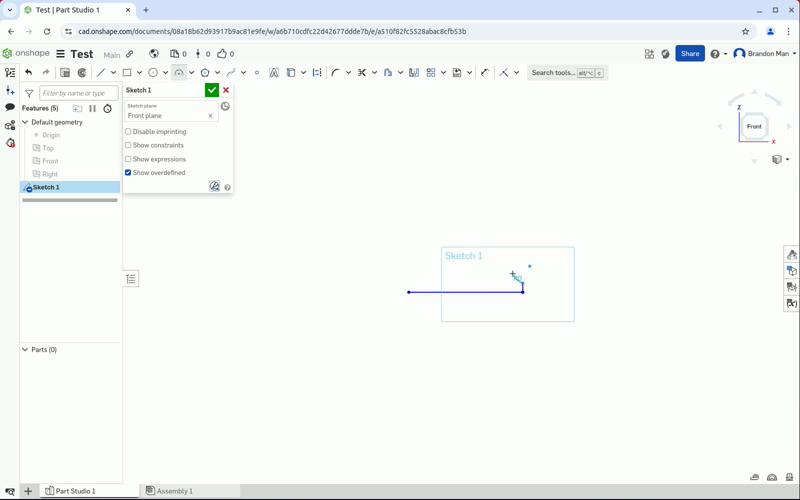
scroll(-6)
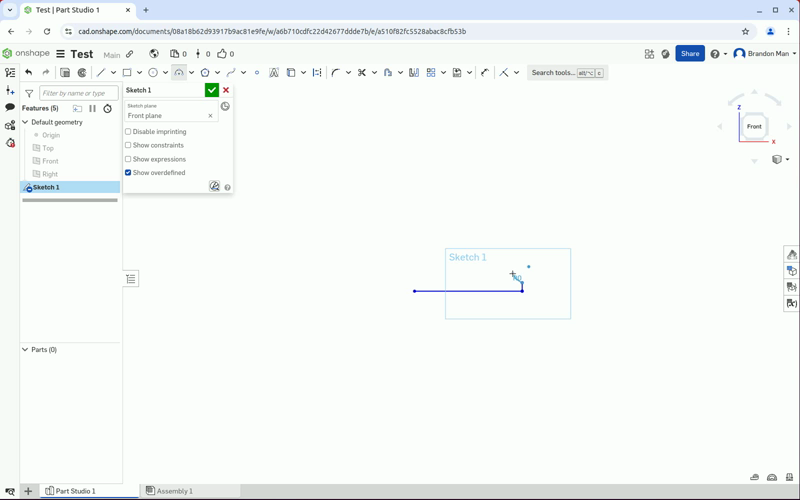
scroll(-6)
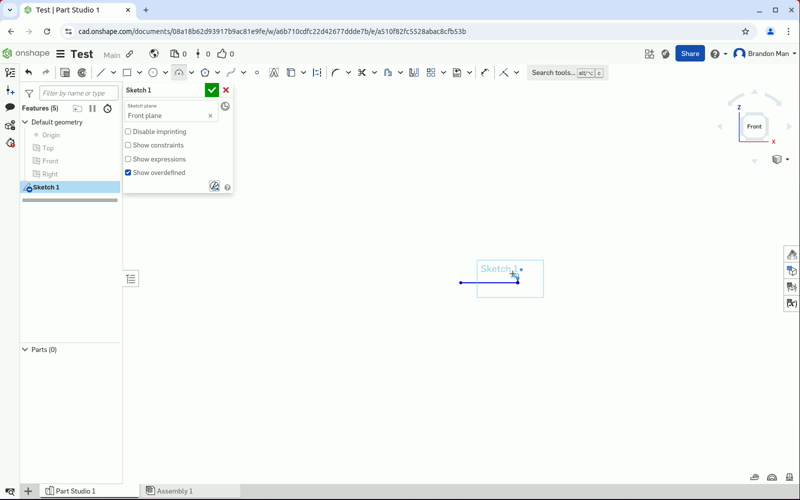
mouse_move(516, 274)
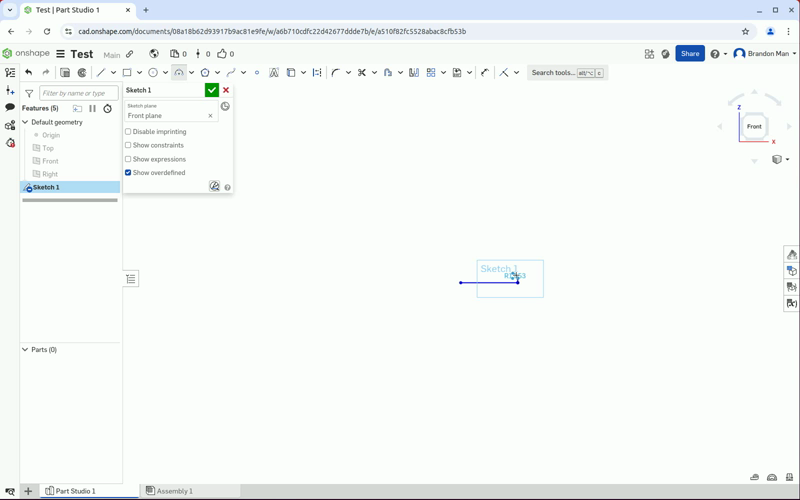
scroll(6)
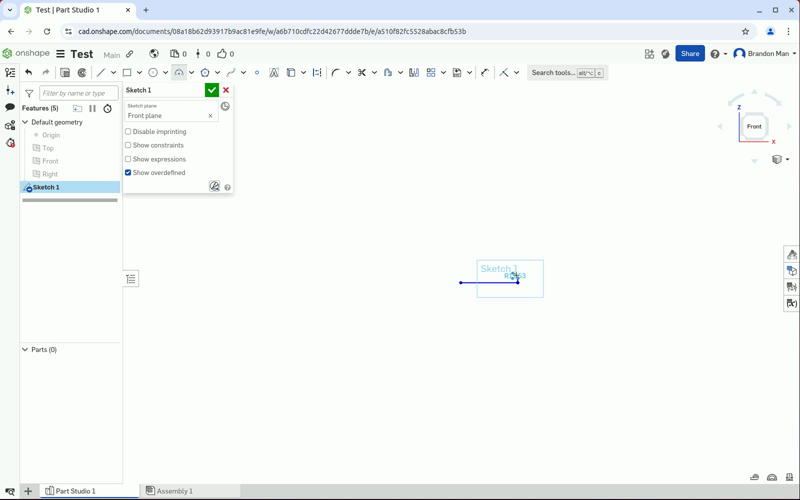
scroll(6)
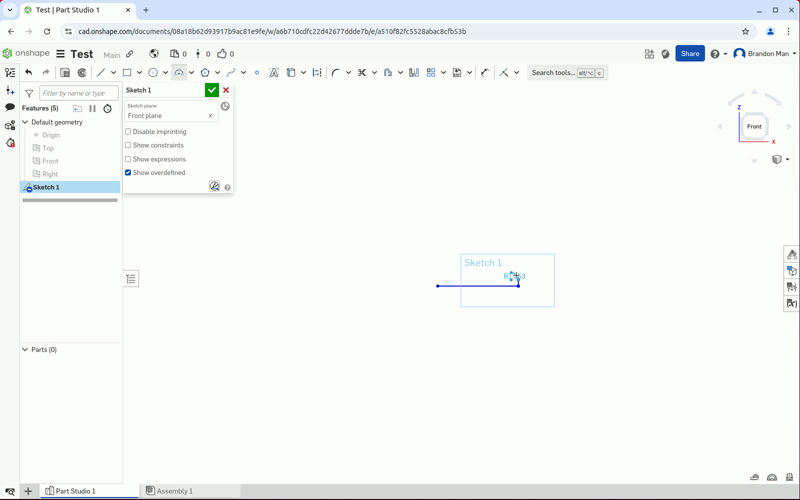
scroll(6)
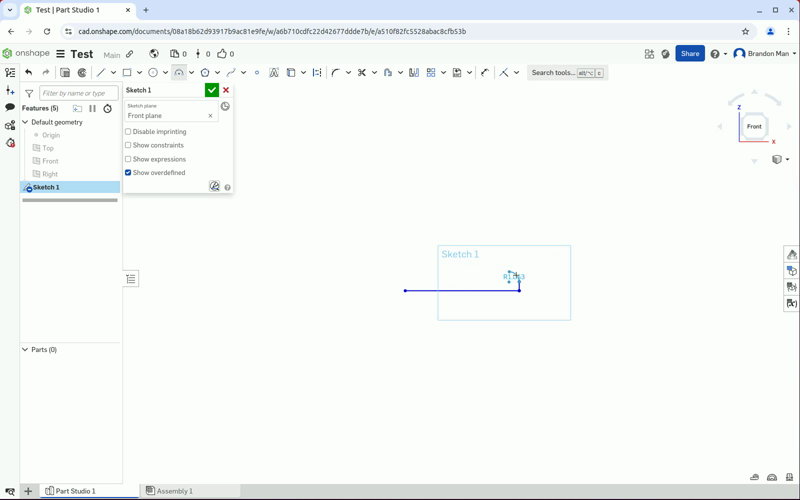
scroll(6)
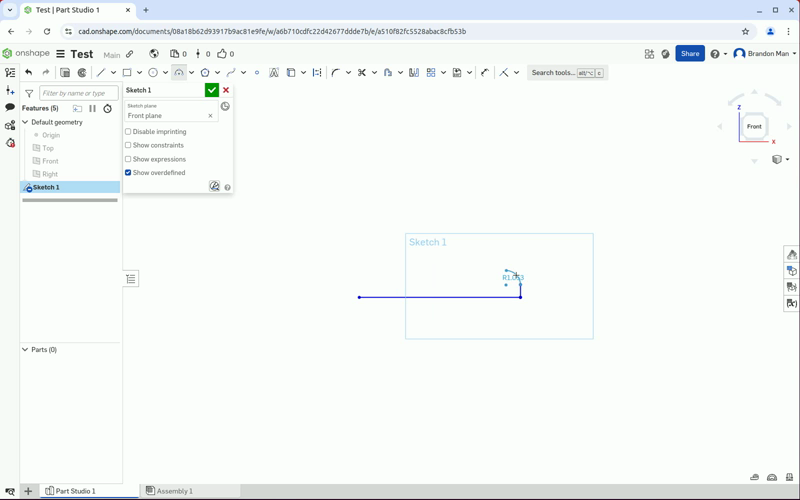
scroll(6)
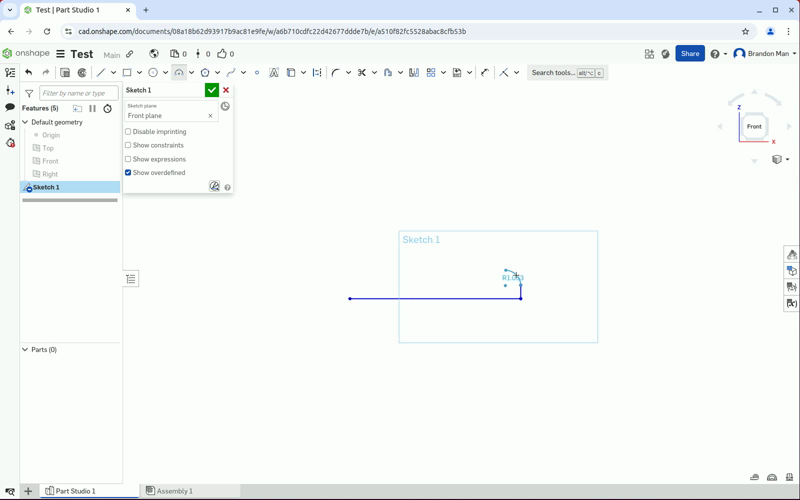
scroll(6)
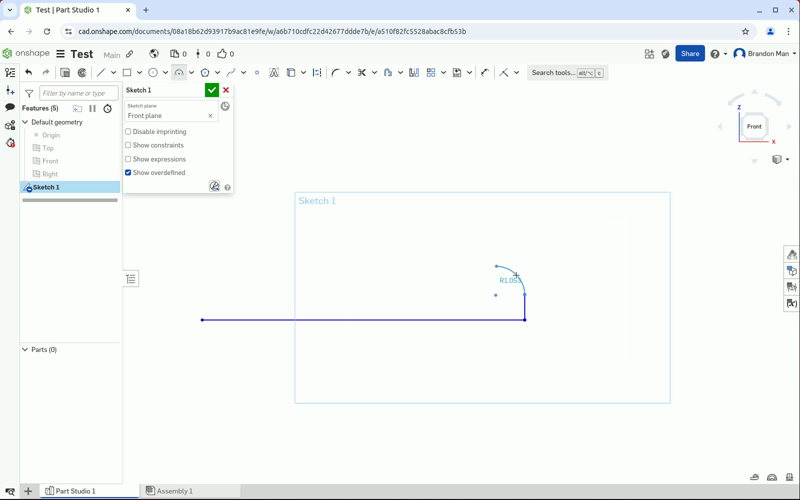
scroll(6)
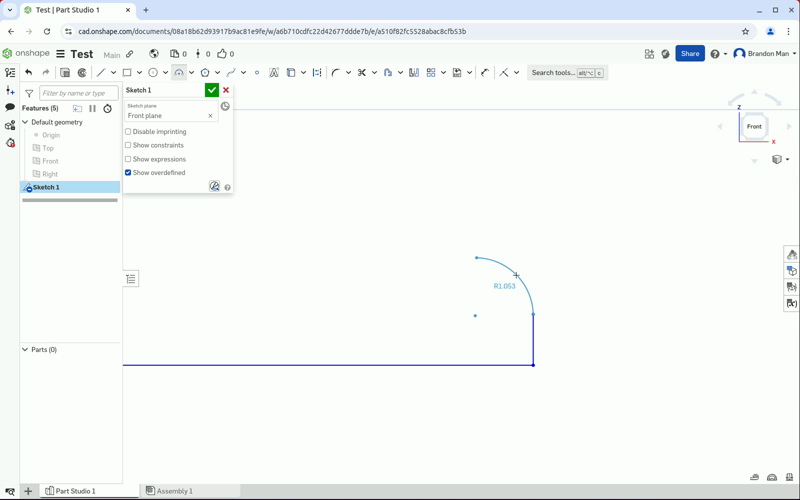
click(516, 274)
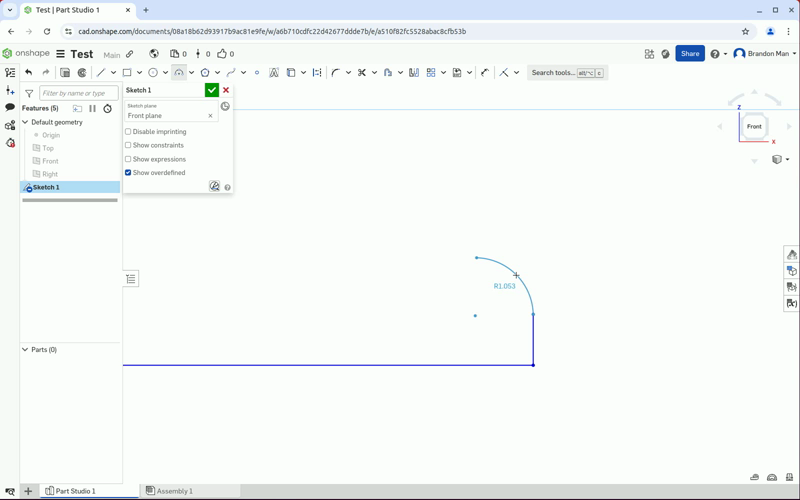
scroll(-6)
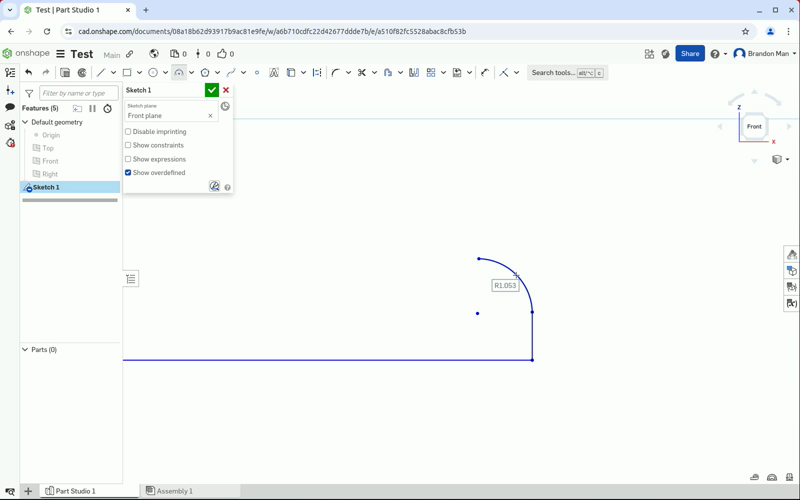
scroll(-6)
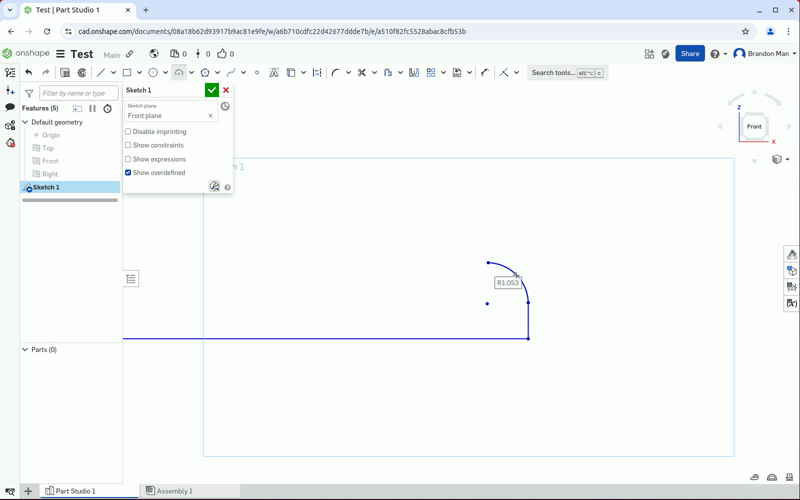
scroll(-6)
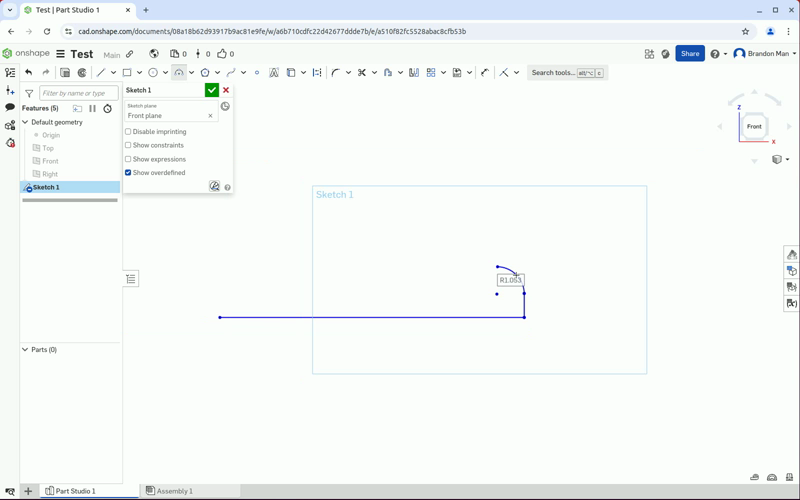
scroll(-6)
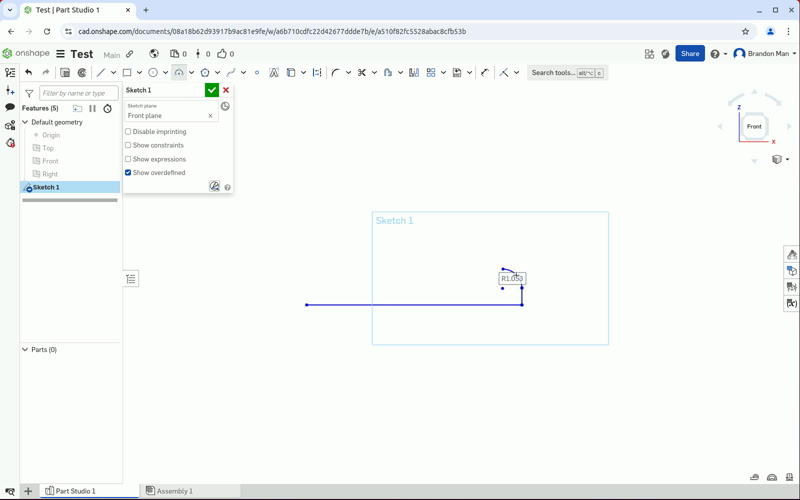
scroll(-6)
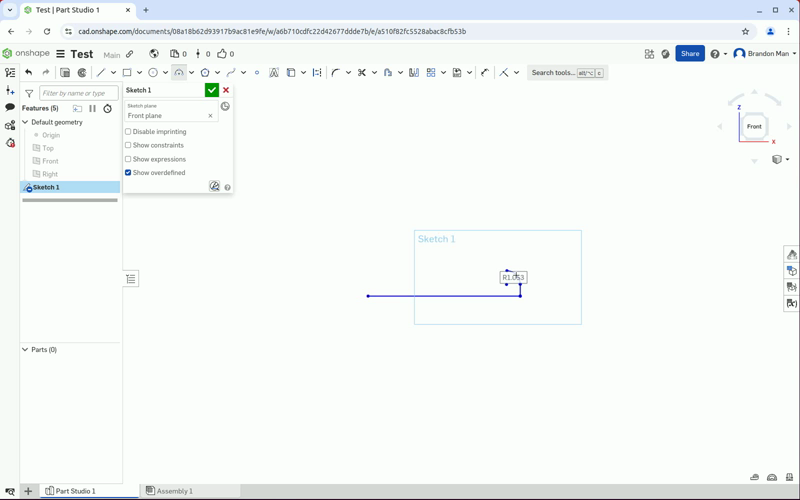
scroll(-6)
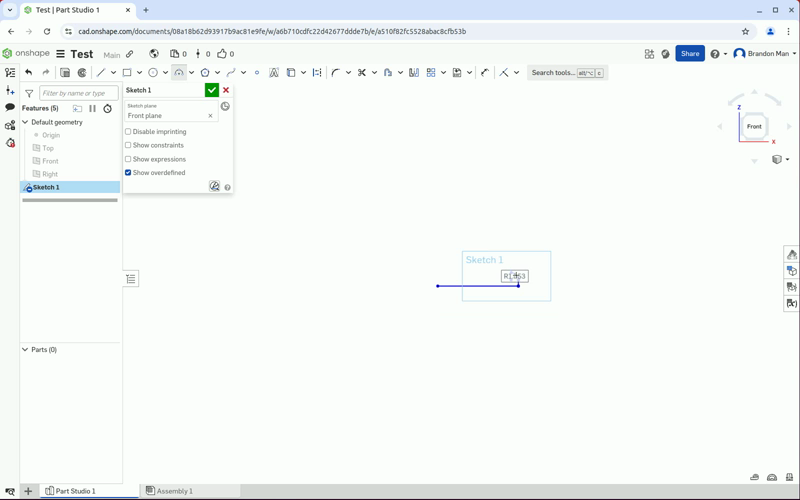
scroll(-6)
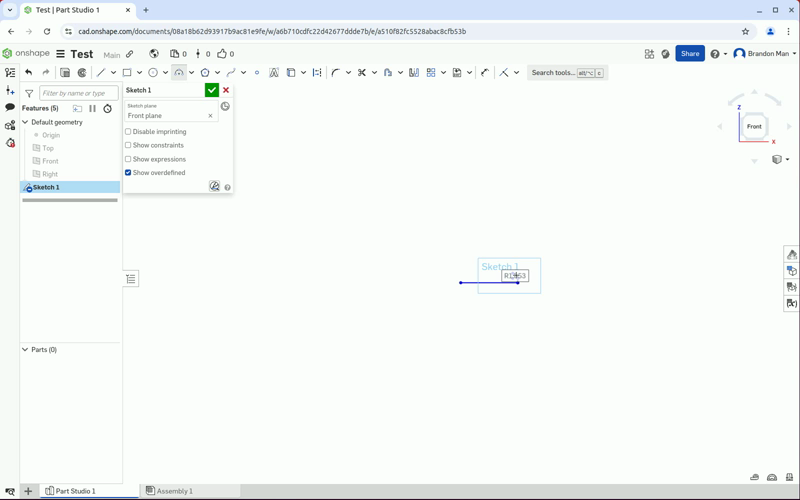
key_up(shift)
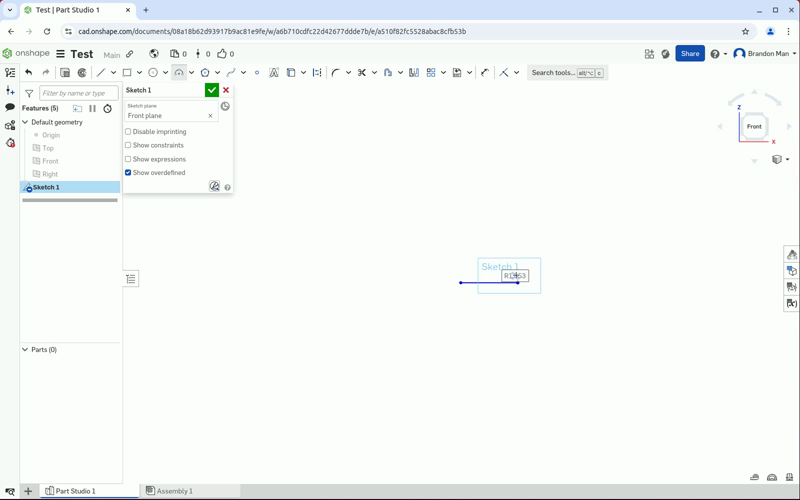
key(esc)
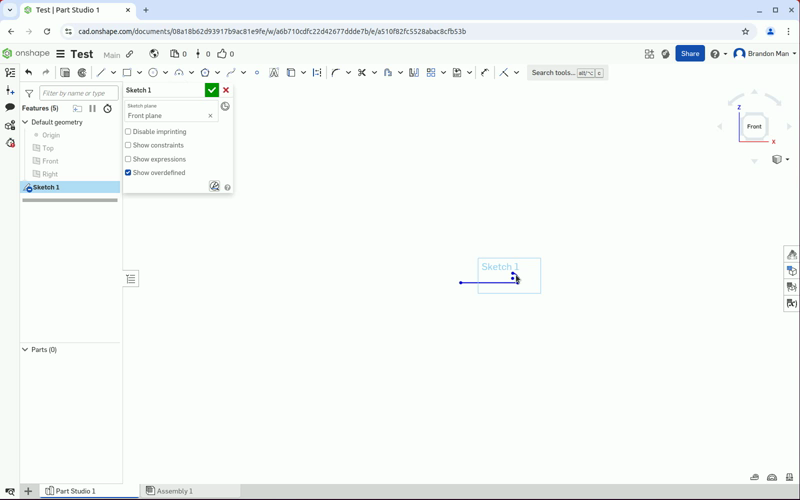
key(l)
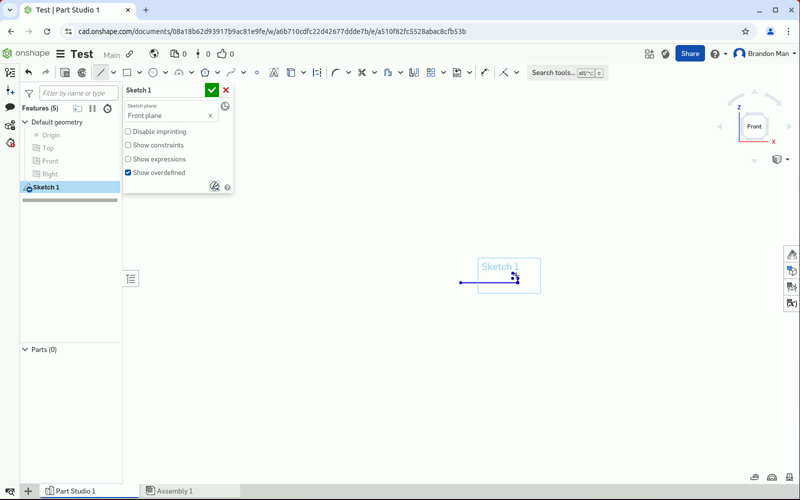
mouse_move(512, 273)
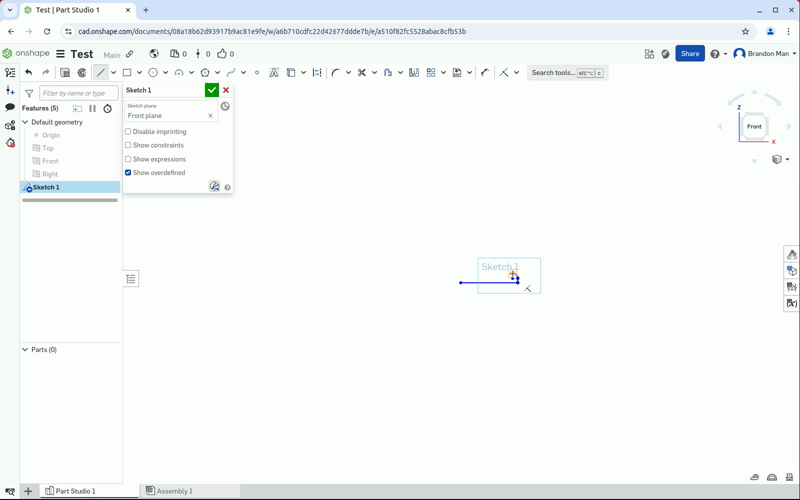
scroll(6)
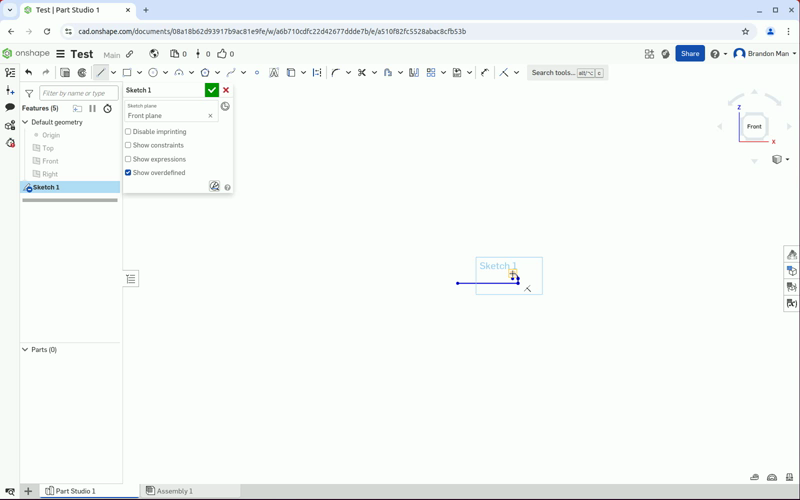
scroll(6)
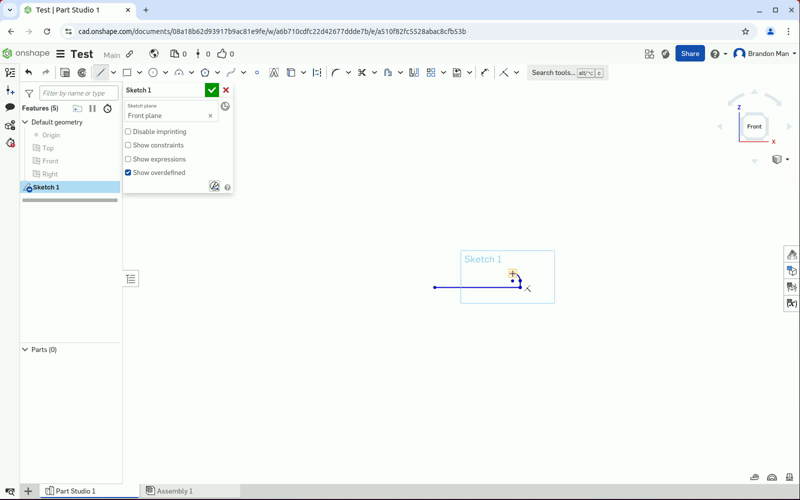
scroll(6)
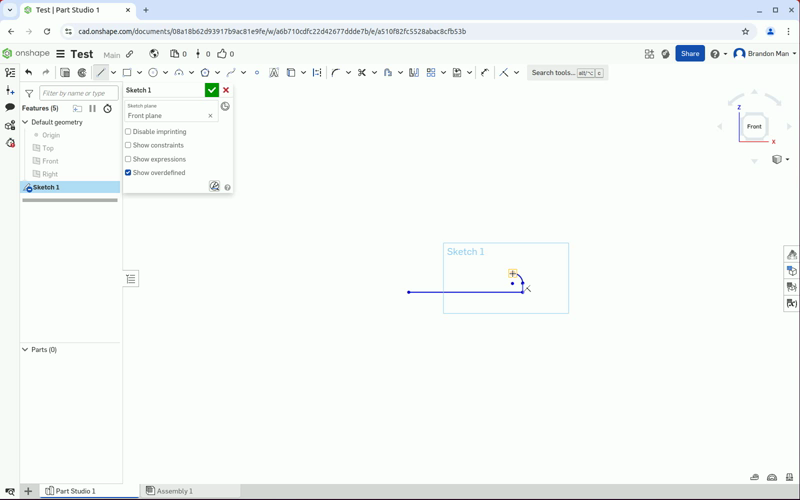
scroll(6)
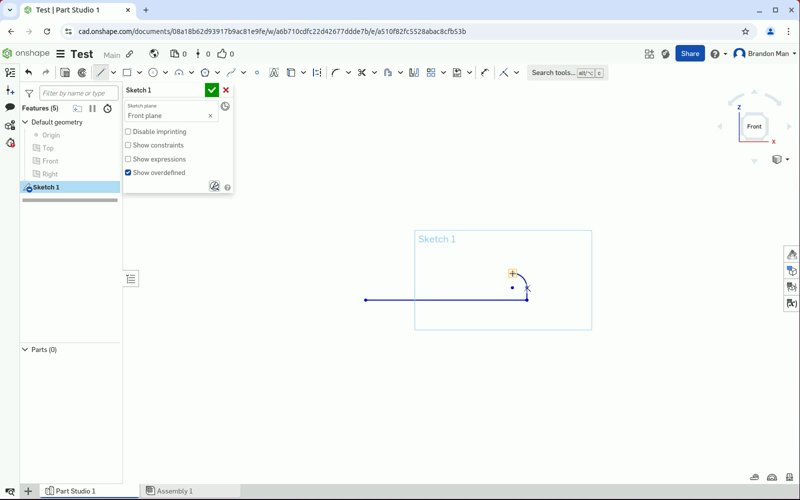
scroll(6)
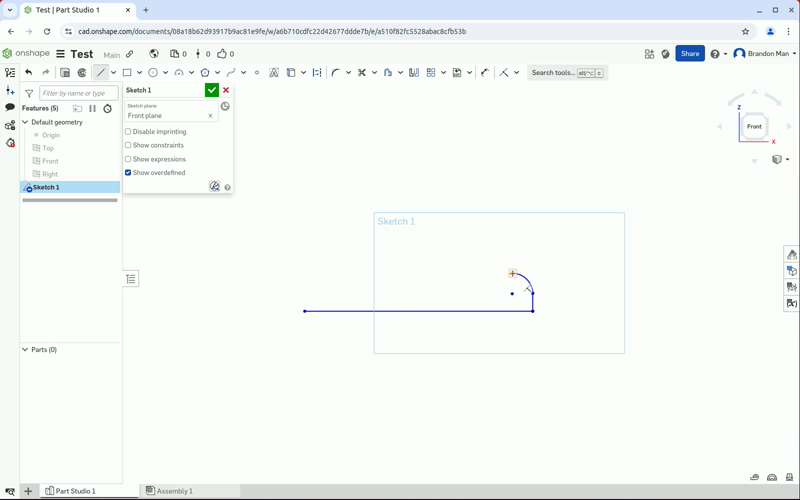
scroll(6)
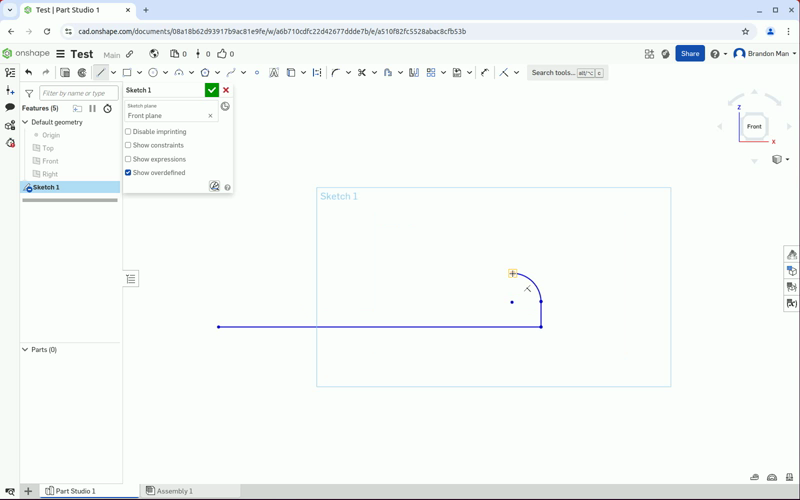
scroll(6)
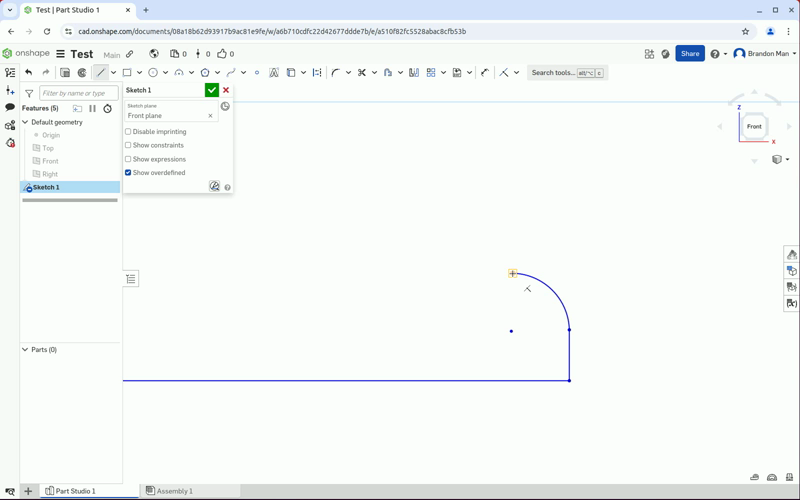
click(512, 273)
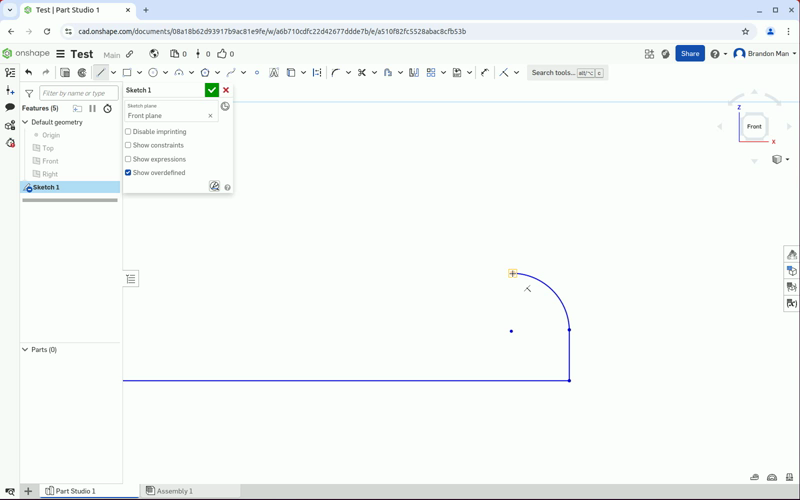
scroll(-6)
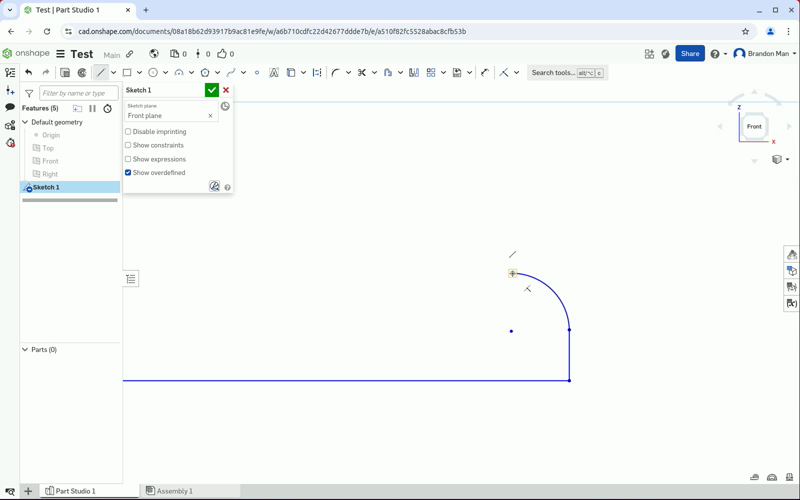
scroll(-6)
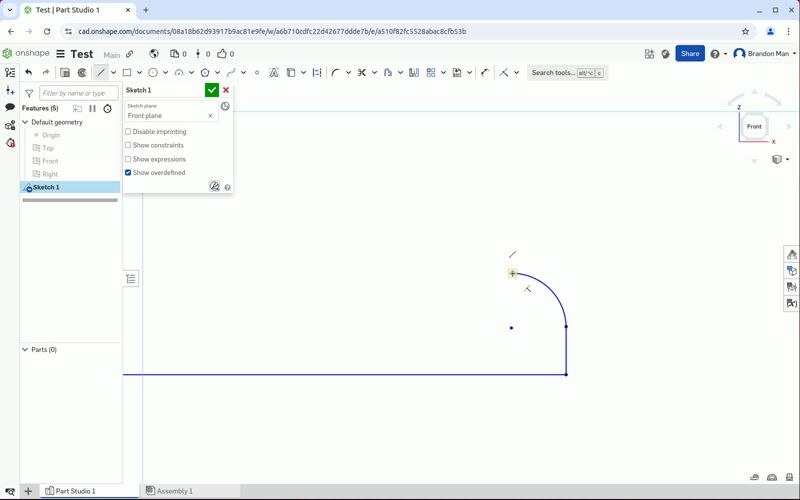
scroll(-6)
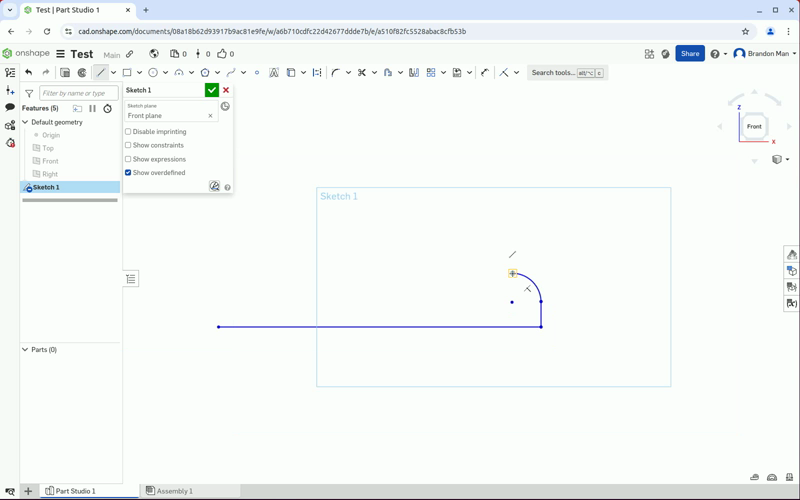
scroll(-6)
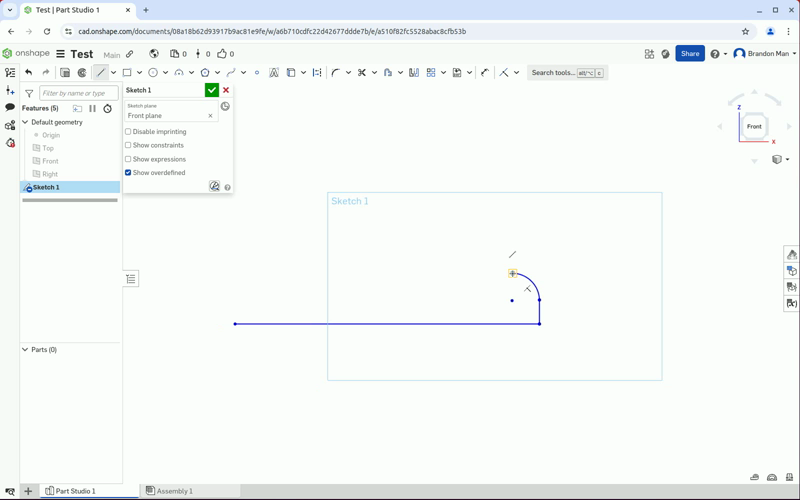
scroll(-6)
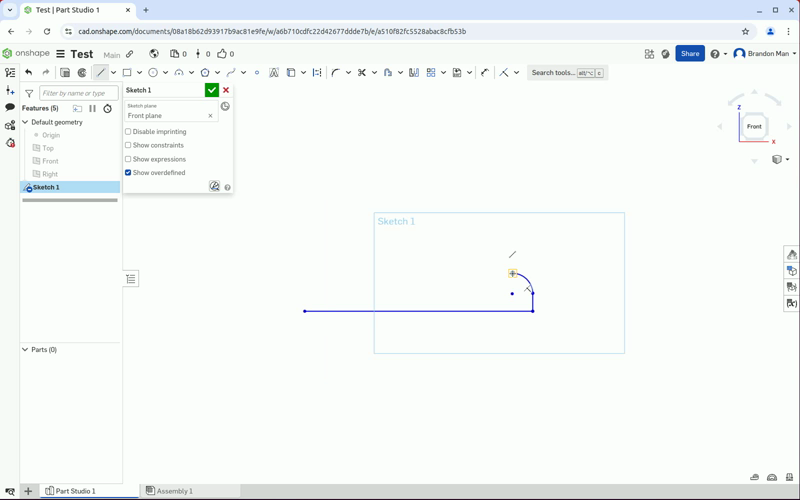
scroll(-6)
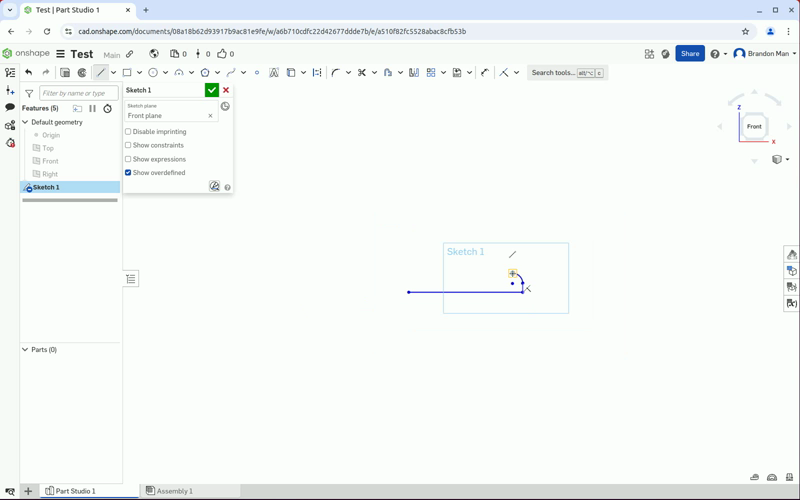
scroll(-6)
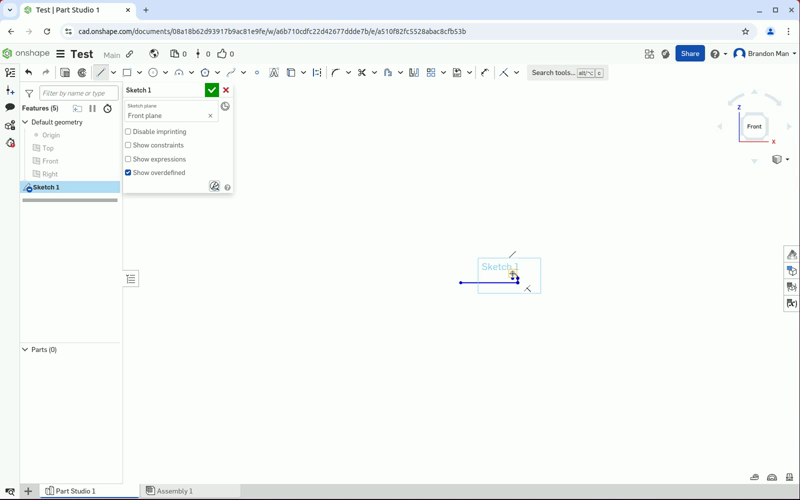
key_down(shift)
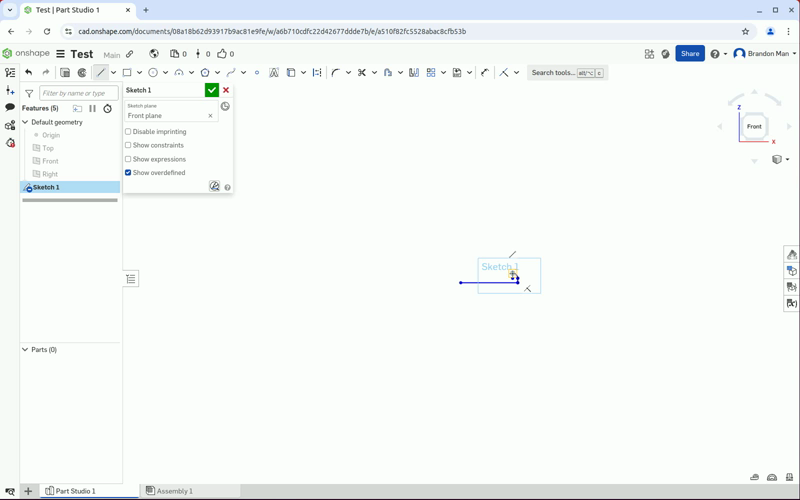
mouse_move(542, 273)
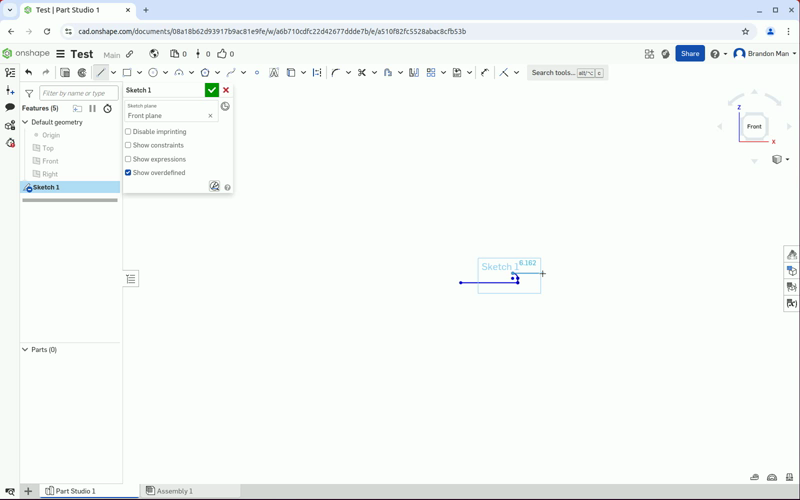
mouse_move(480, 273)
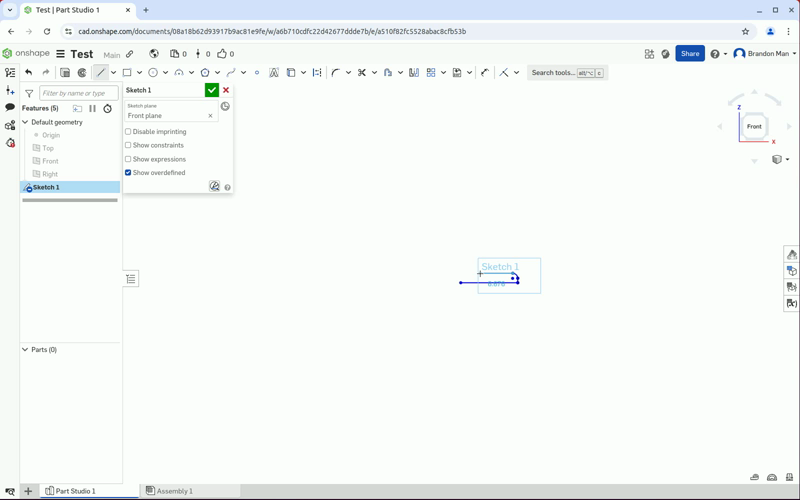
click(480, 273)
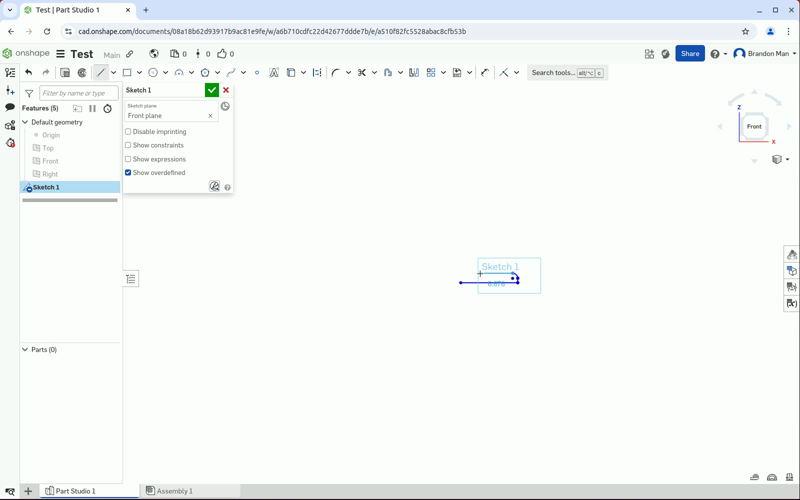
key_up(shift)
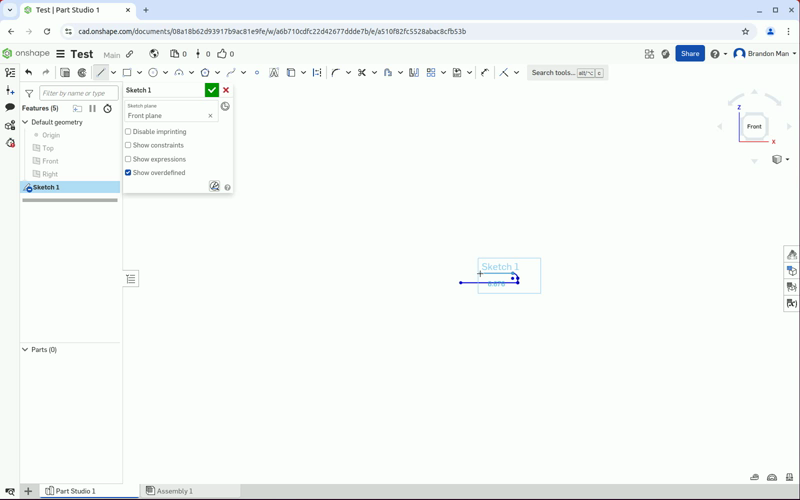
key(esc)
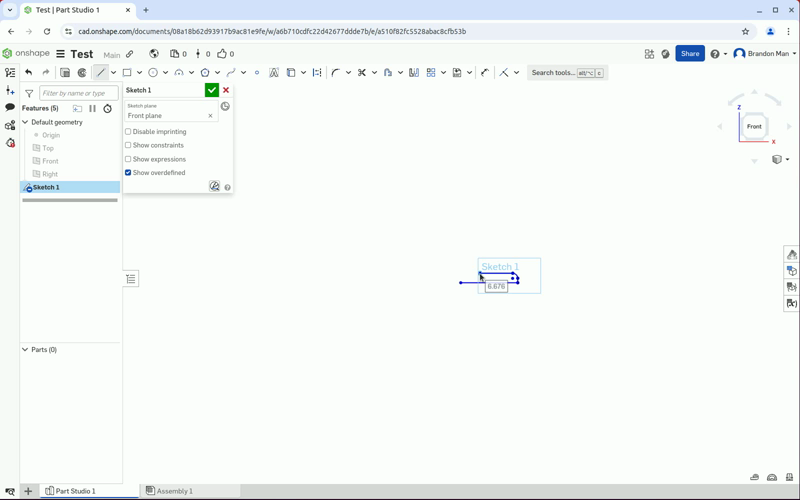
key(a)
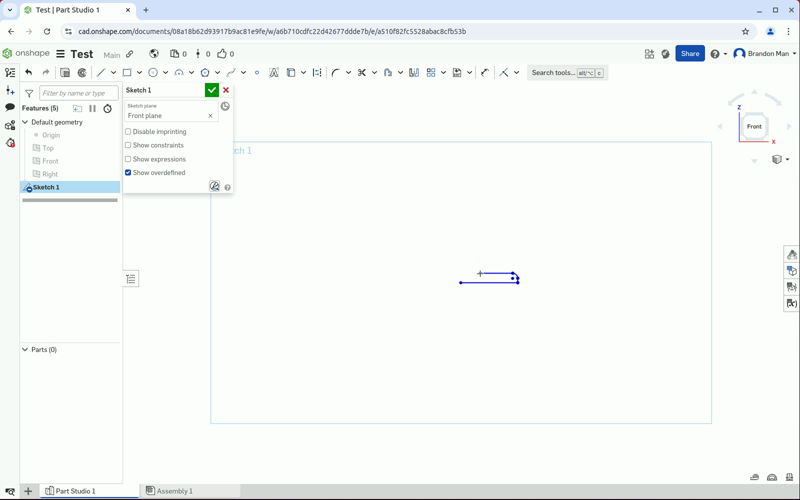
mouse_move(480, 273)
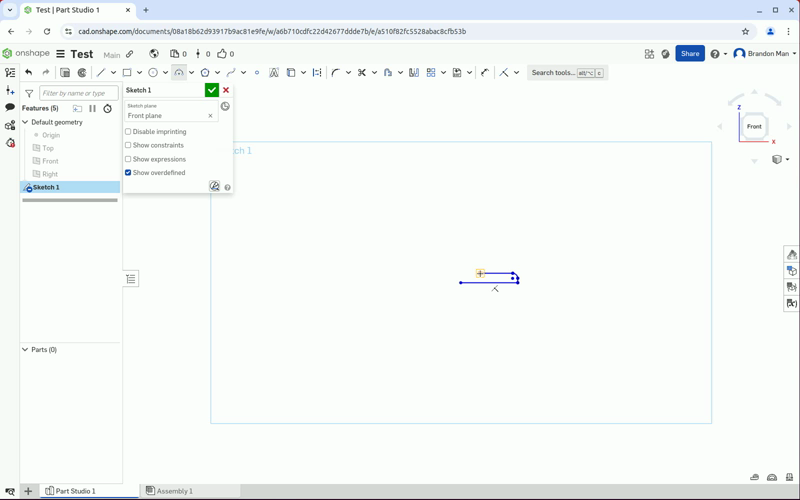
click(480, 273)
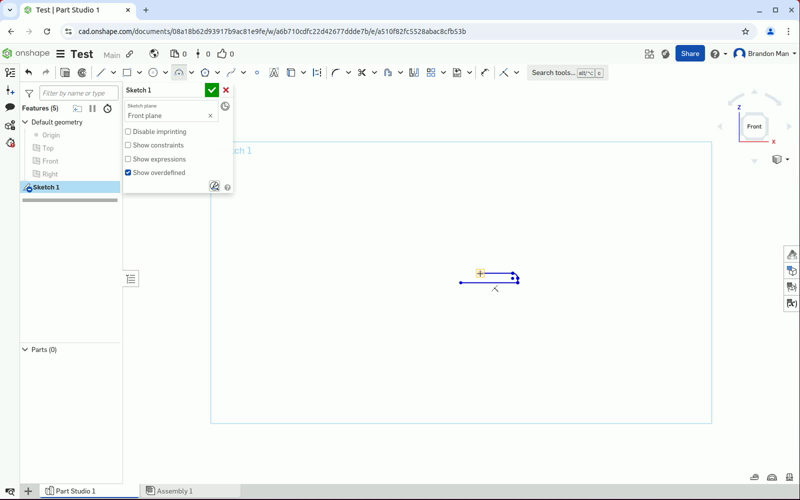
key_down(shift)
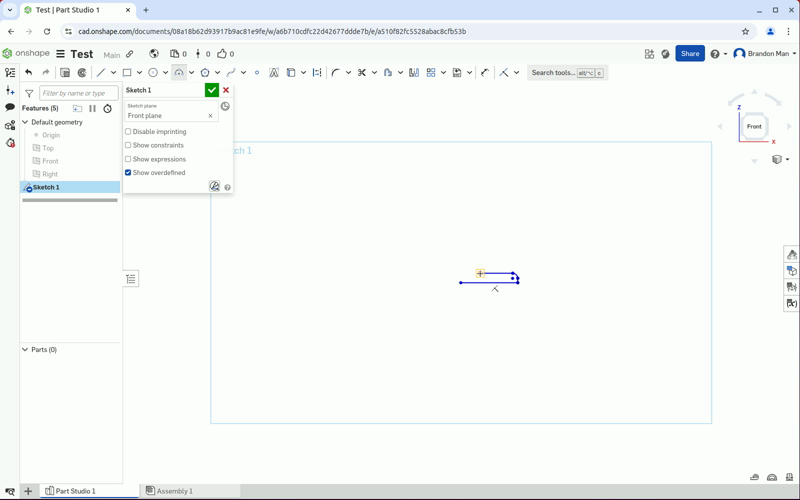
mouse_move(470, 263)
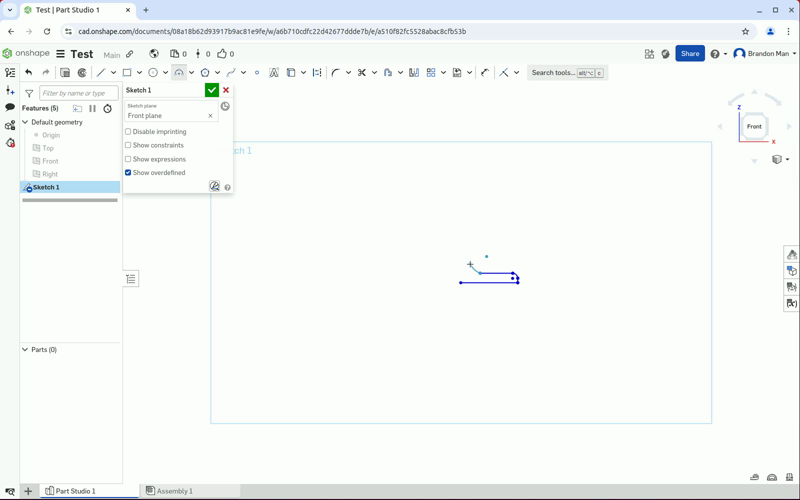
click(470, 263)
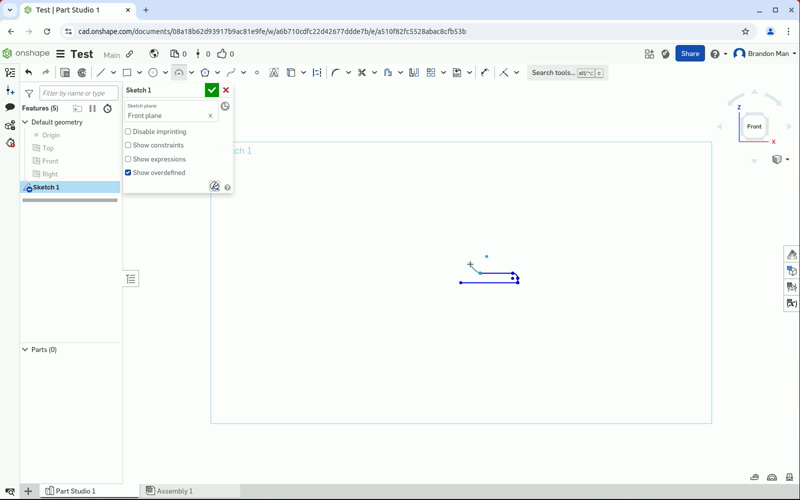
mouse_move(473, 270)
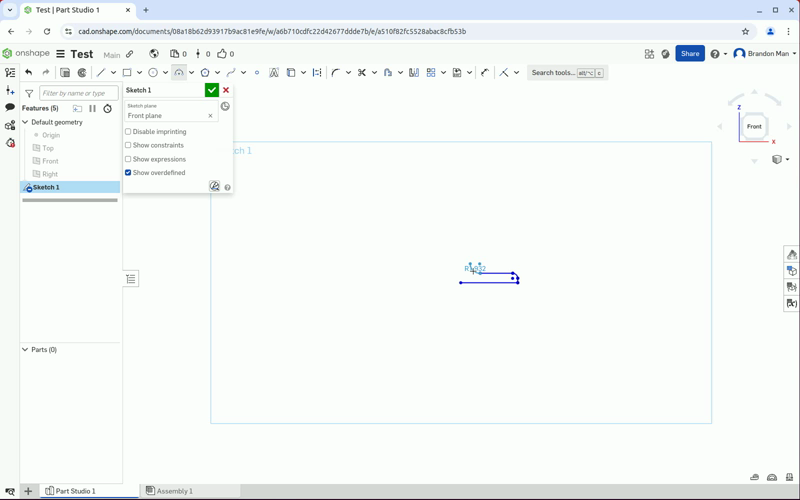
click(473, 270)
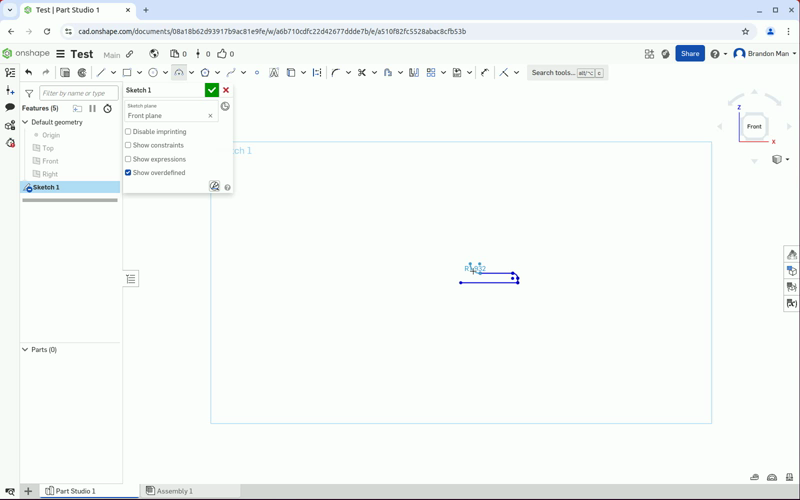
key_up(shift)
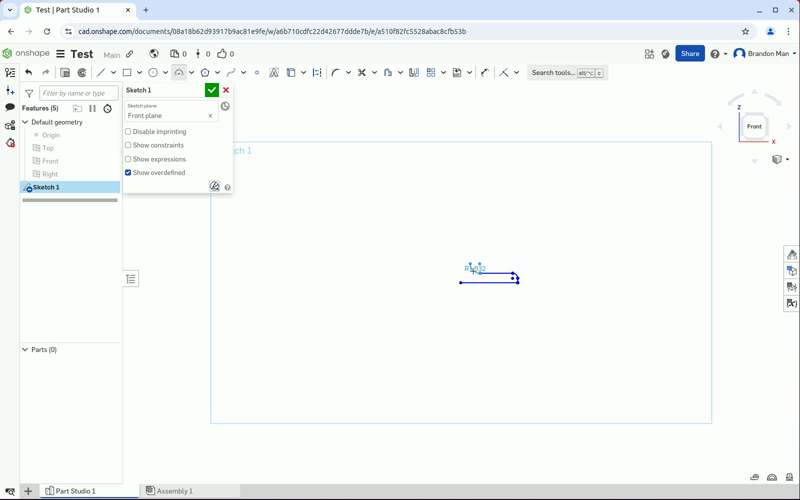
key(esc)
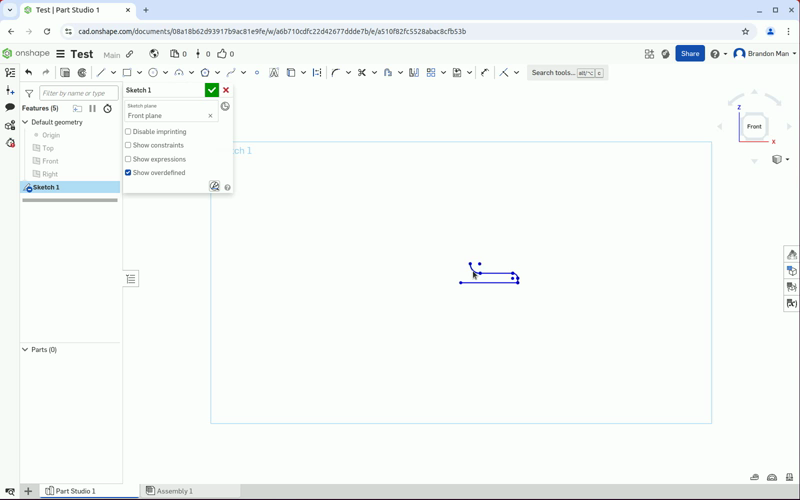
key(l)
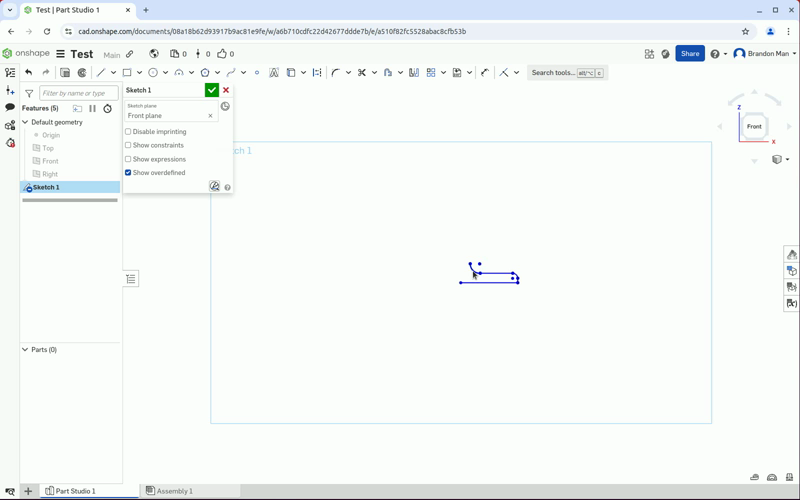
mouse_move(470, 263)
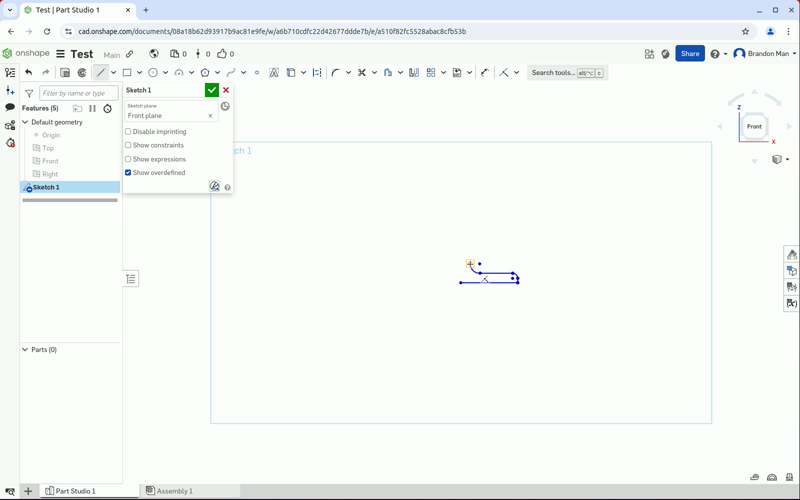
click(470, 263)
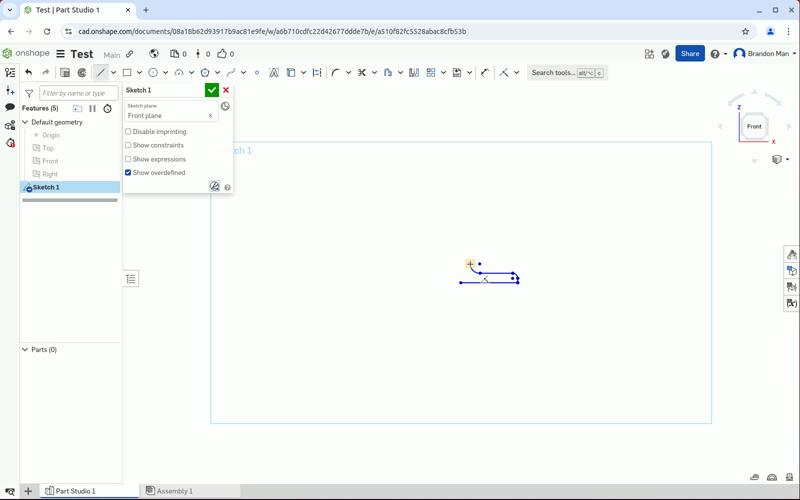
key_down(shift)
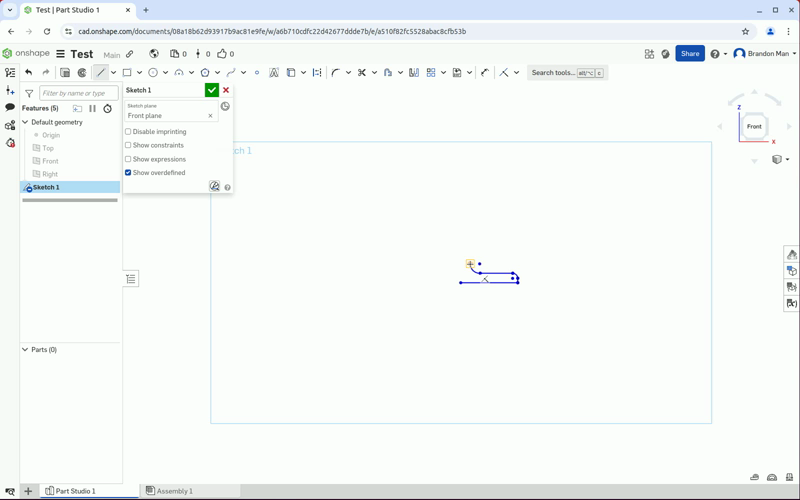
mouse_move(500, 263)
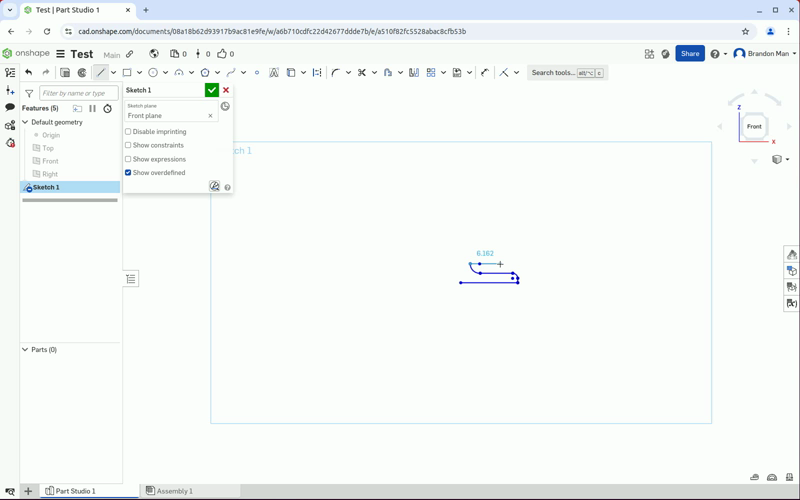
mouse_move(470, 231)
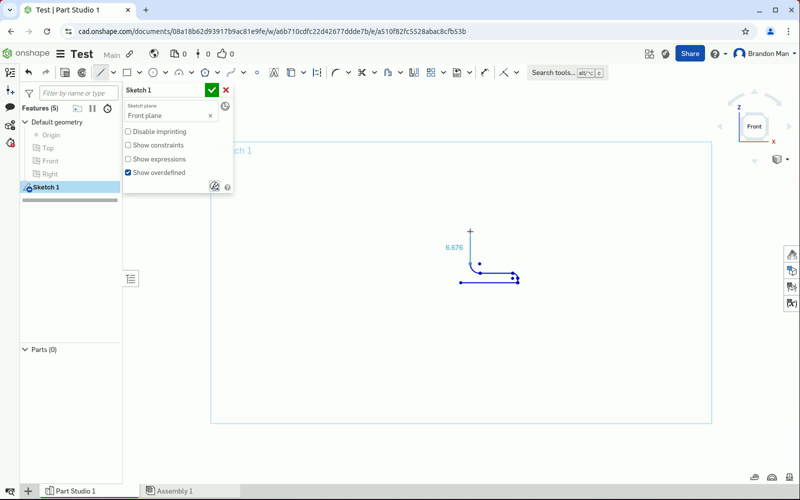
click(470, 231)
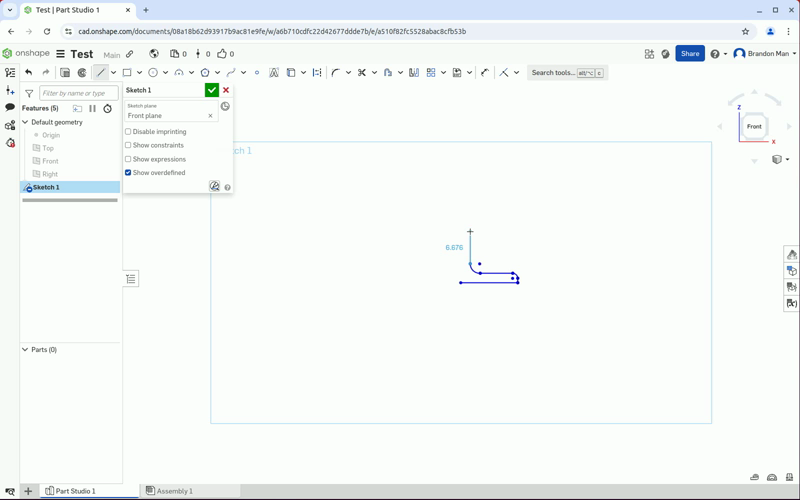
key_up(shift)
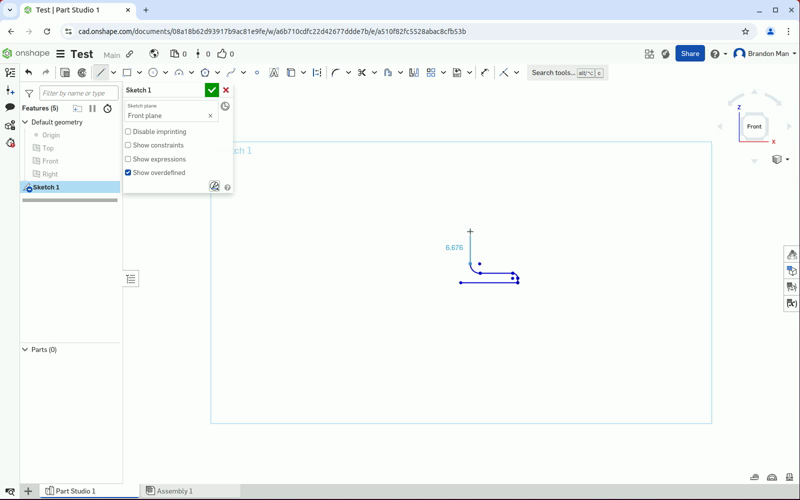
key(esc)
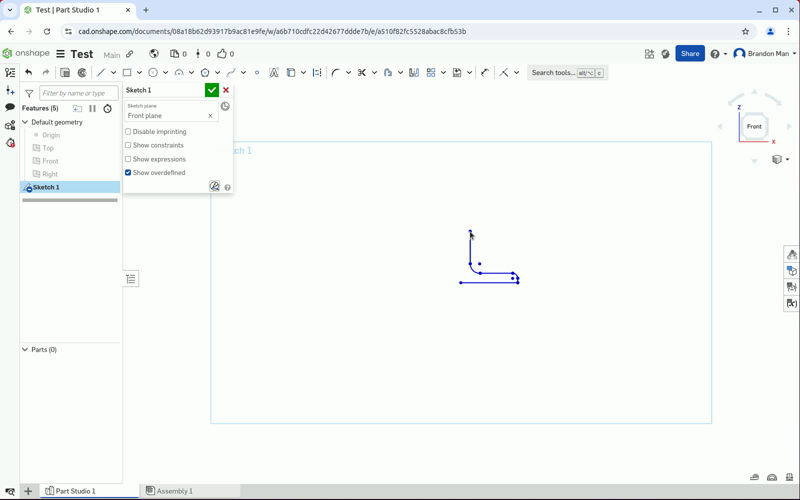
key(a)
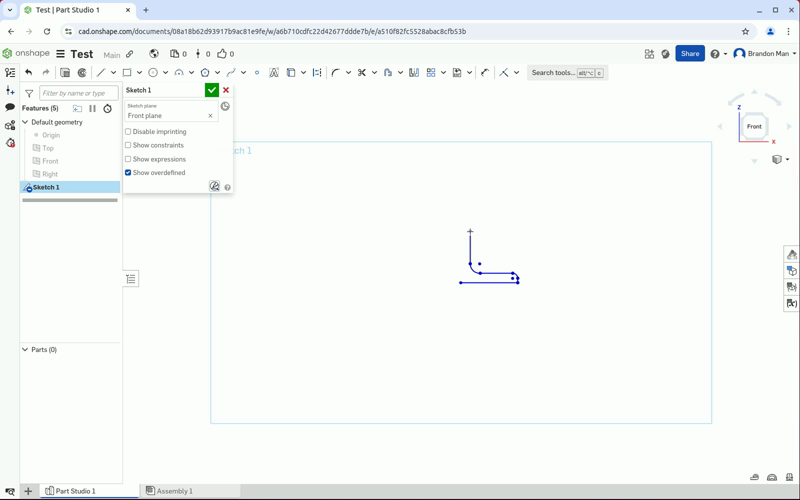
mouse_move(470, 231)
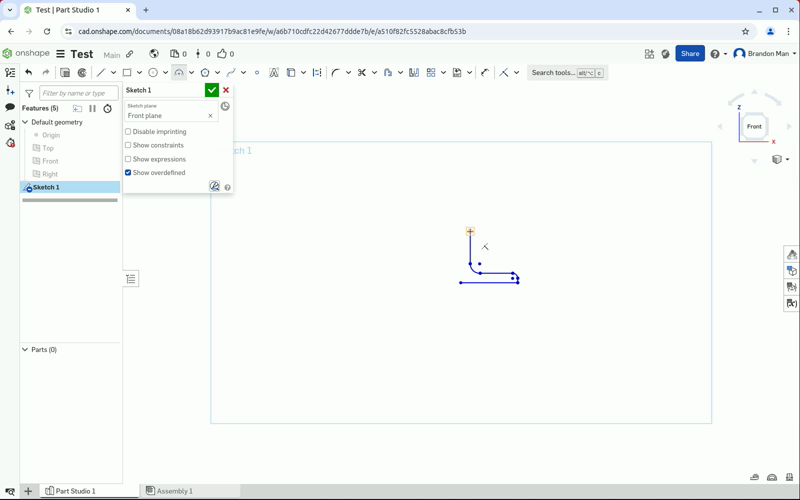
click(470, 231)
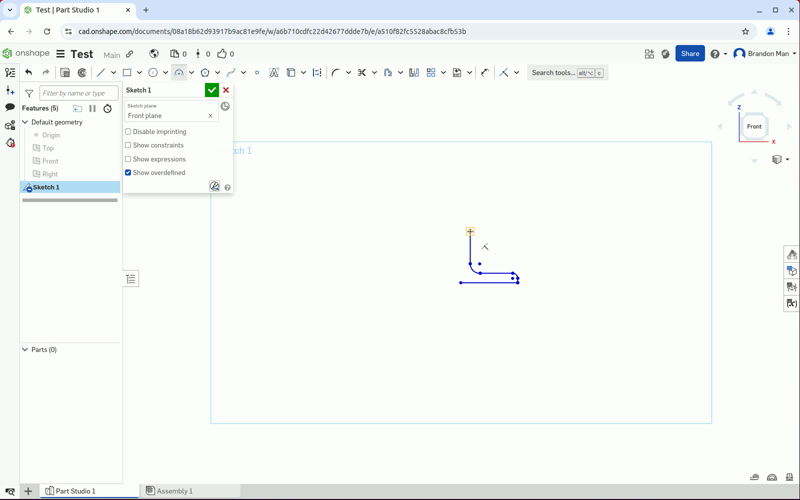
key_down(shift)
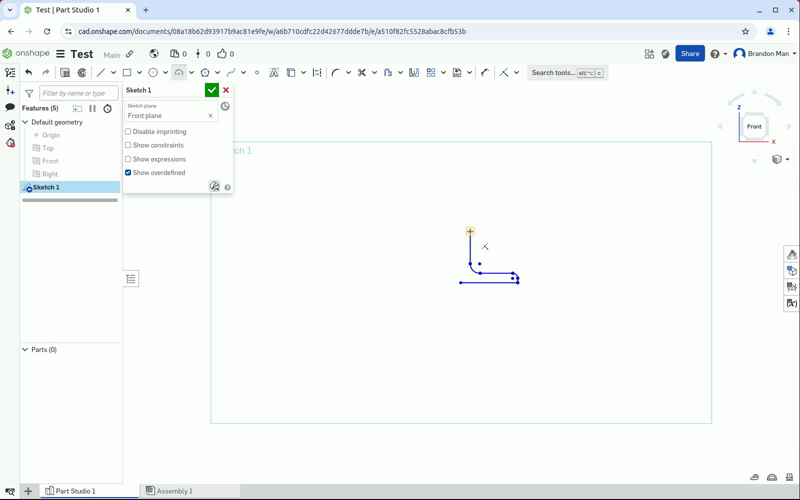
mouse_move(465, 226)
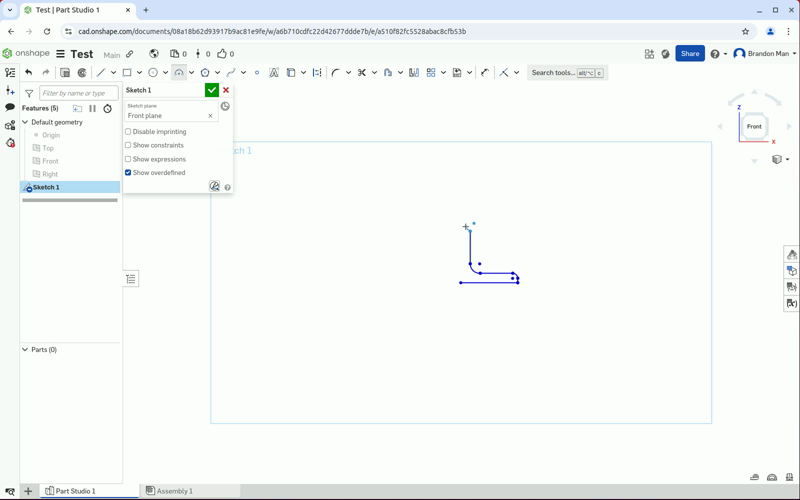
scroll(6)
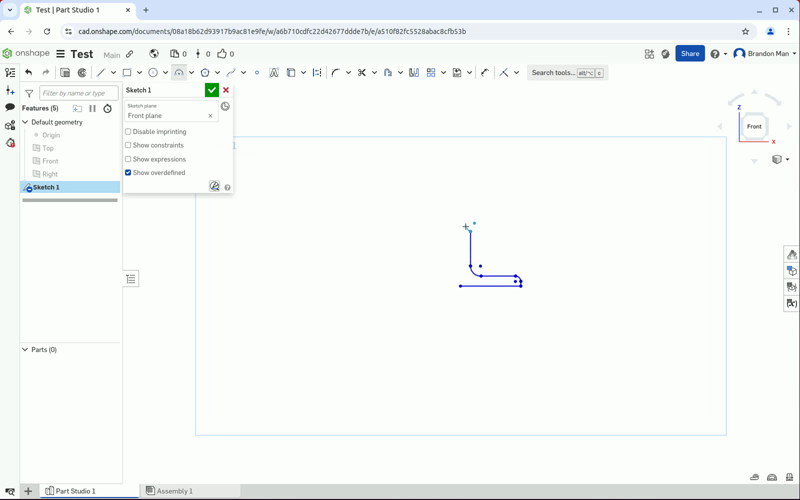
scroll(6)
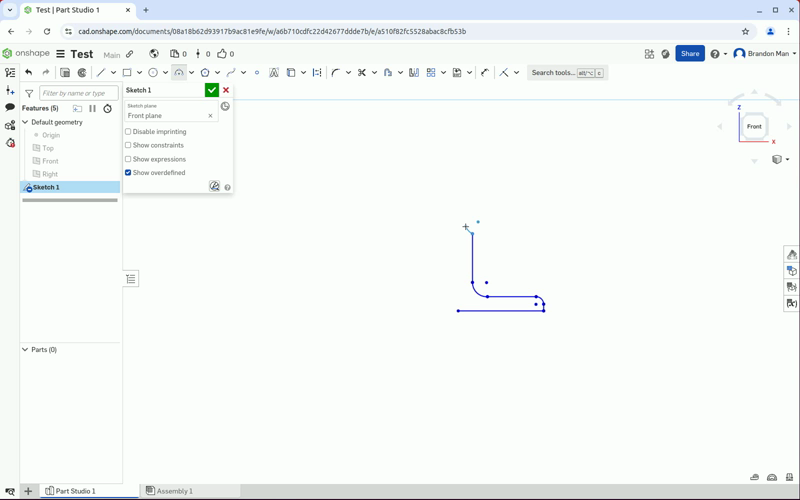
scroll(6)
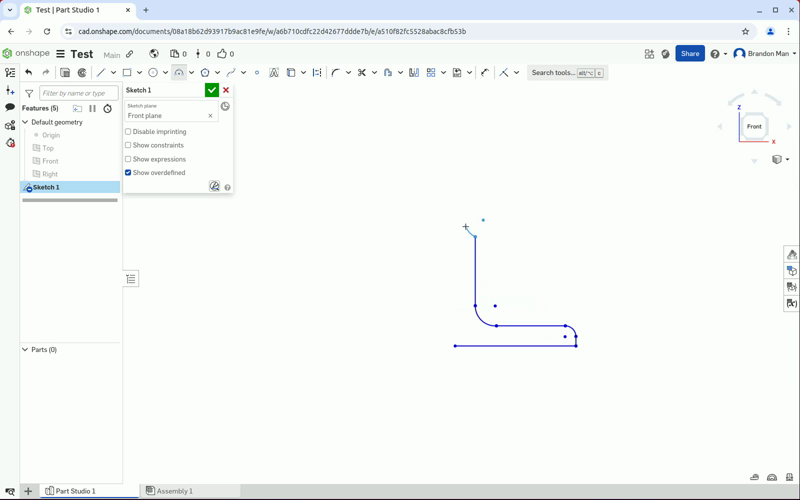
scroll(6)
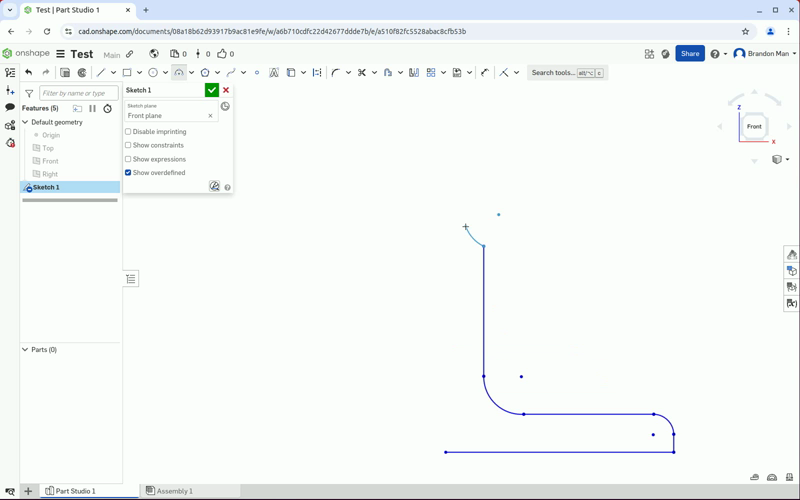
scroll(6)
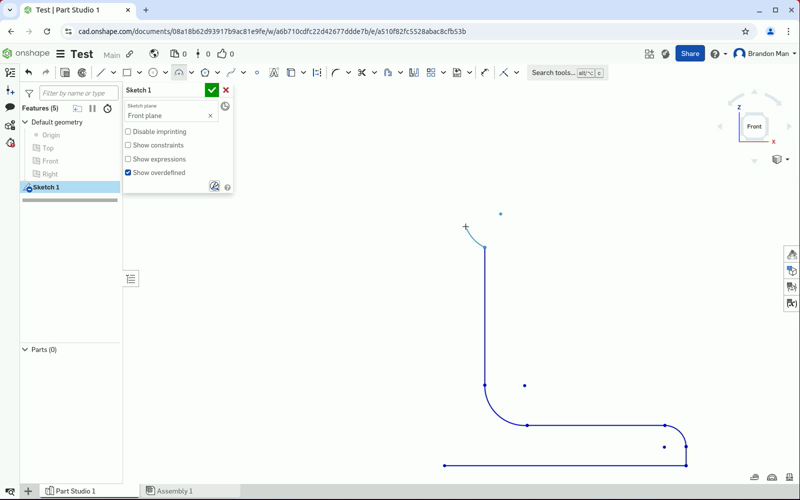
scroll(6)
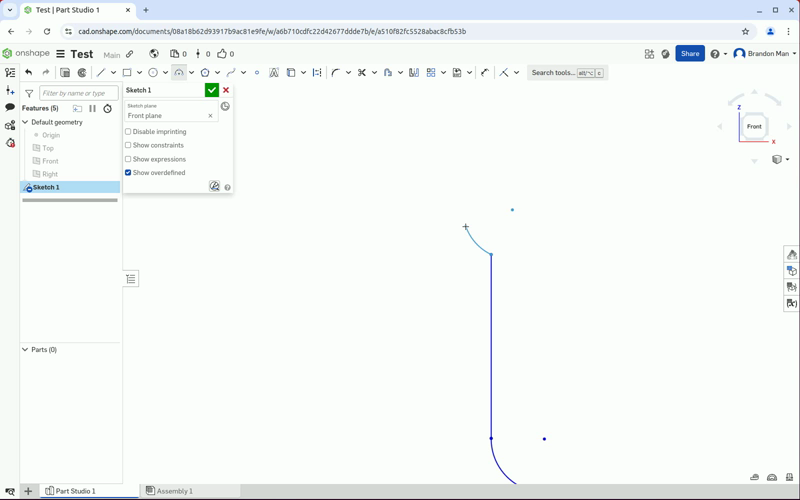
scroll(6)
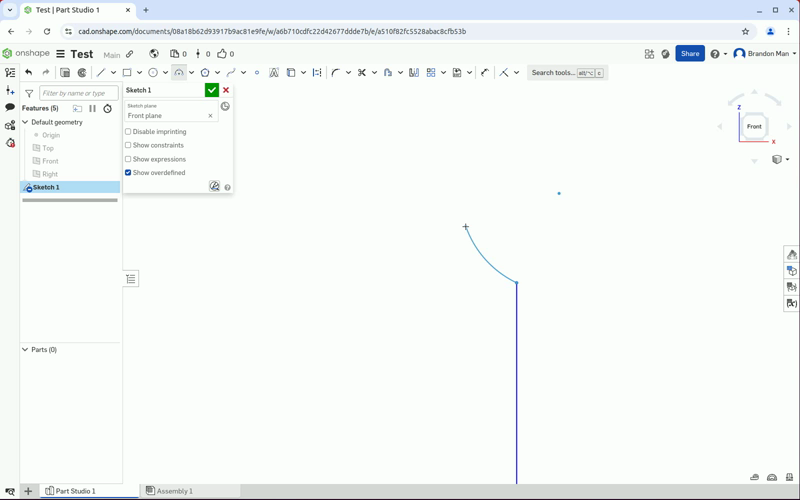
click(465, 226)
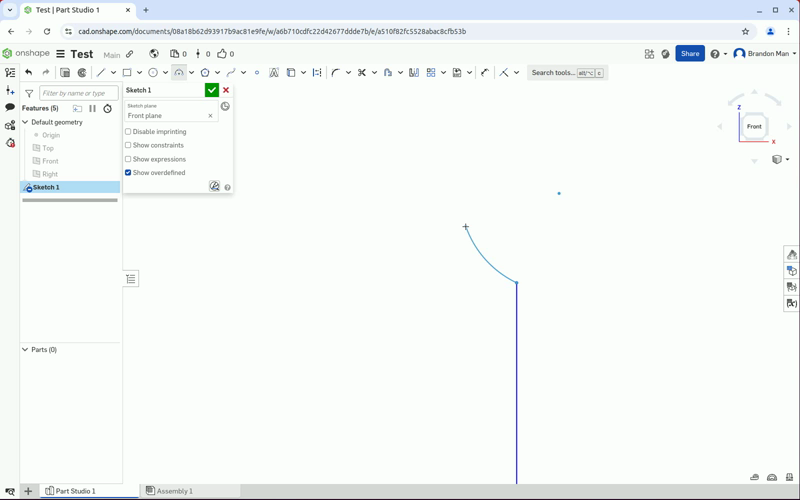
scroll(-6)
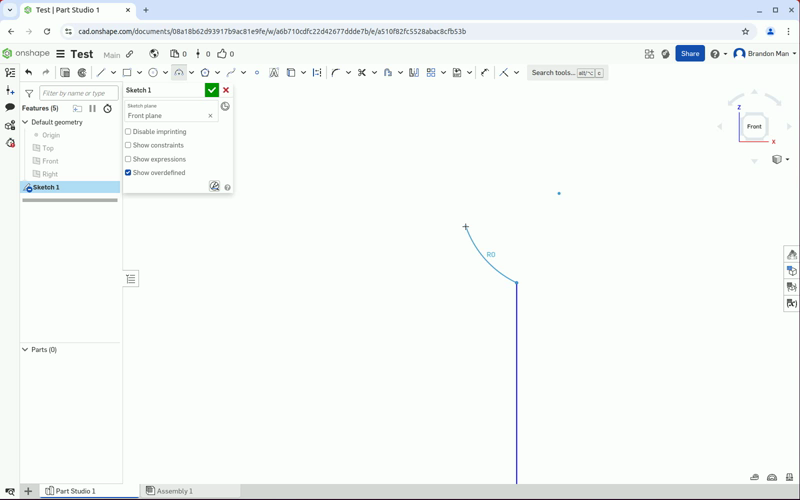
scroll(-6)
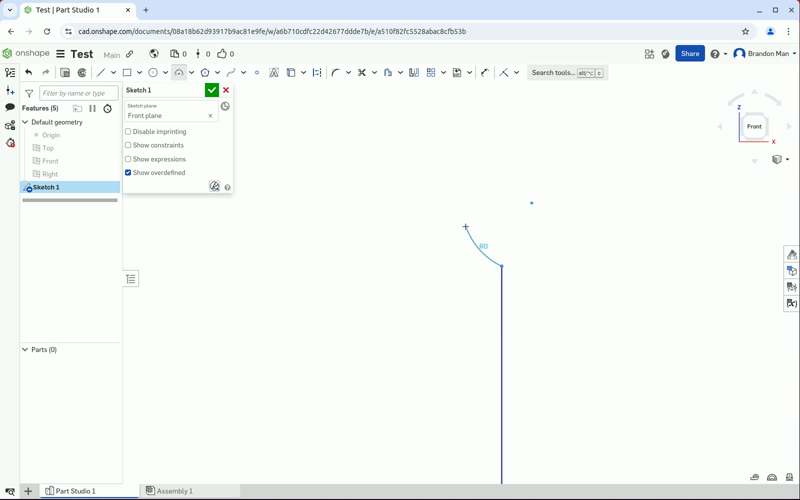
scroll(-6)
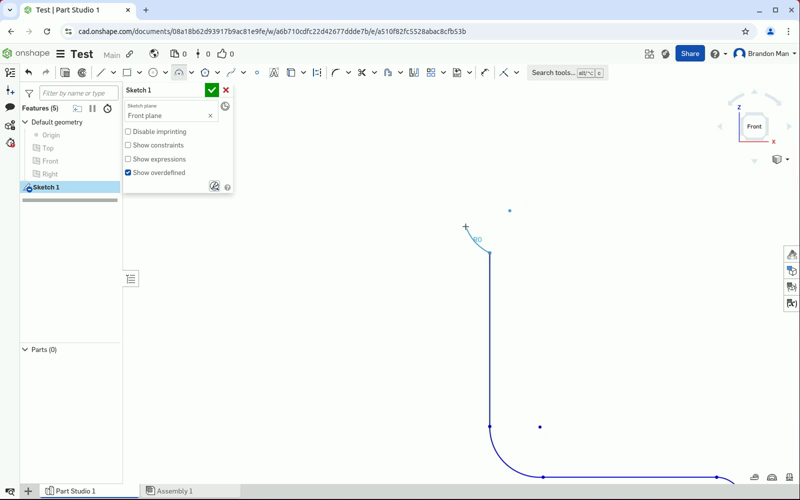
scroll(-6)
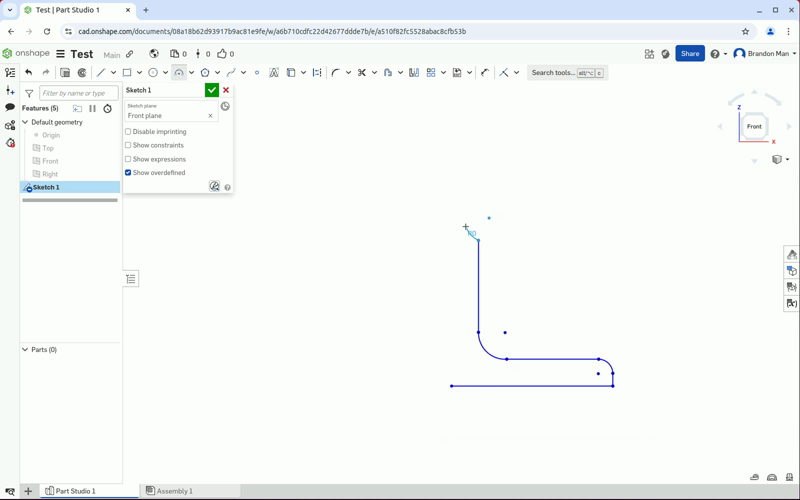
scroll(-6)
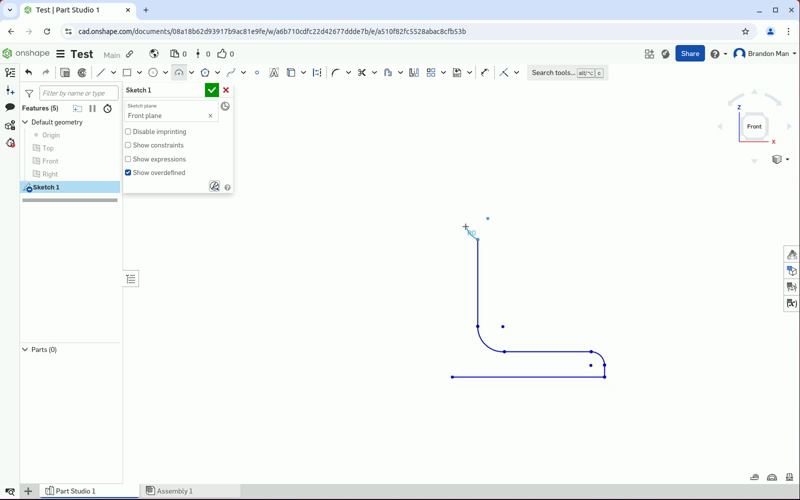
scroll(-6)
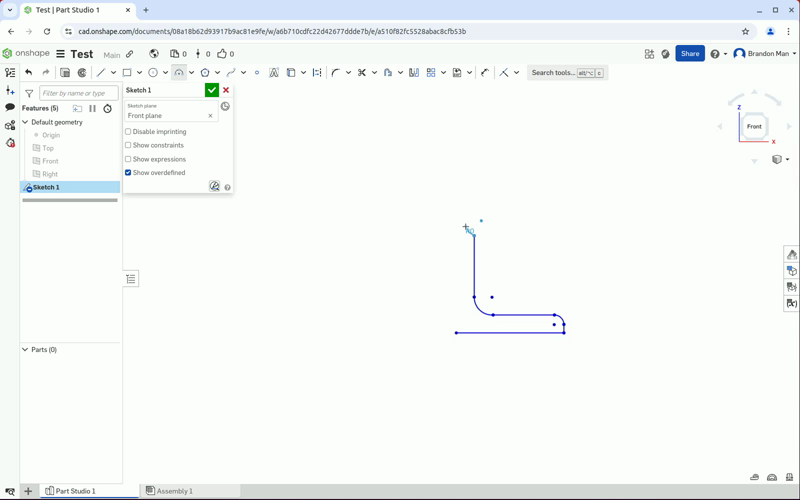
scroll(-6)
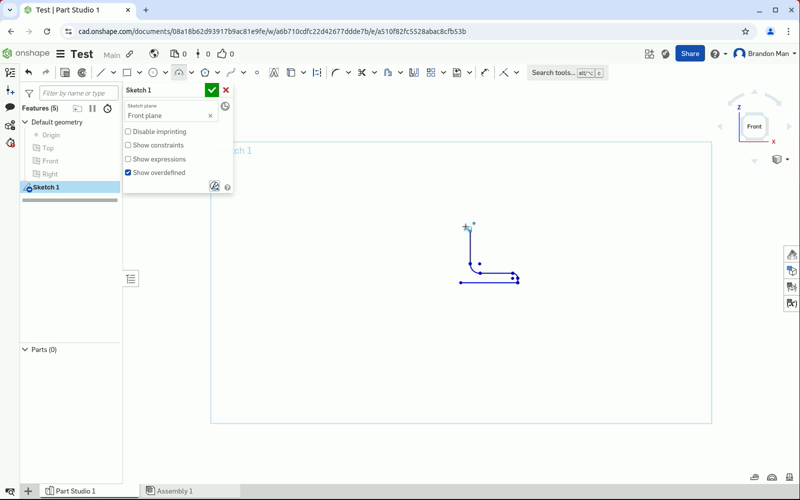
mouse_move(468, 227)
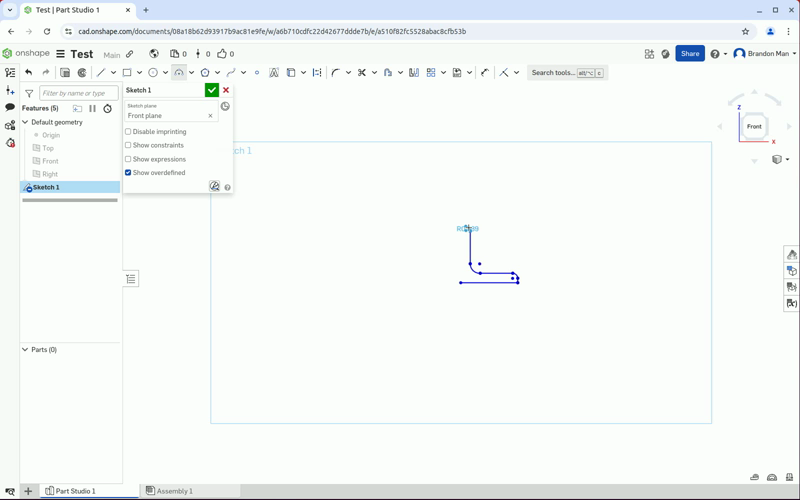
scroll(6)
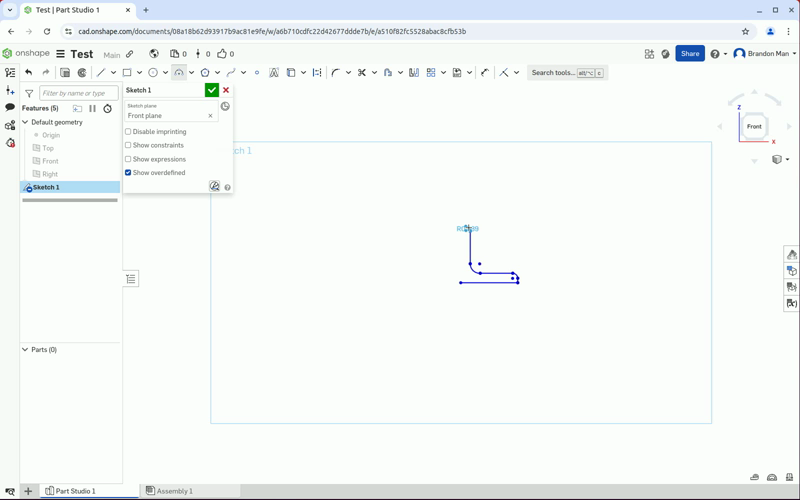
scroll(6)
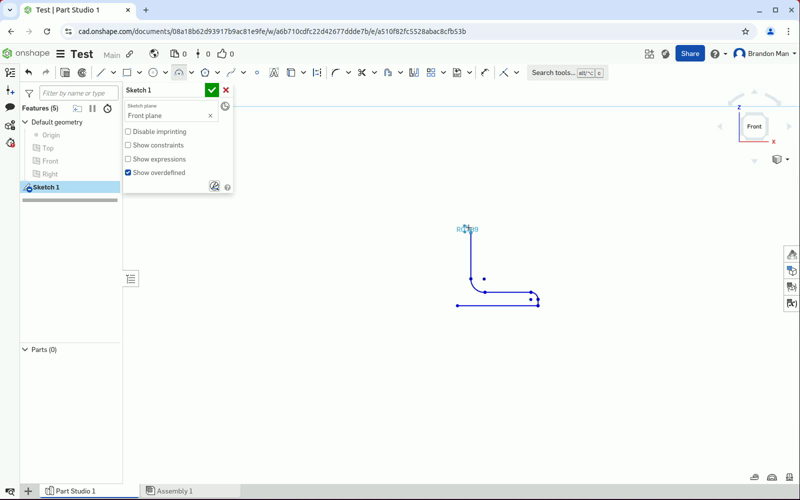
scroll(6)
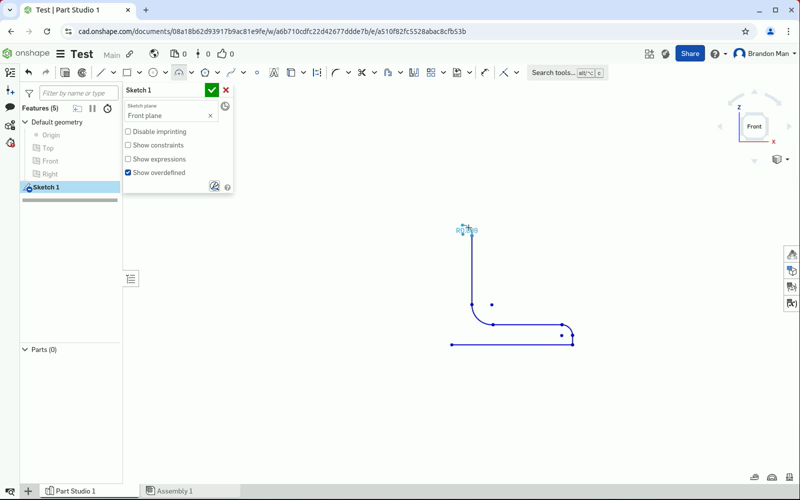
scroll(6)
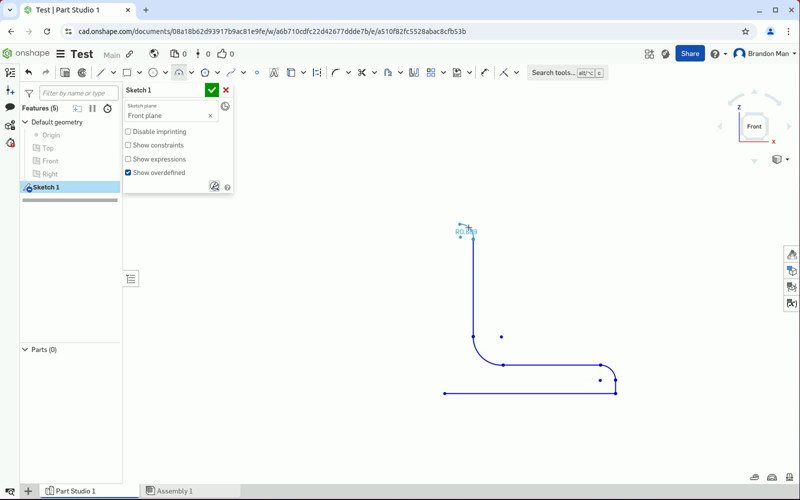
scroll(6)
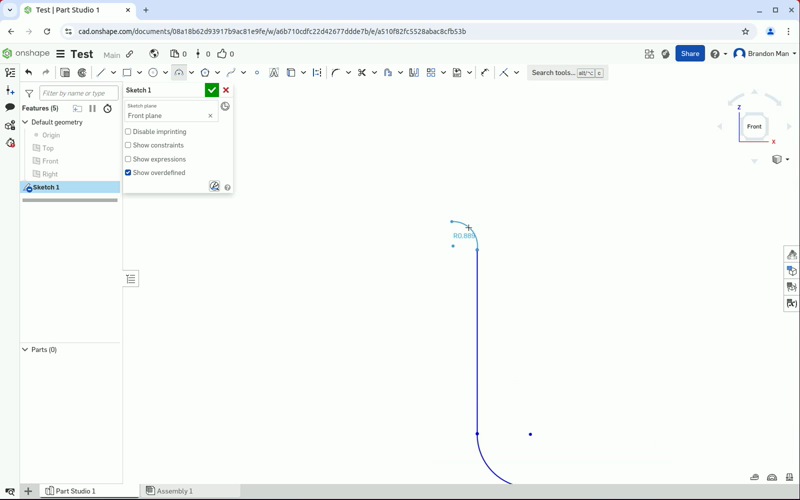
scroll(6)
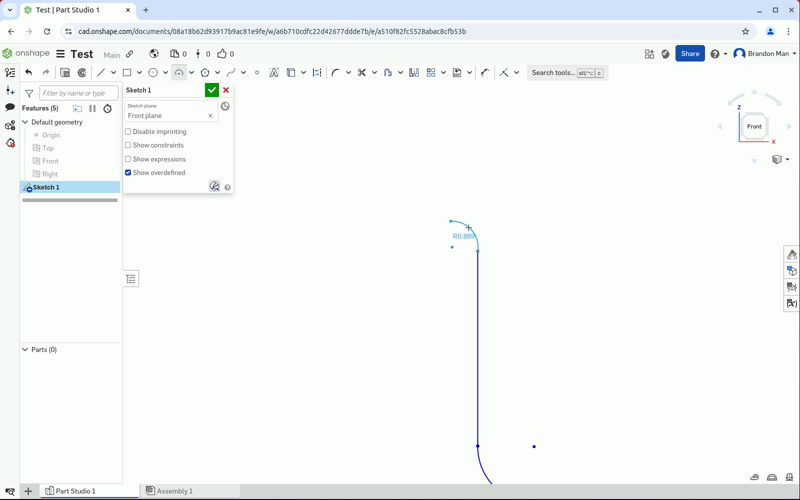
scroll(6)
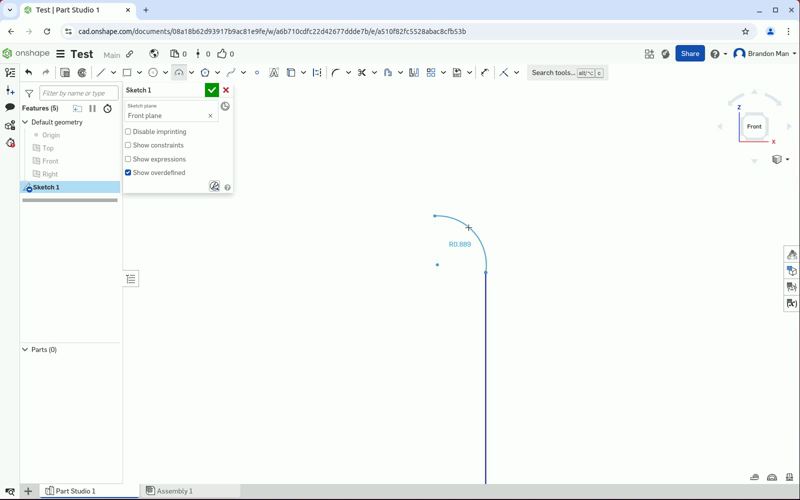
click(468, 227)
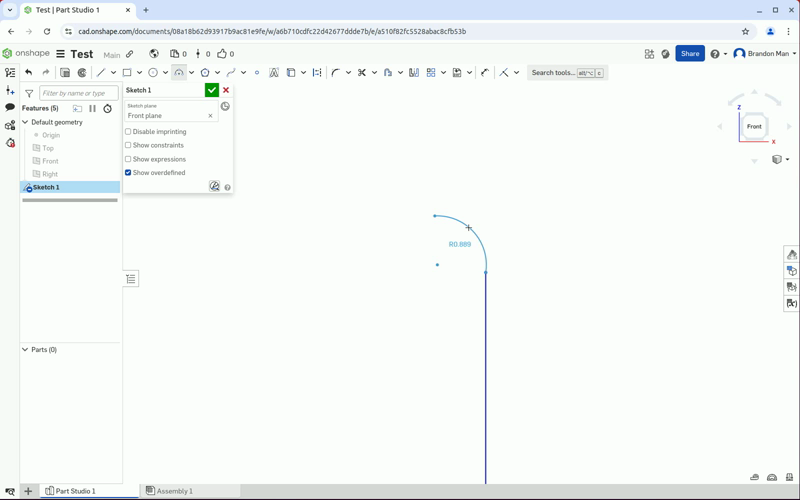
scroll(-6)
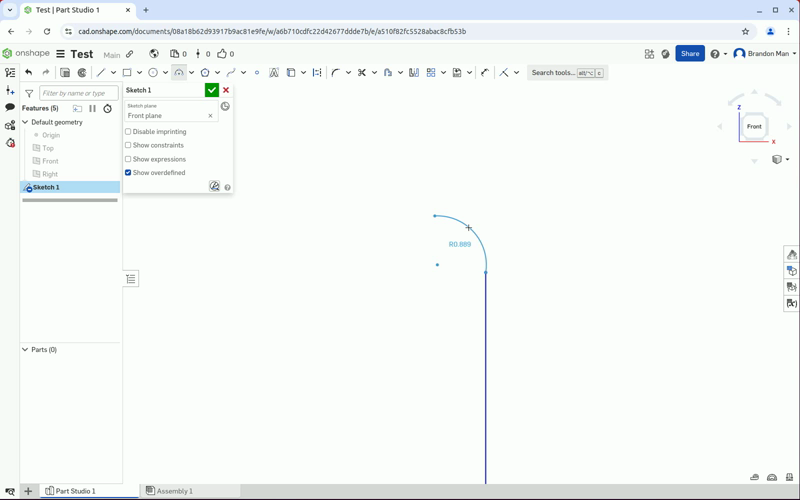
scroll(-6)
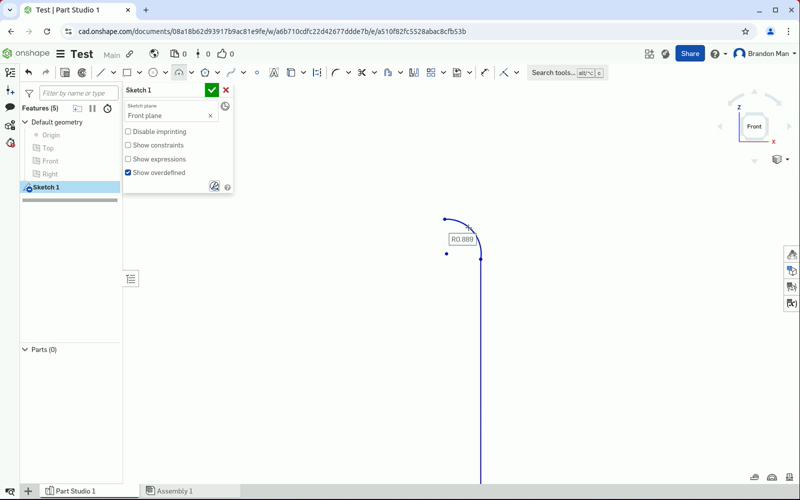
scroll(-6)
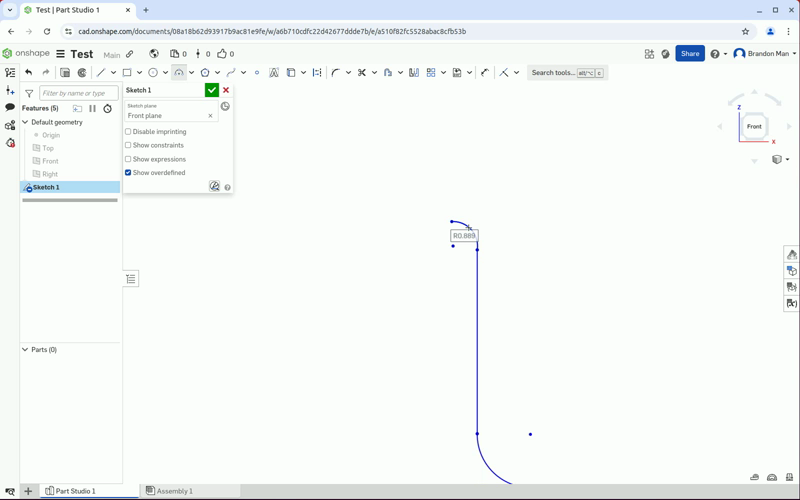
scroll(-6)
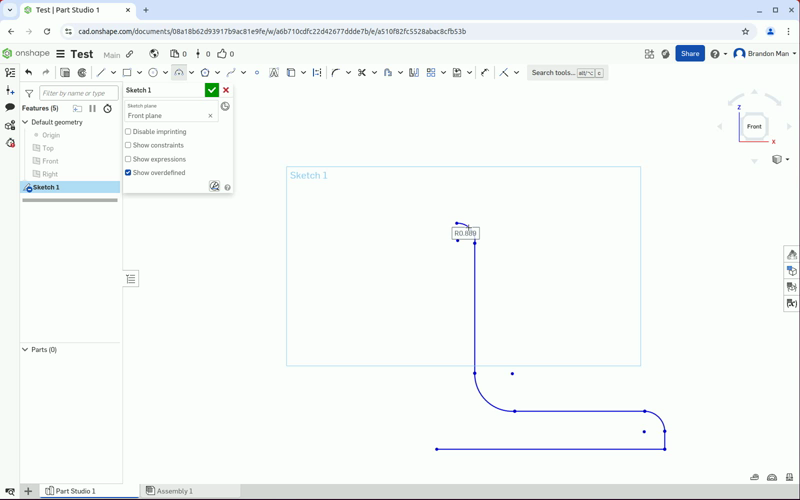
scroll(-6)
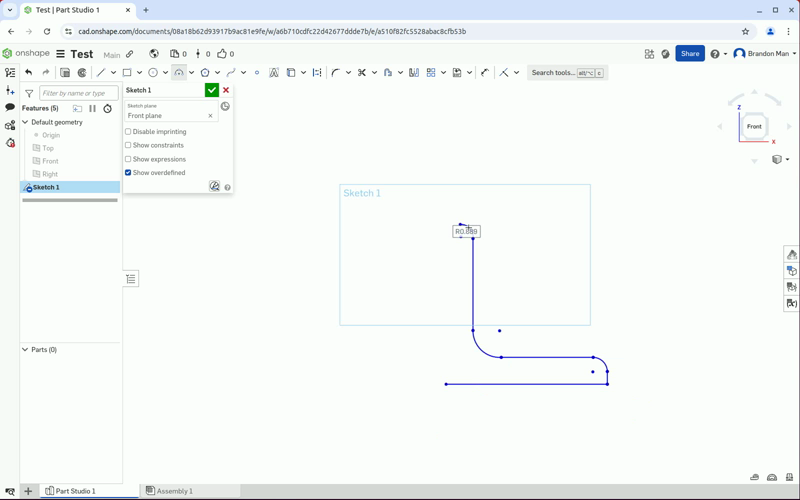
scroll(-6)
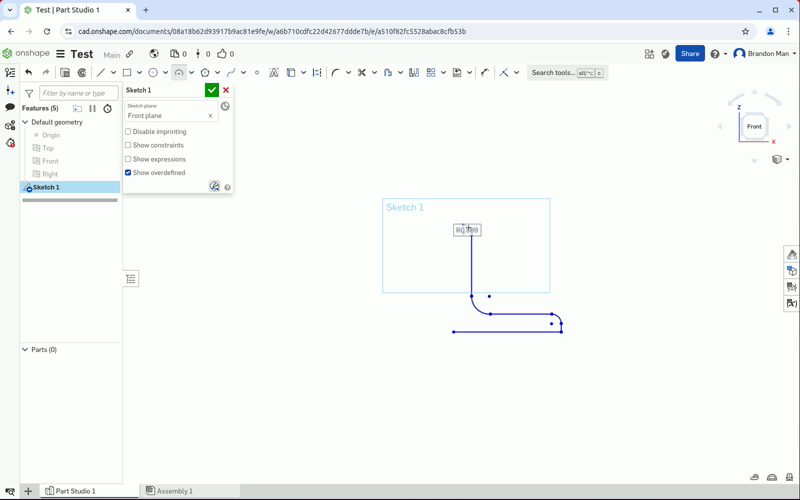
scroll(-6)
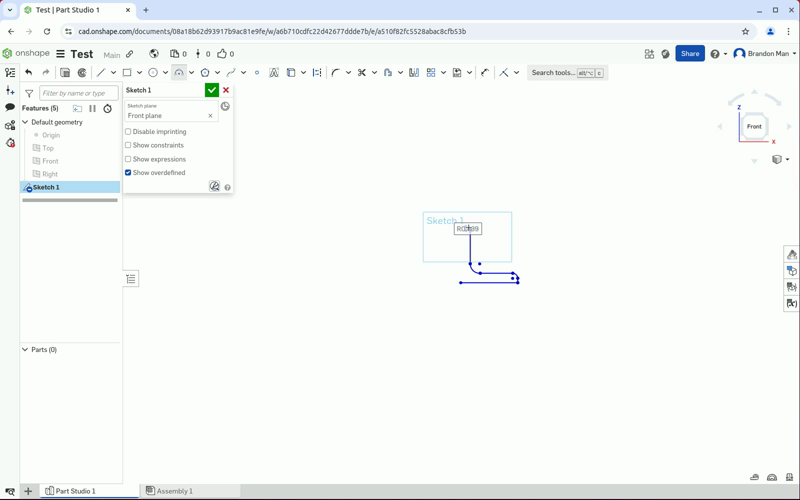
key_up(shift)
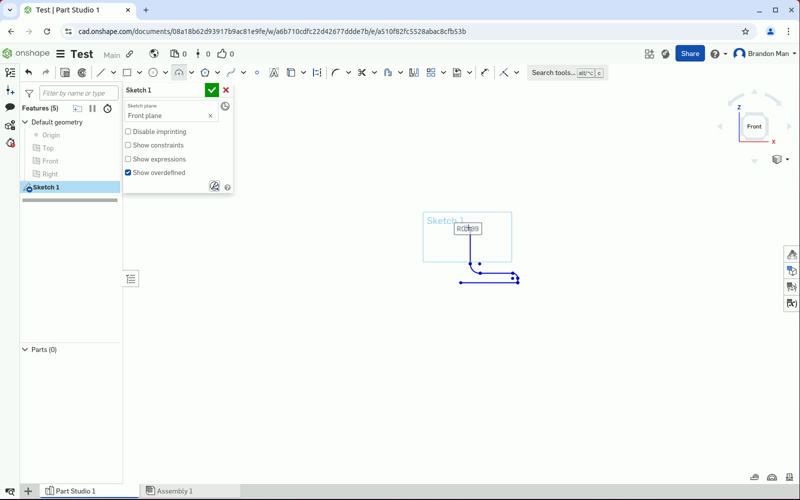
key(esc)
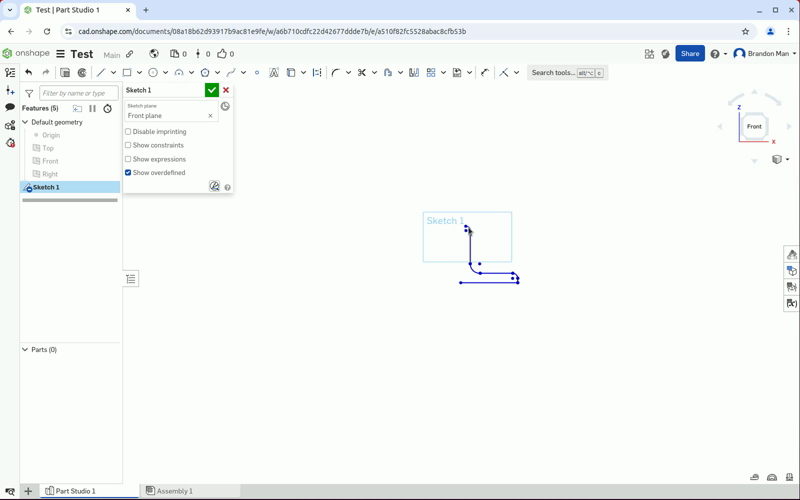
key(l)
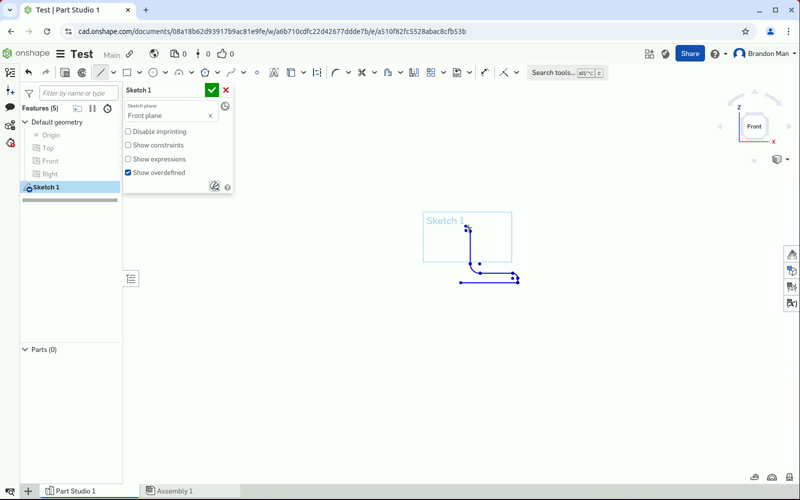
mouse_move(465, 226)
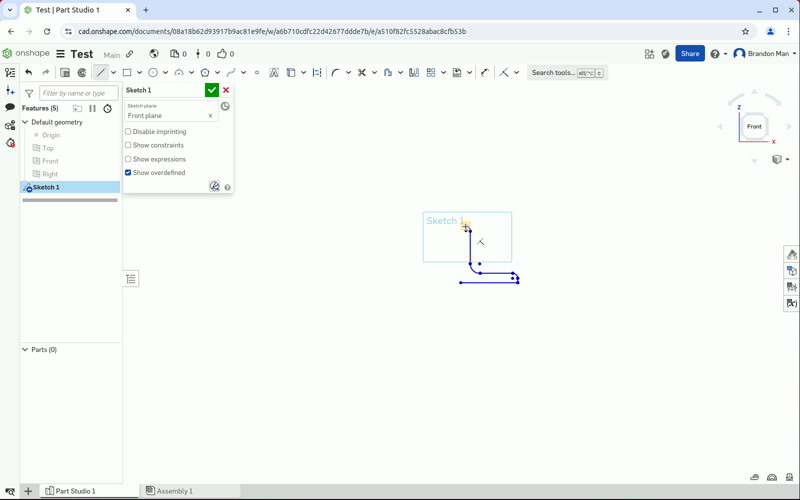
scroll(6)
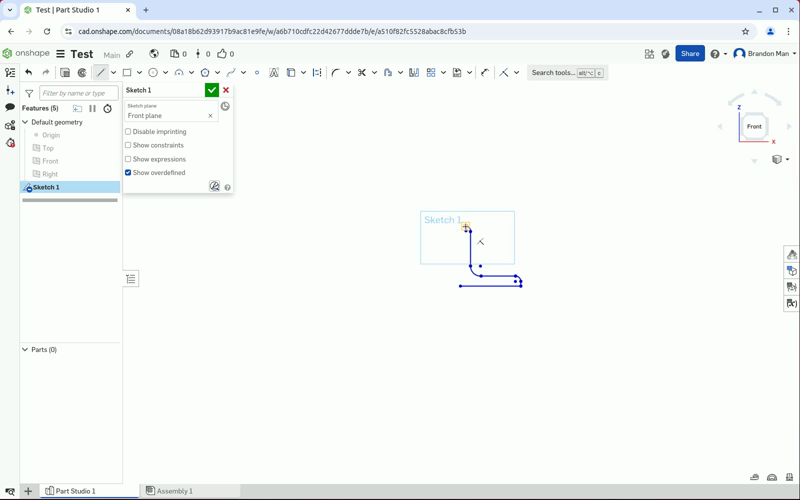
scroll(6)
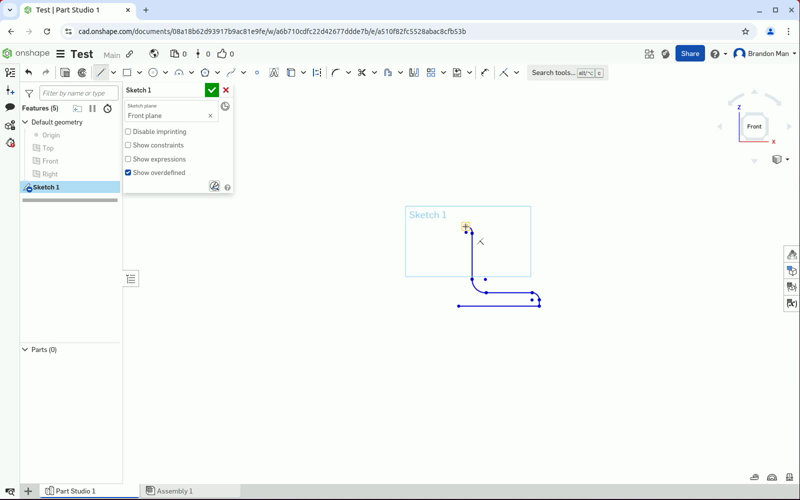
scroll(6)
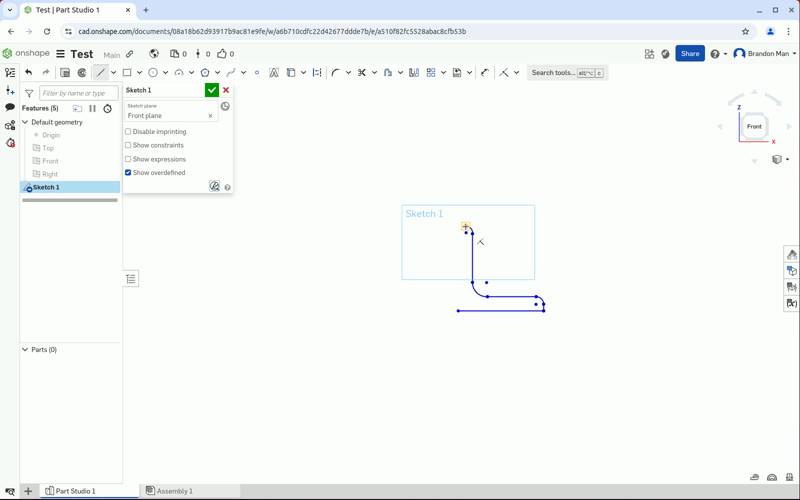
scroll(6)
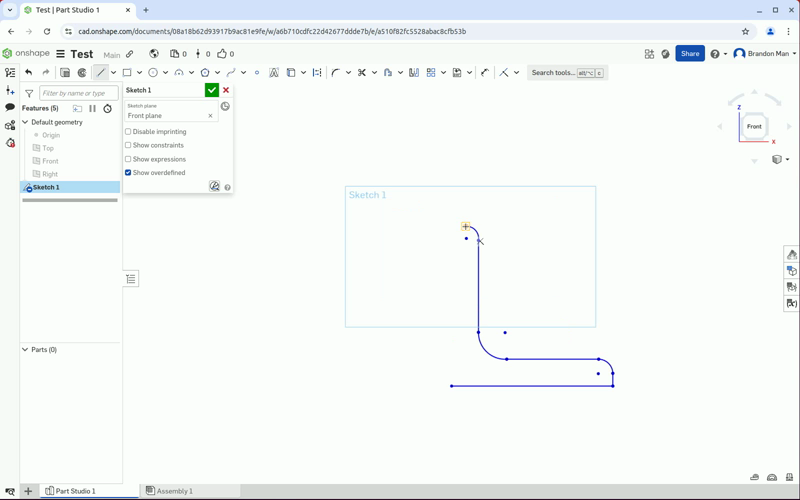
scroll(6)
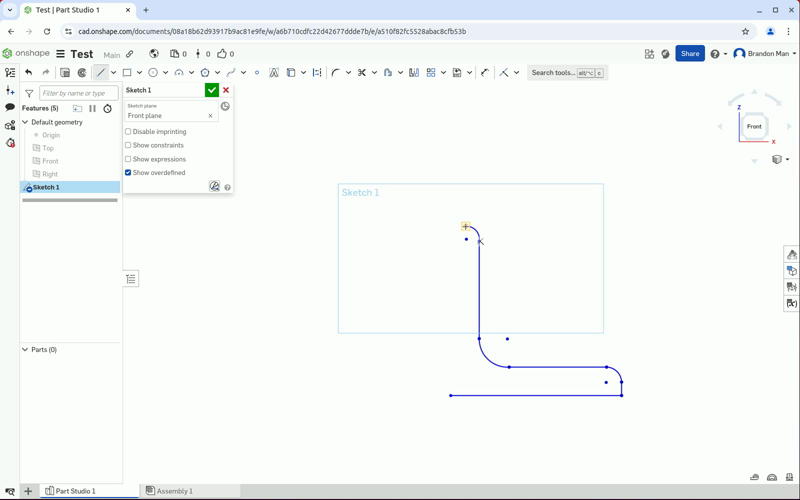
scroll(6)
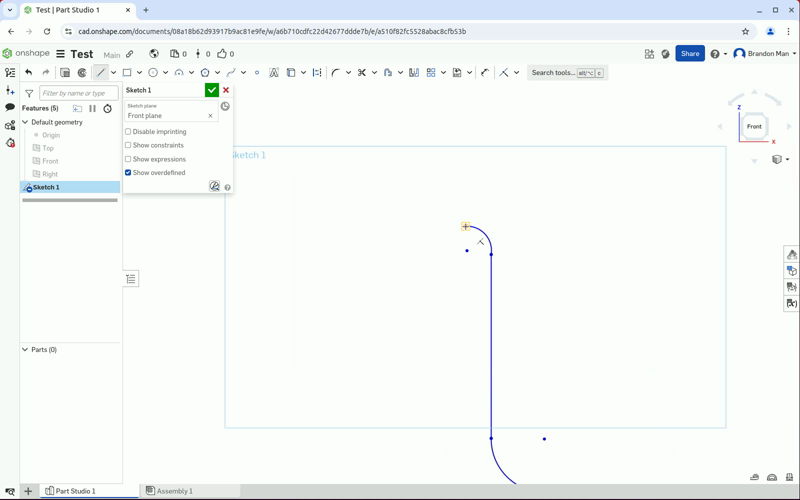
scroll(6)
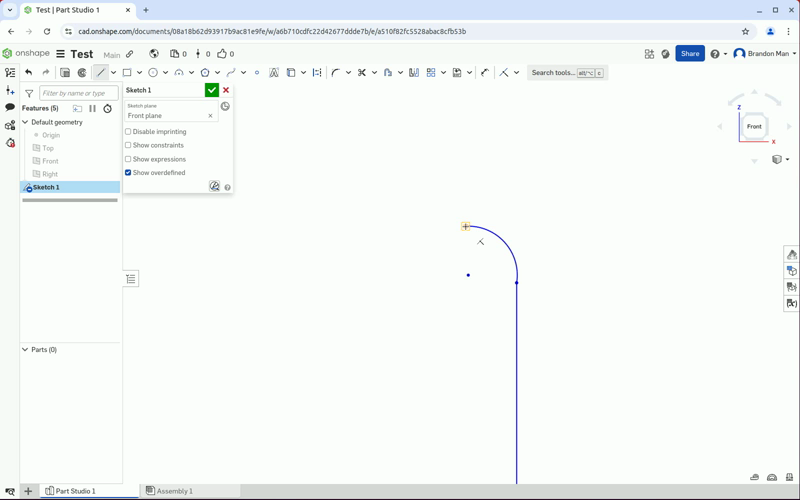
click(465, 226)
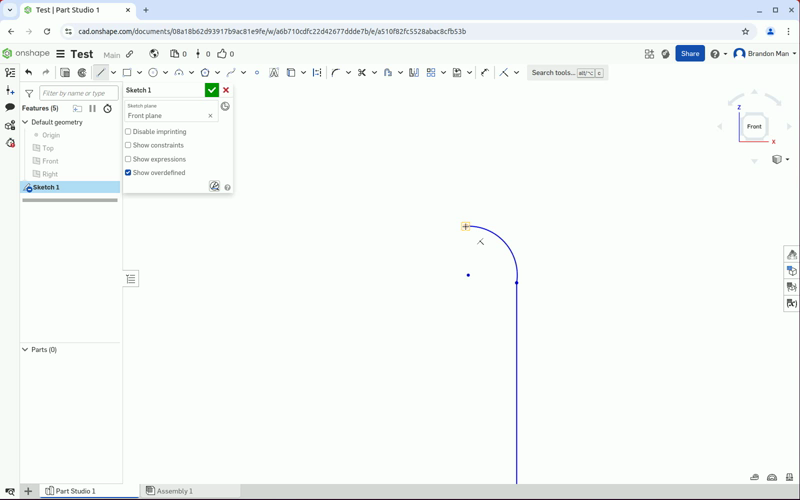
scroll(-6)
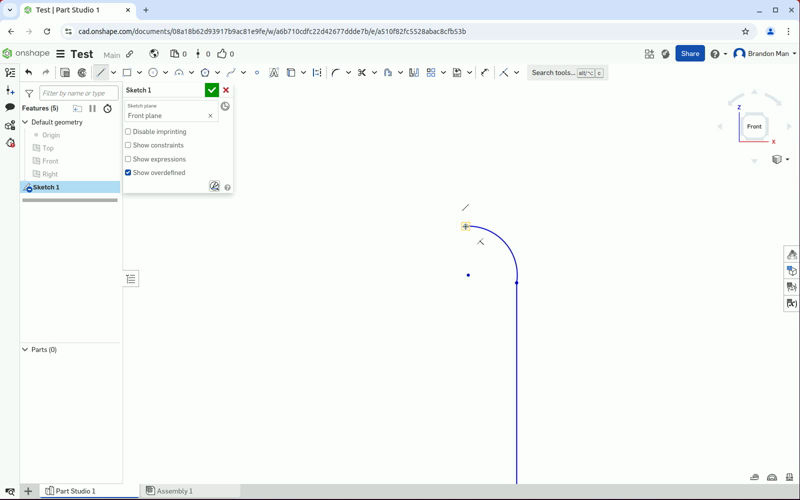
scroll(-6)
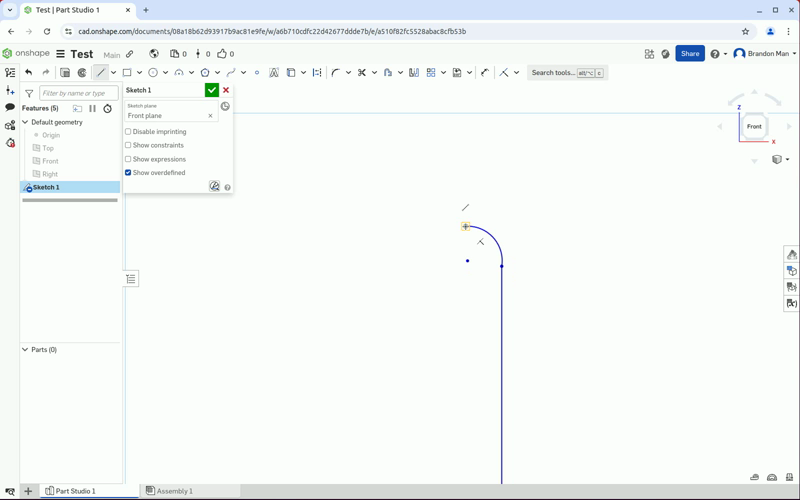
scroll(-6)
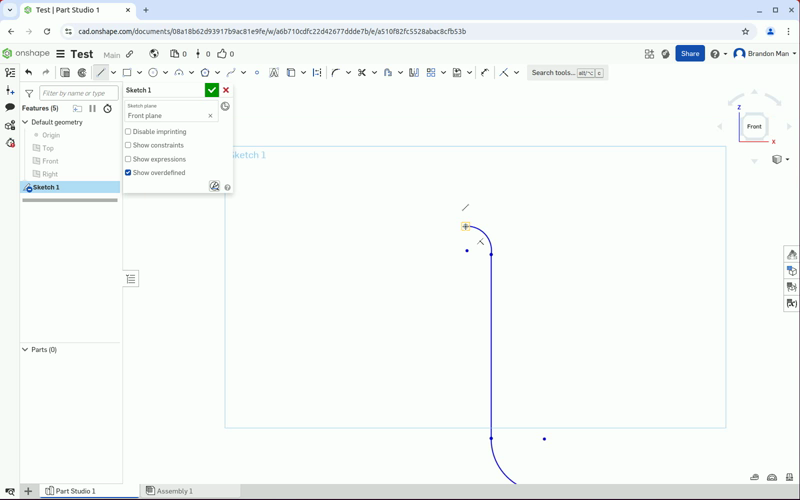
scroll(-6)
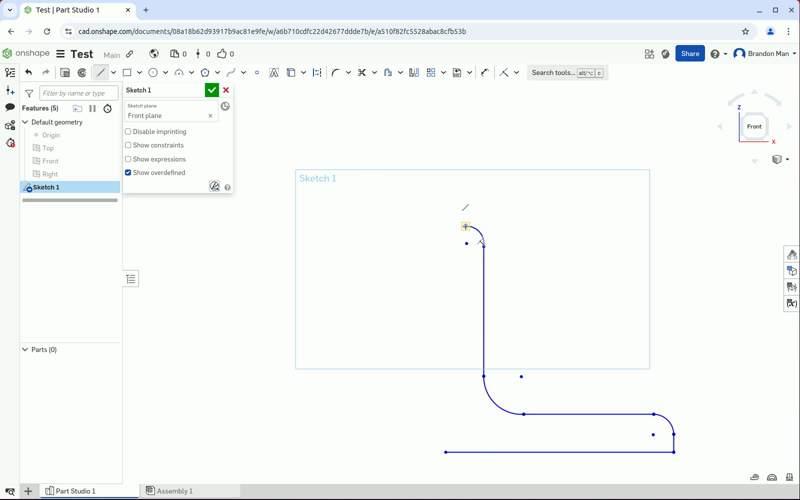
scroll(-6)
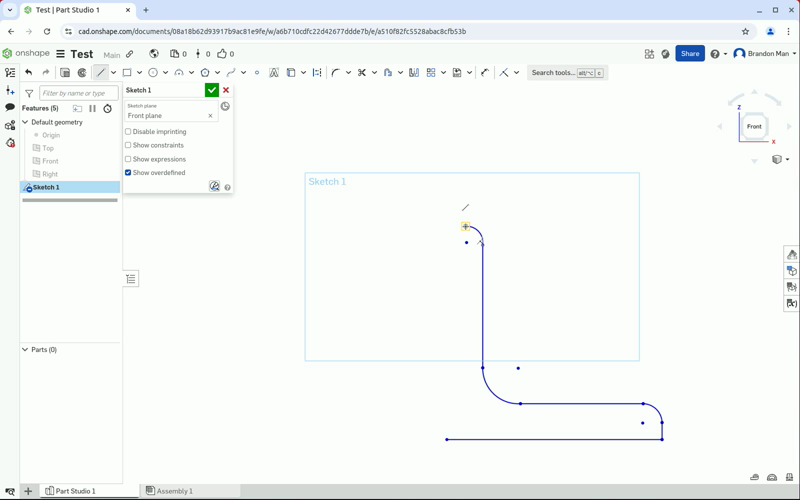
scroll(-6)
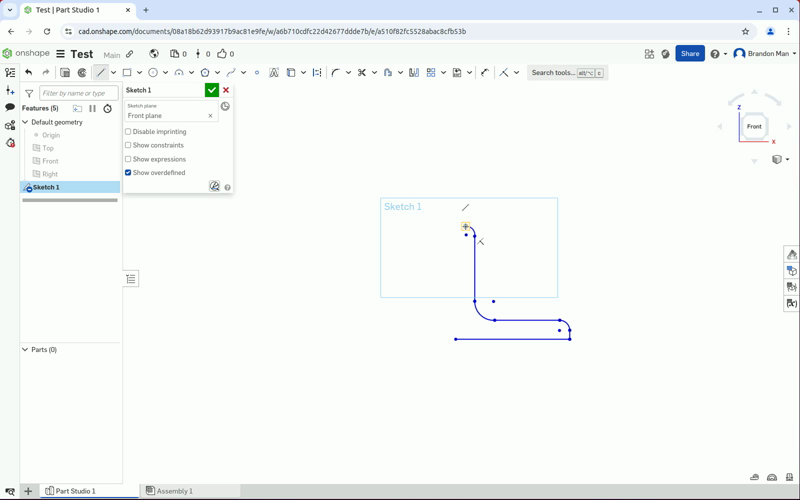
scroll(-6)
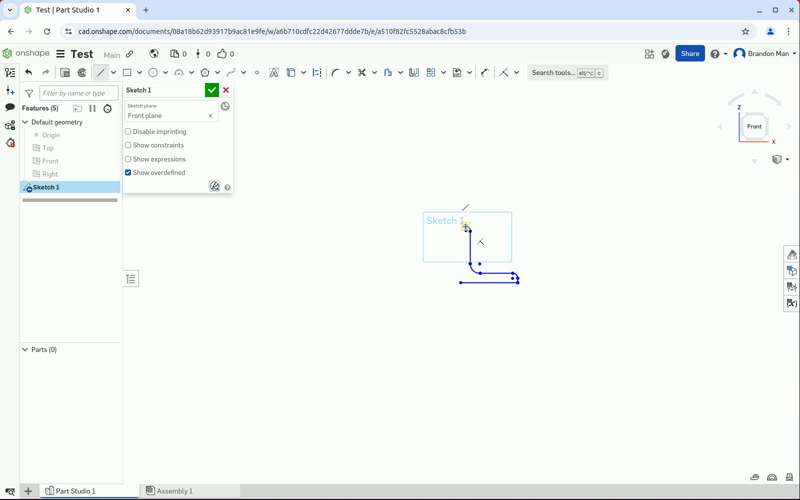
key_down(shift)
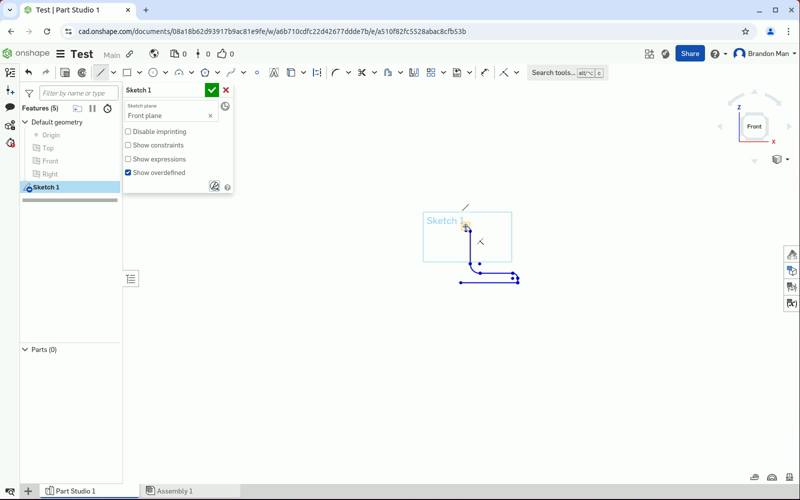
mouse_move(495, 226)
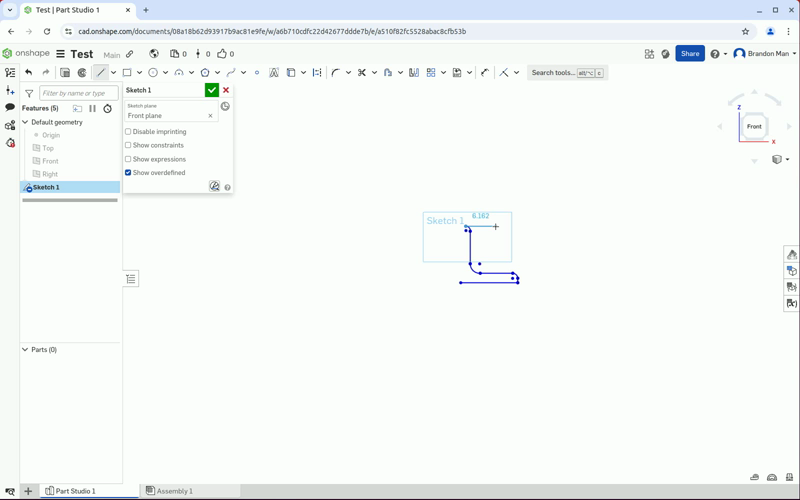
mouse_move(460, 226)
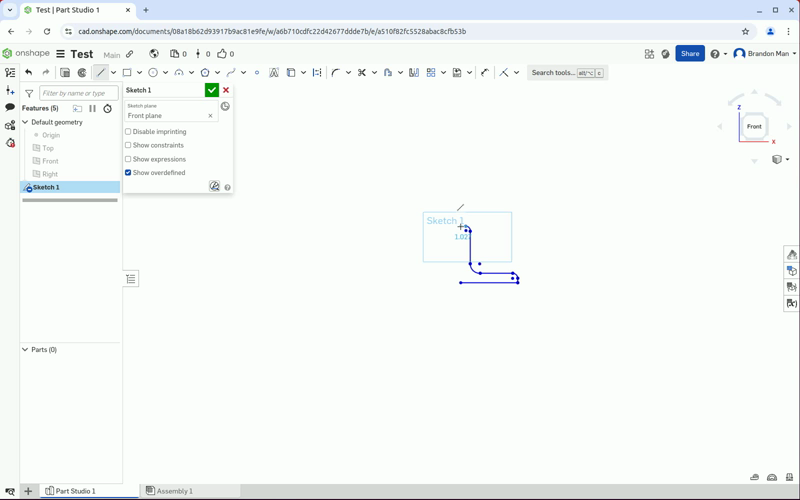
scroll(6)
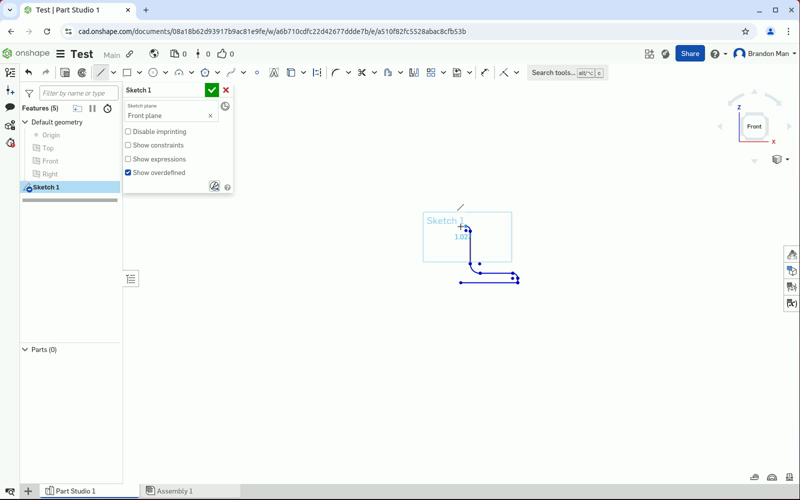
scroll(6)
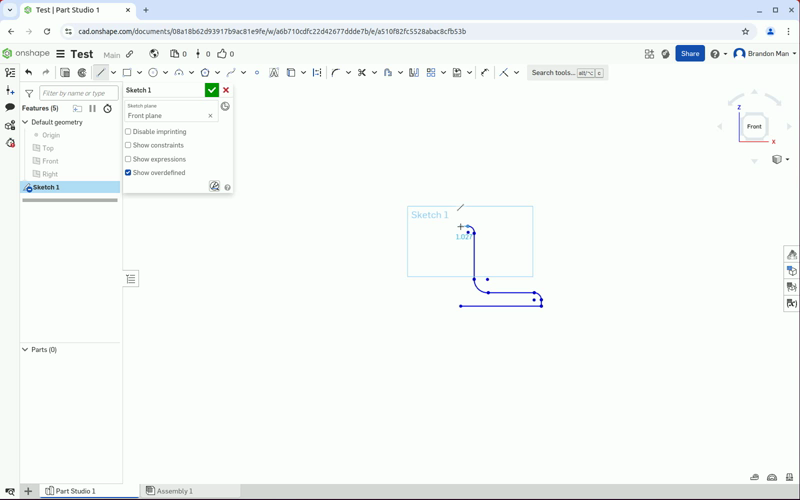
scroll(6)
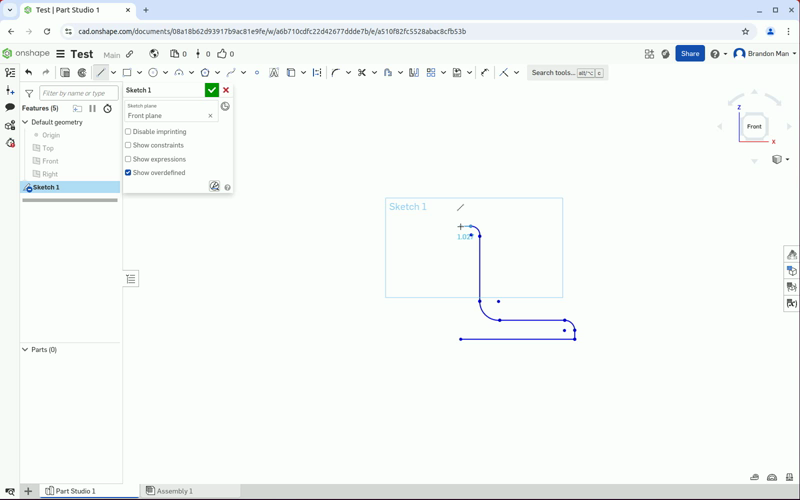
scroll(6)
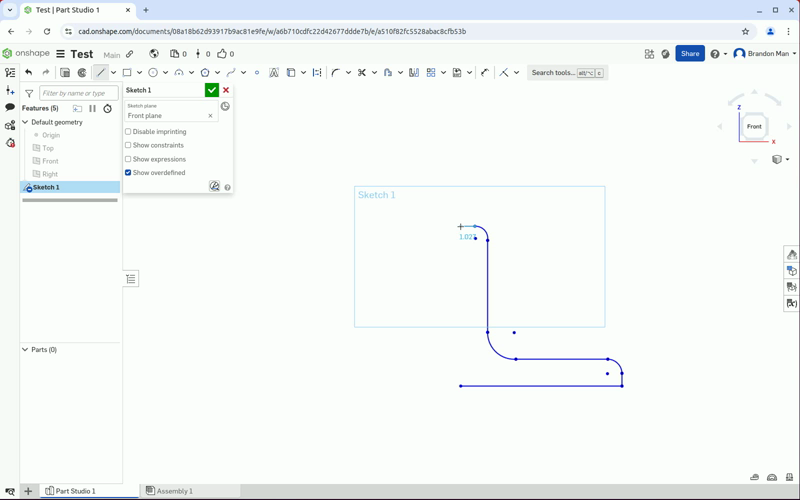
scroll(6)
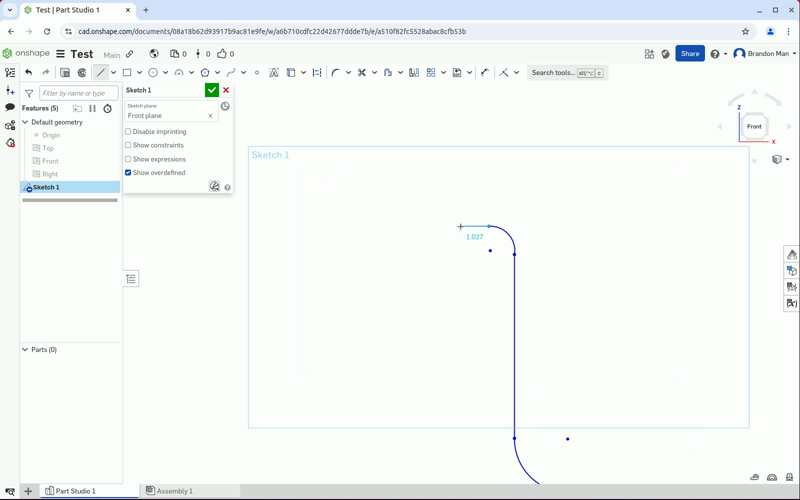
scroll(6)
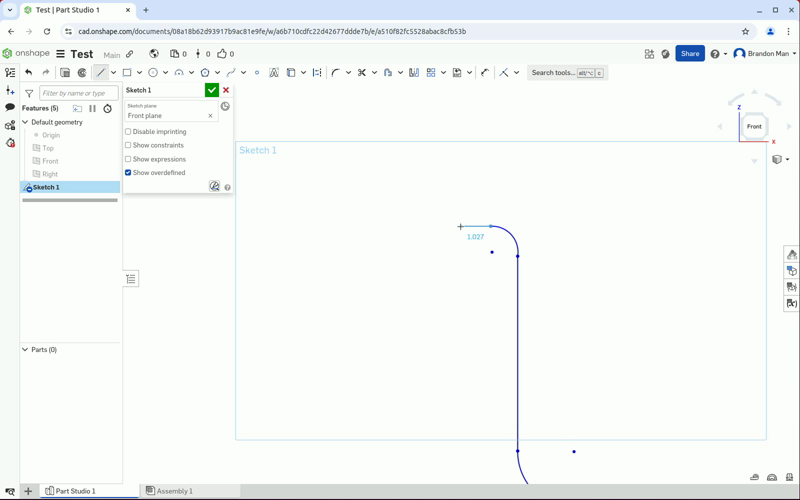
scroll(6)
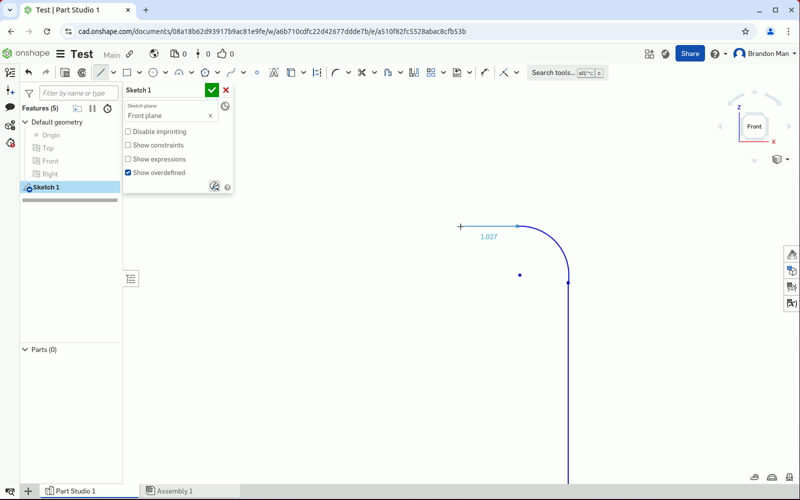
click(460, 226)
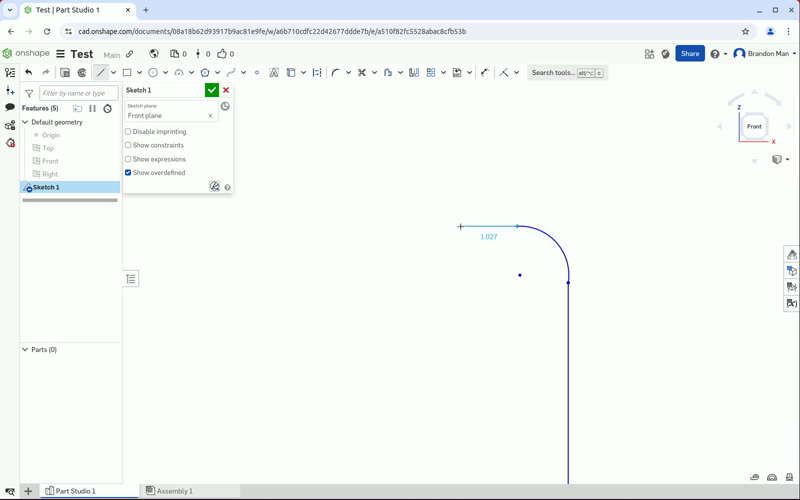
scroll(-6)
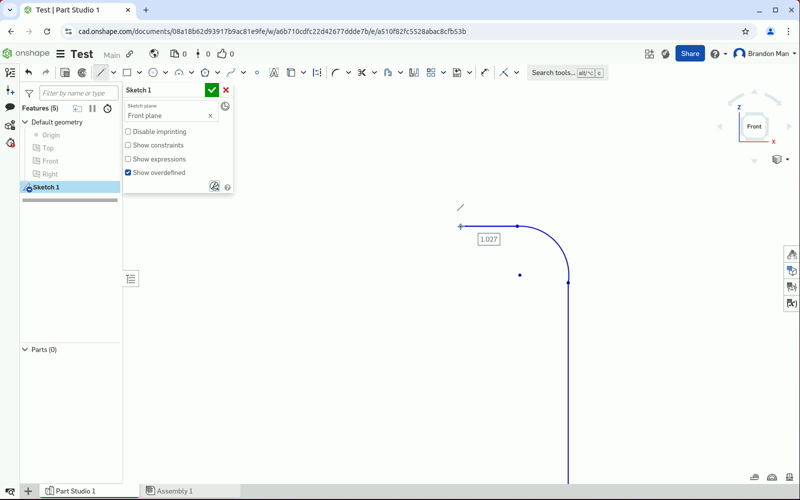
scroll(-6)
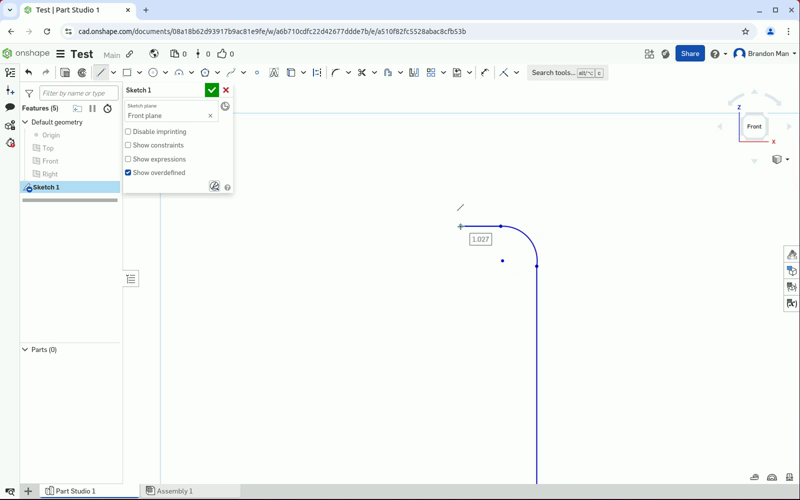
scroll(-6)
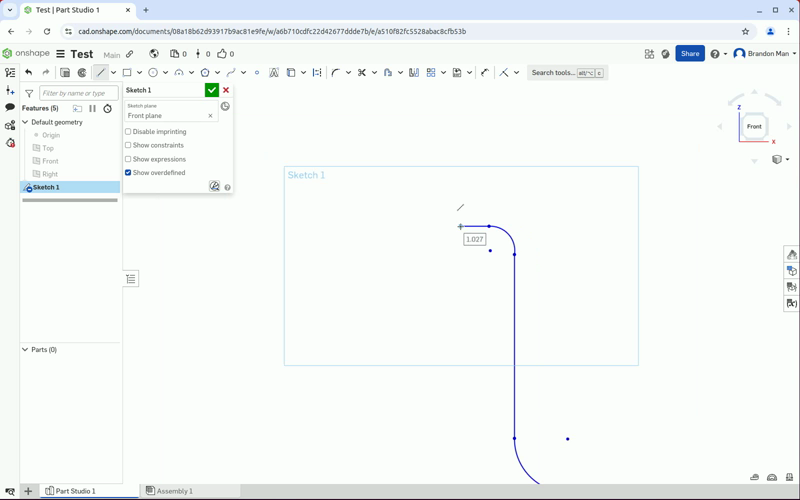
scroll(-6)
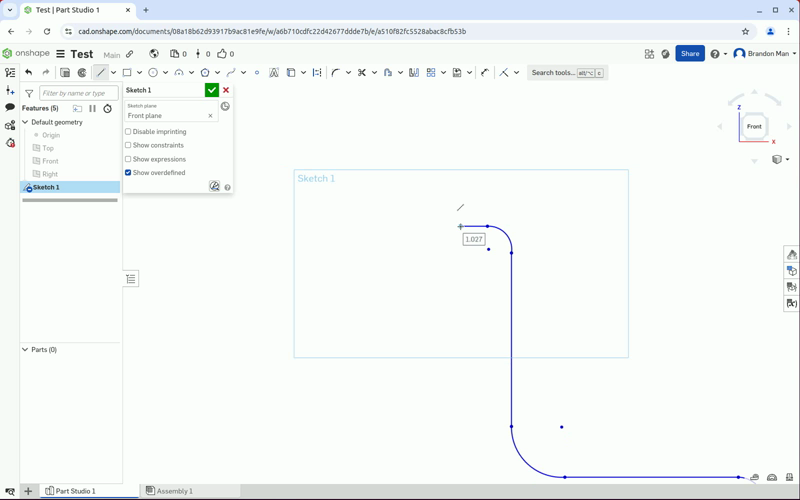
scroll(-6)
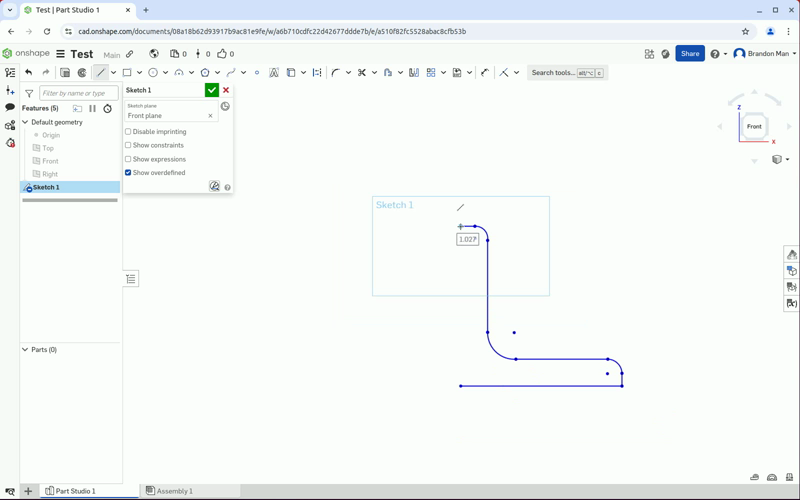
scroll(-6)
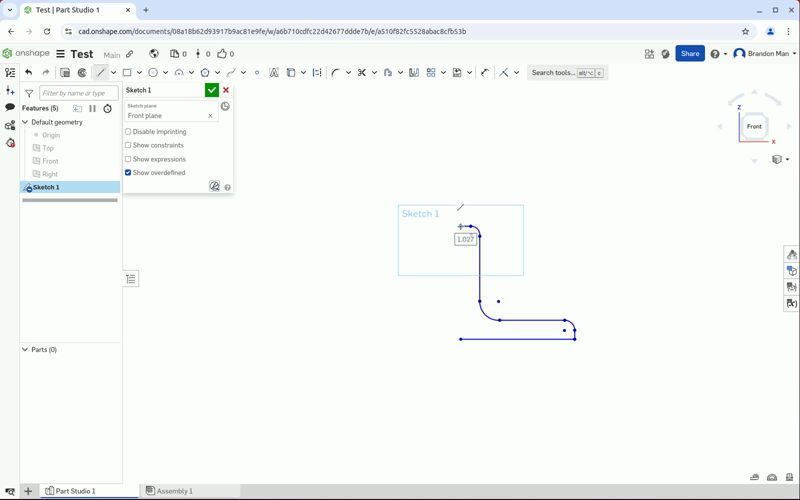
scroll(-6)
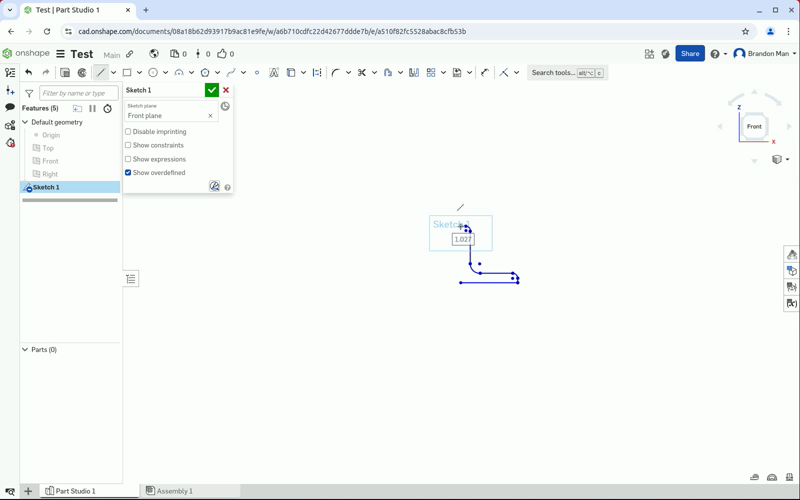
key_up(shift)
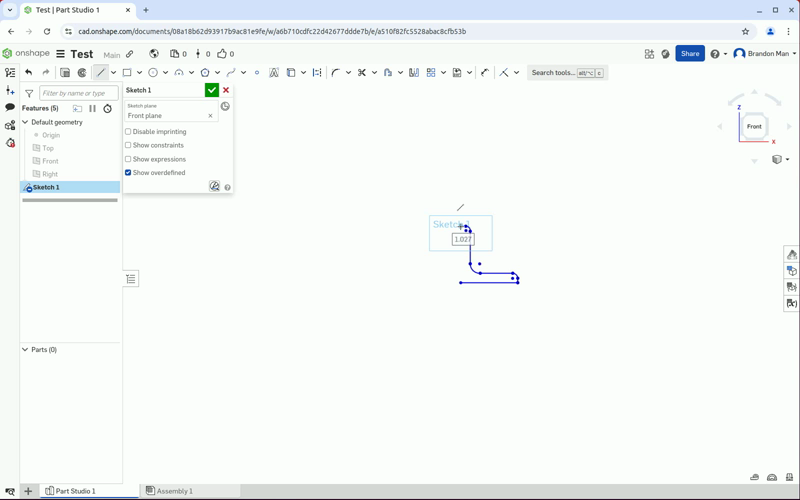
mouse_move(490, 226)
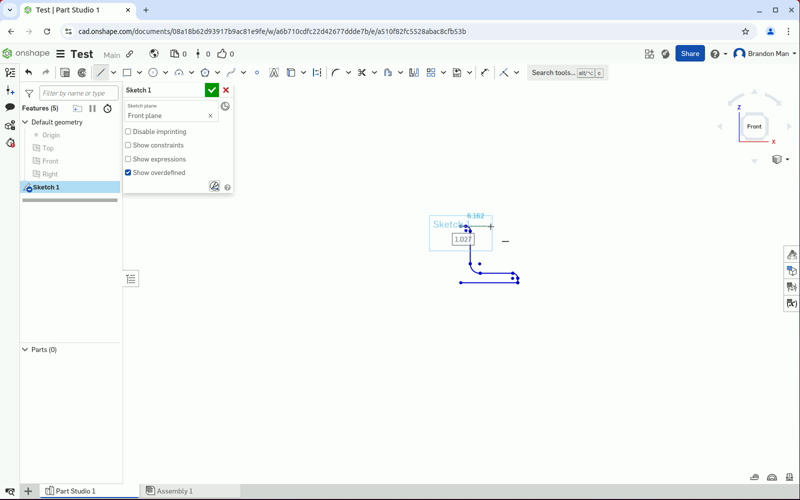
key_down(shift)
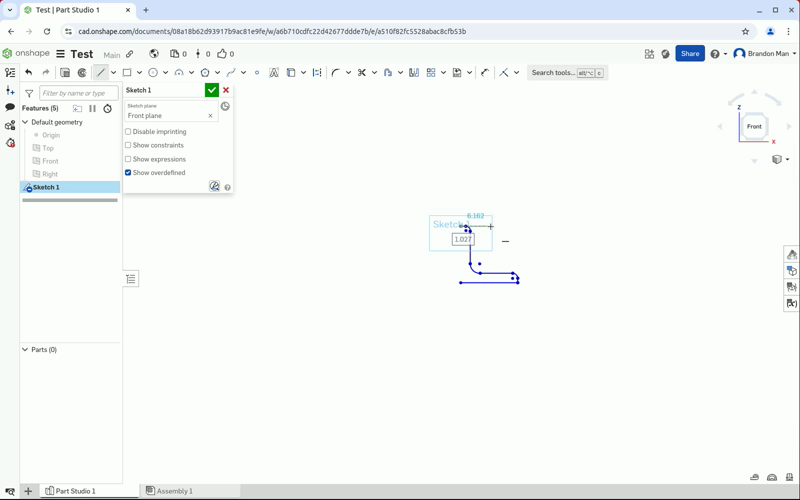
mouse_move(460, 282)
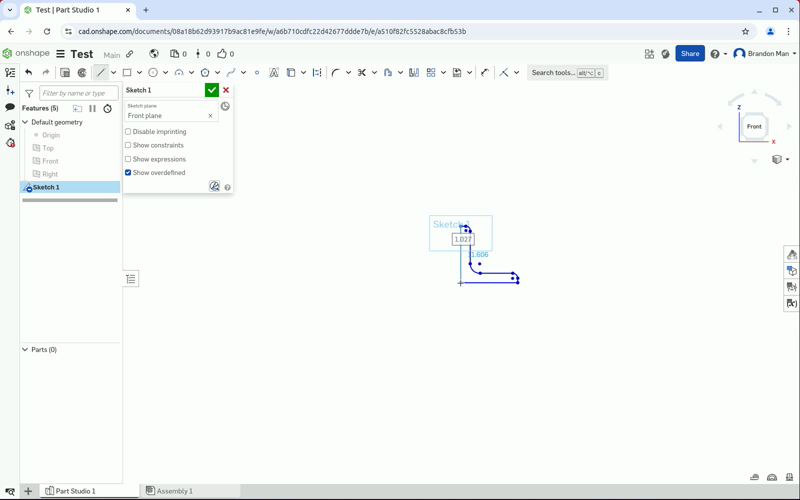
key_up(shift)
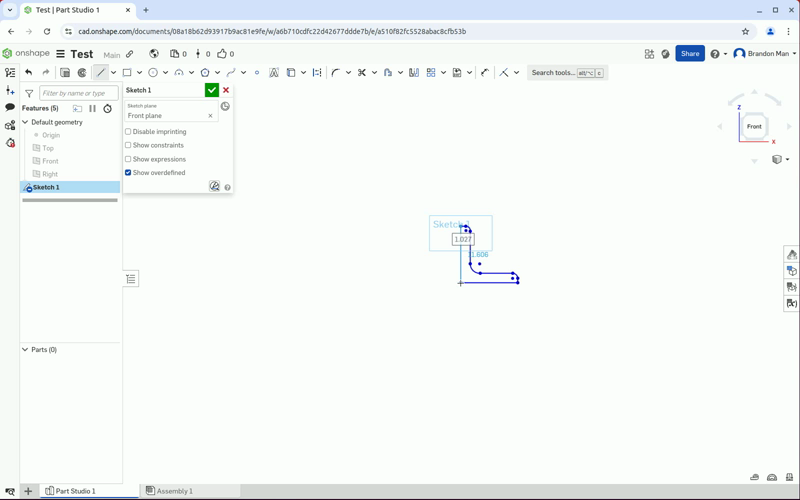
click(460, 282)
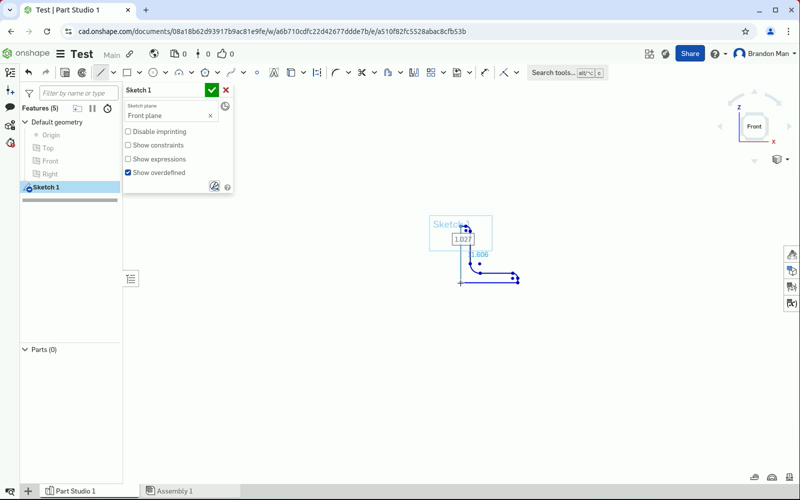
key(esc)
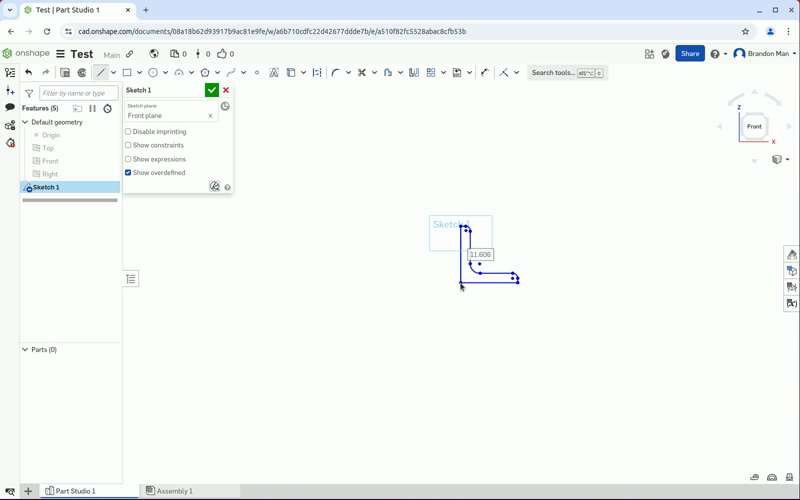
mouse_move(494, 277)
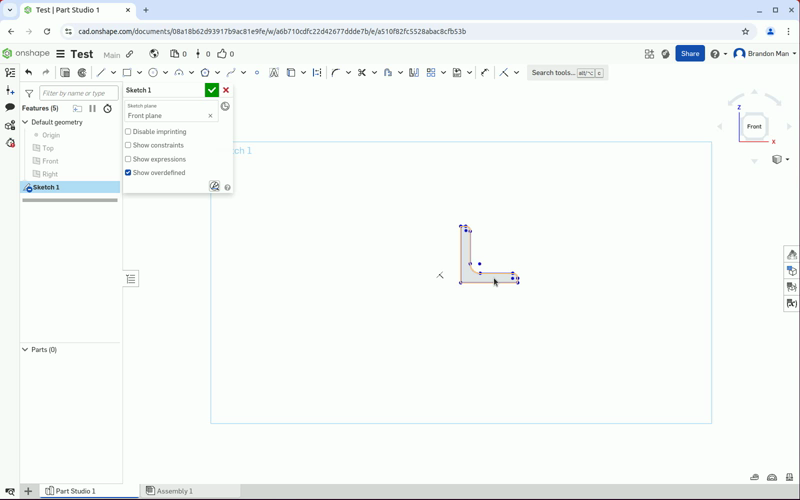
scroll(6)
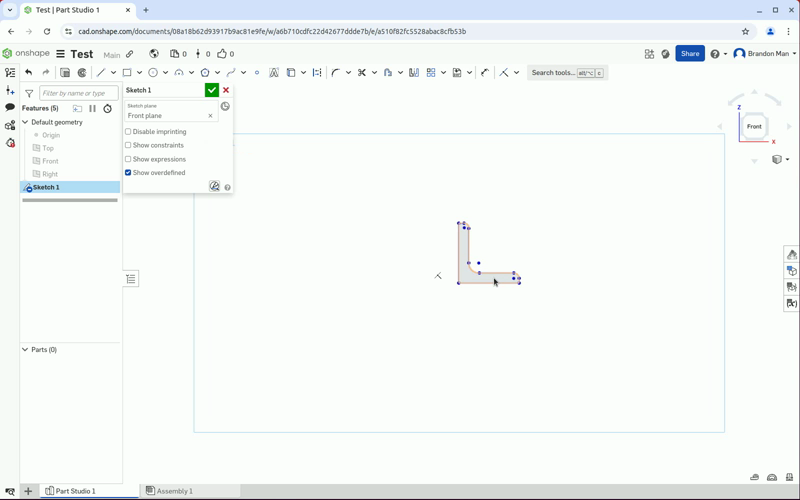
scroll(6)
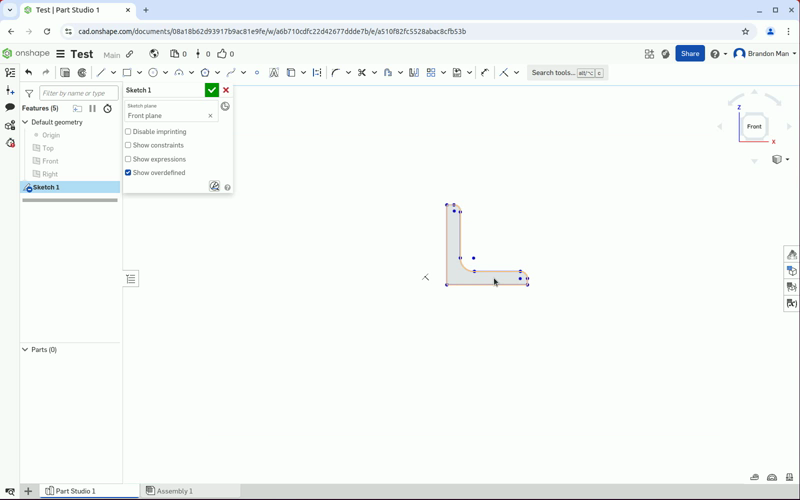
scroll(6)
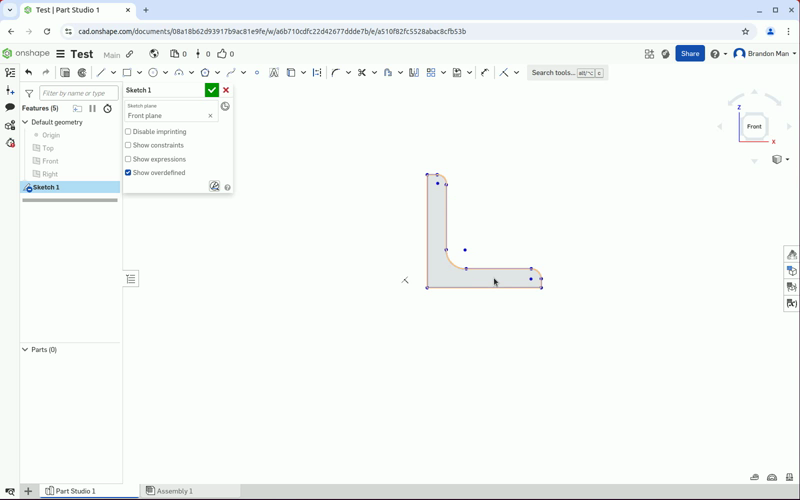
scroll(6)
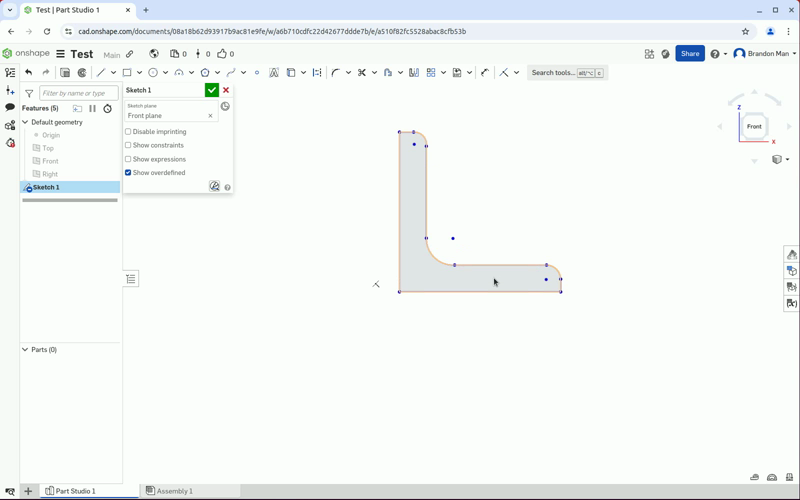
scroll(6)
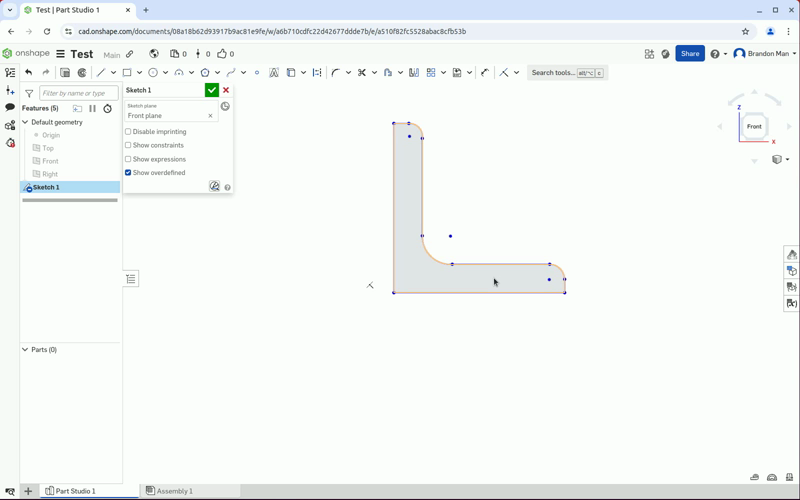
scroll(6)
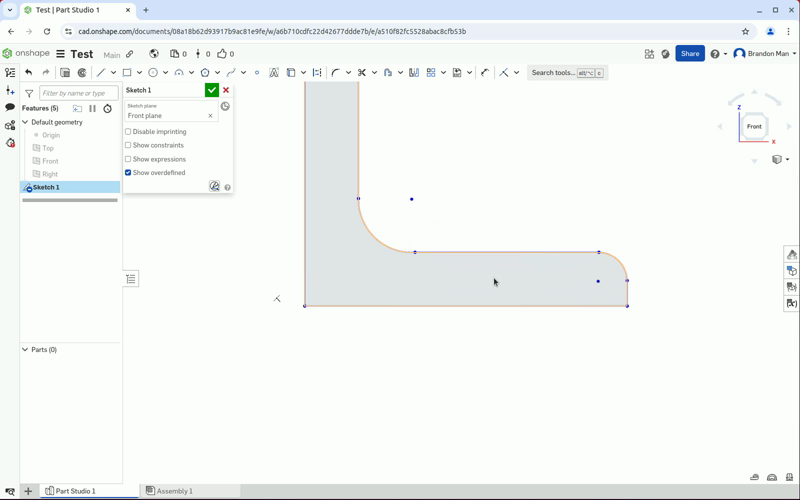
scroll(6)
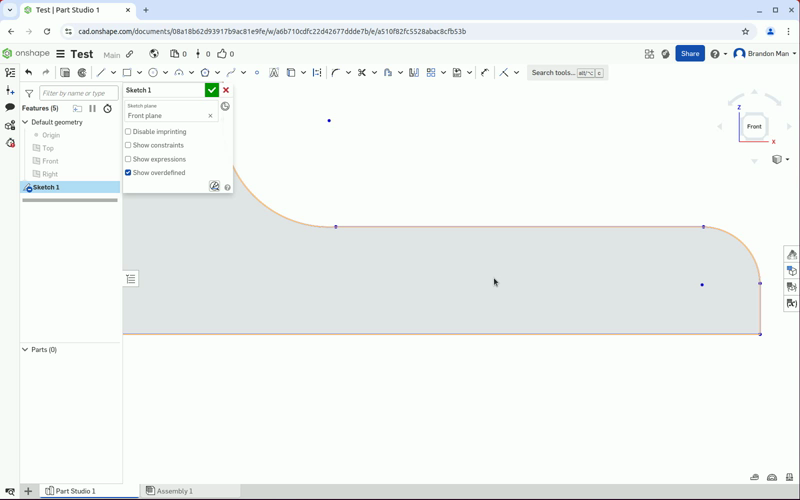
click(494, 277)
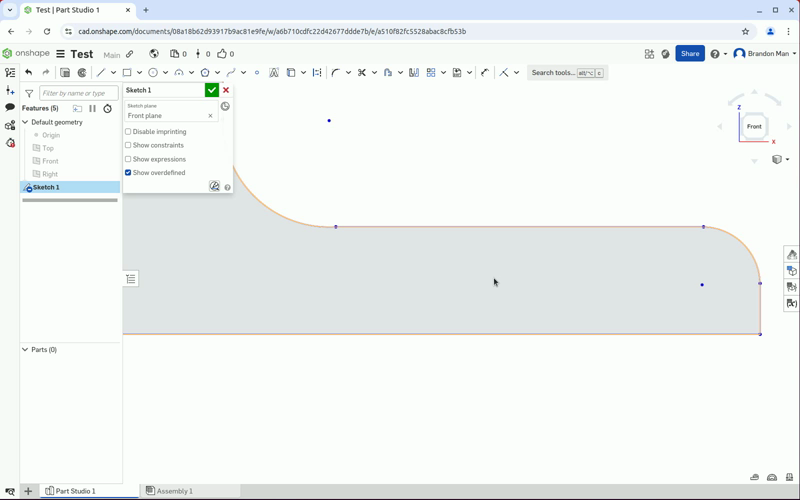
scroll(-6)
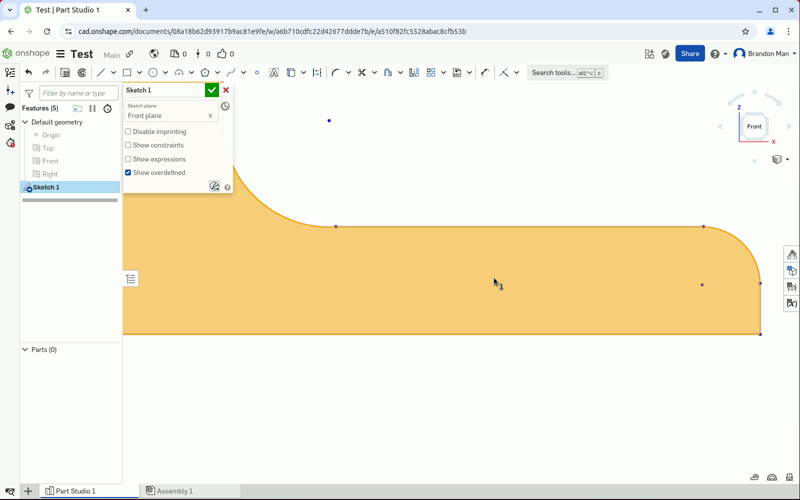
scroll(-6)
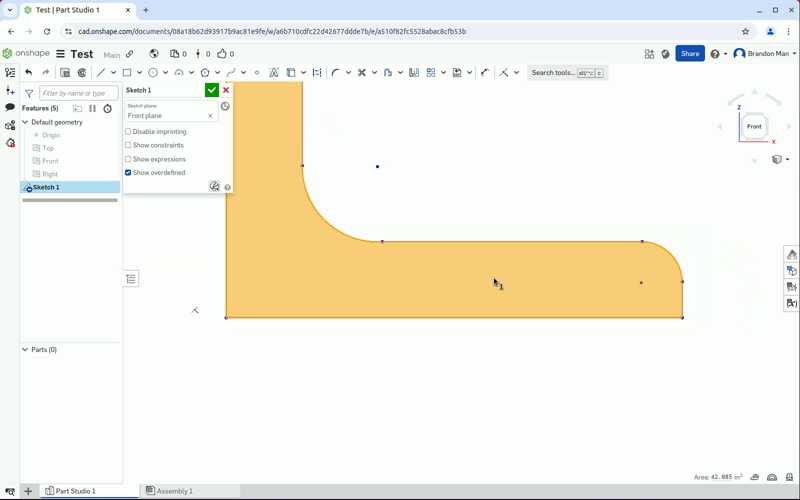
scroll(-6)
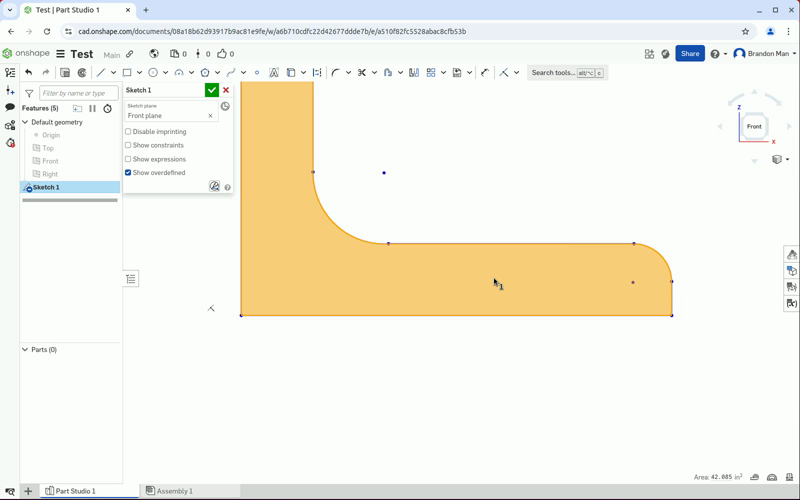
scroll(-6)
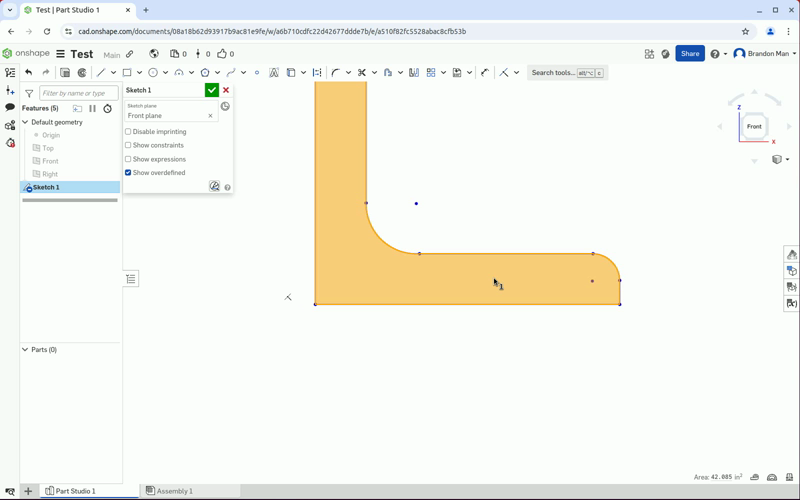
scroll(-6)
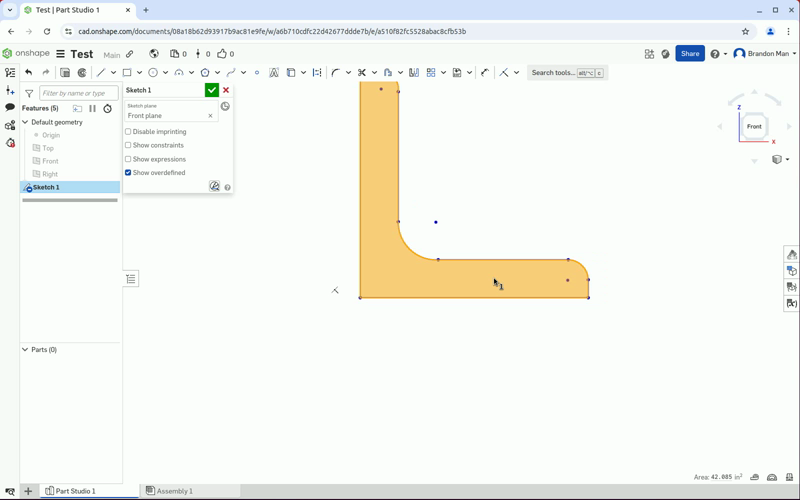
scroll(-6)
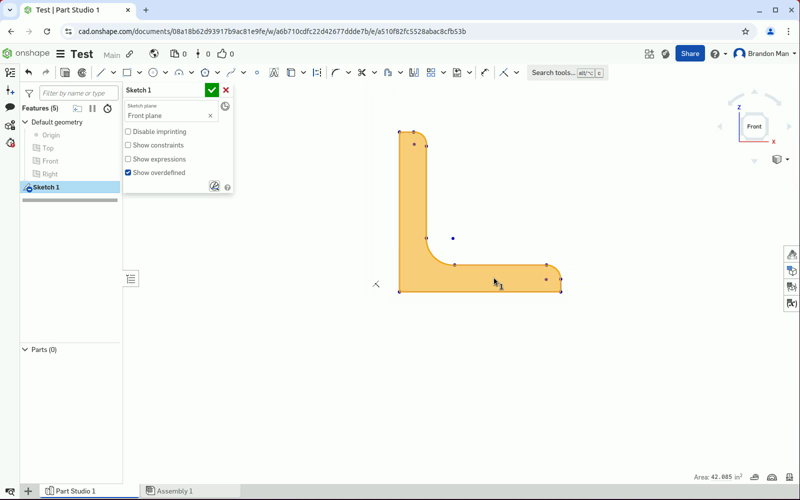
scroll(-6)
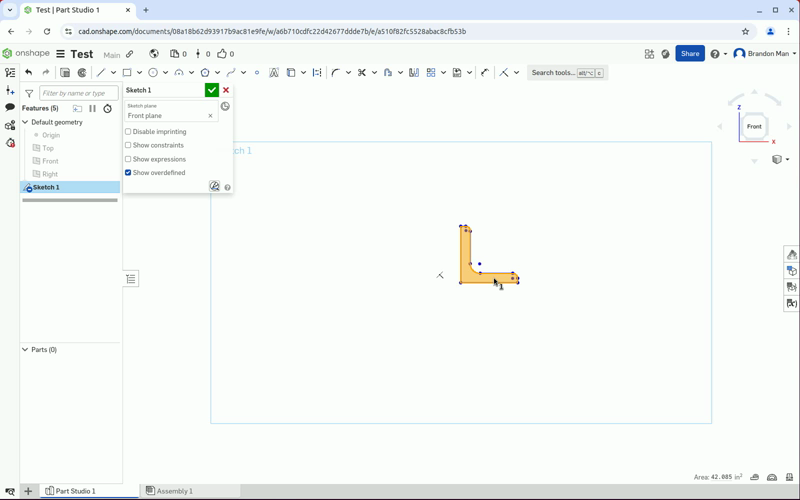
mouse_move(73, 352)
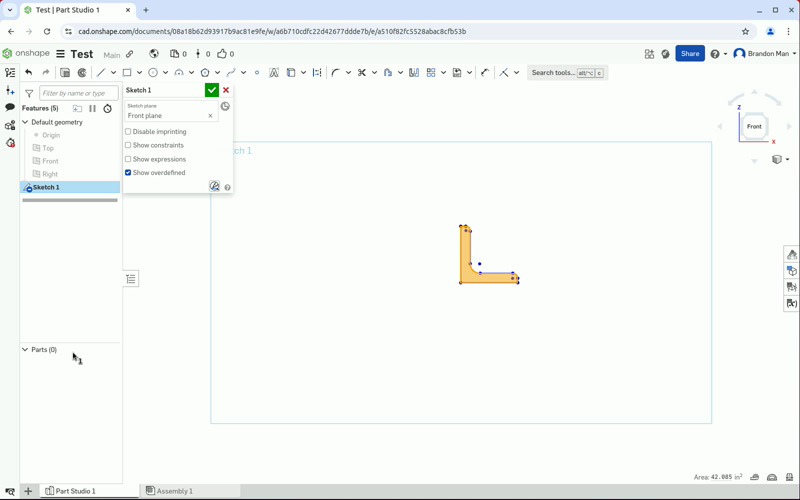
key(shift+y)
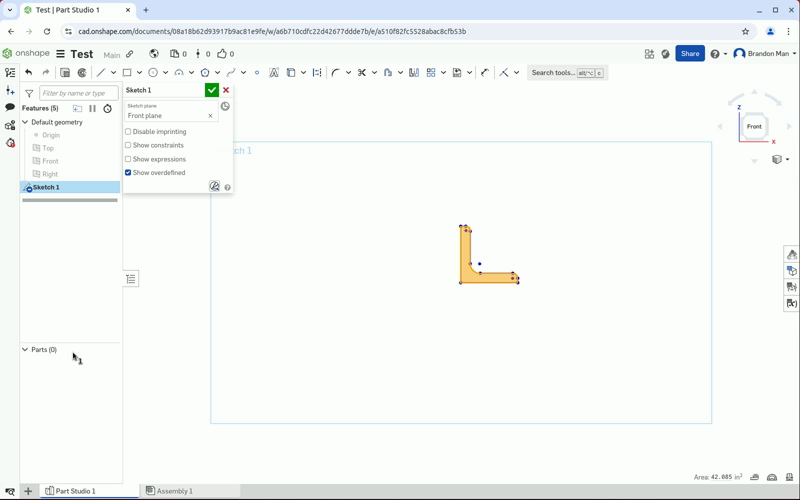
key(shift+e)
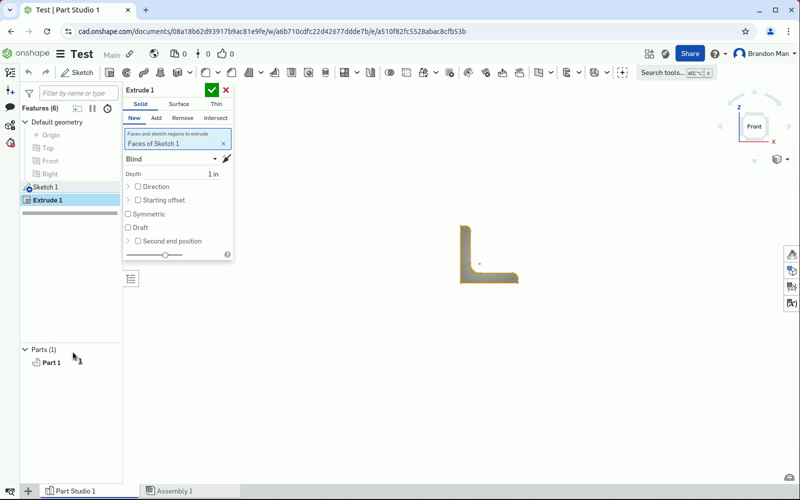
mouse_move(143, 106)
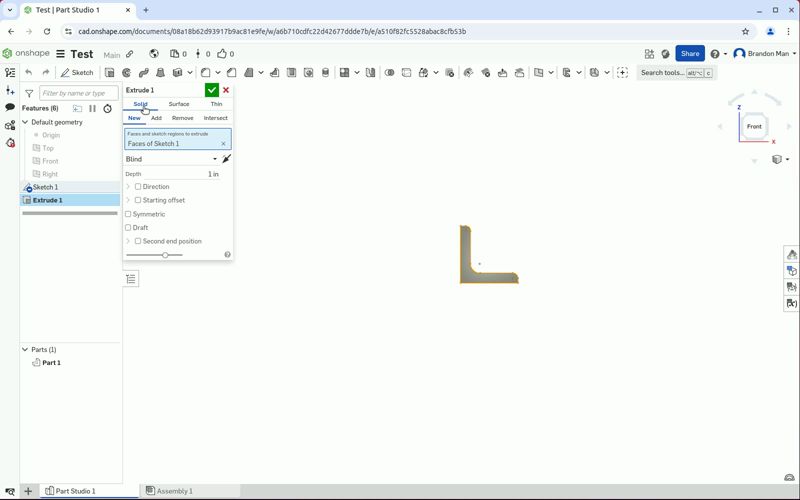
click(143, 106)
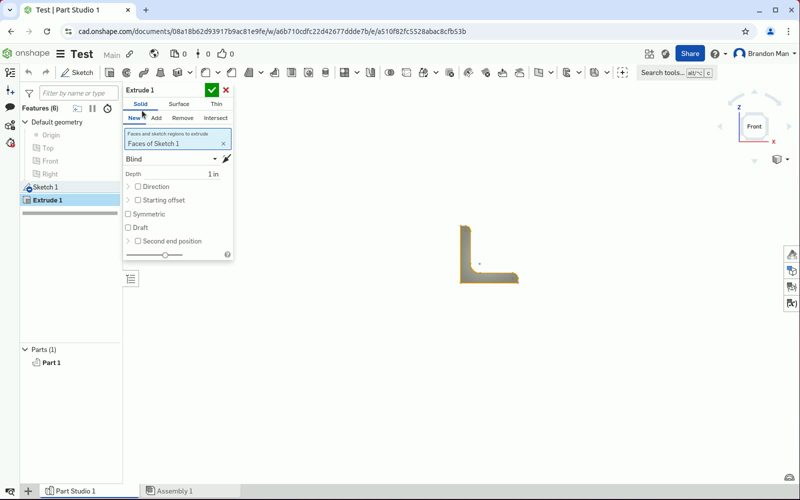
mouse_move(137, 120)
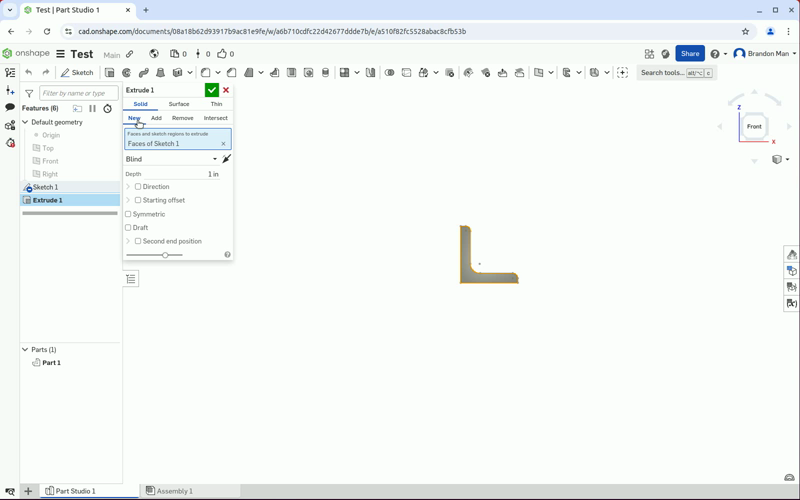
click(137, 120)
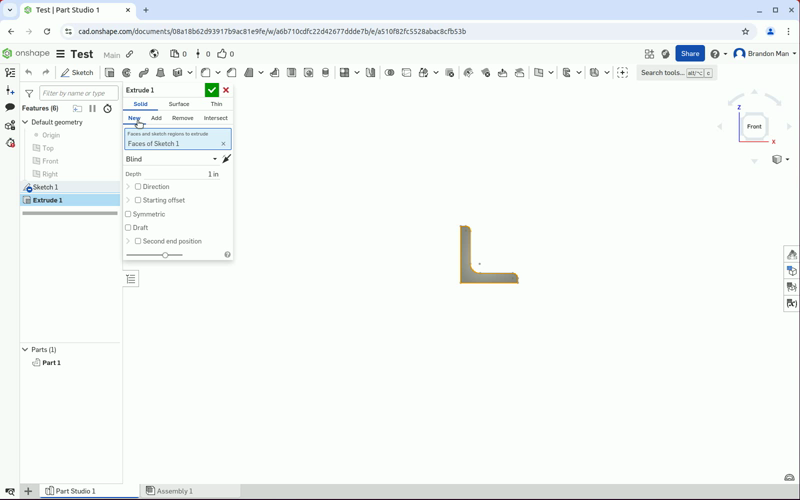
key(tab, 4)
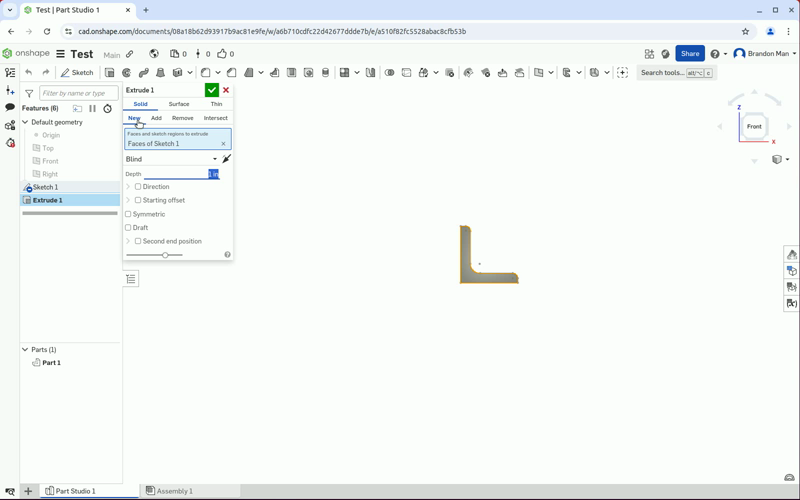
text(46.216)
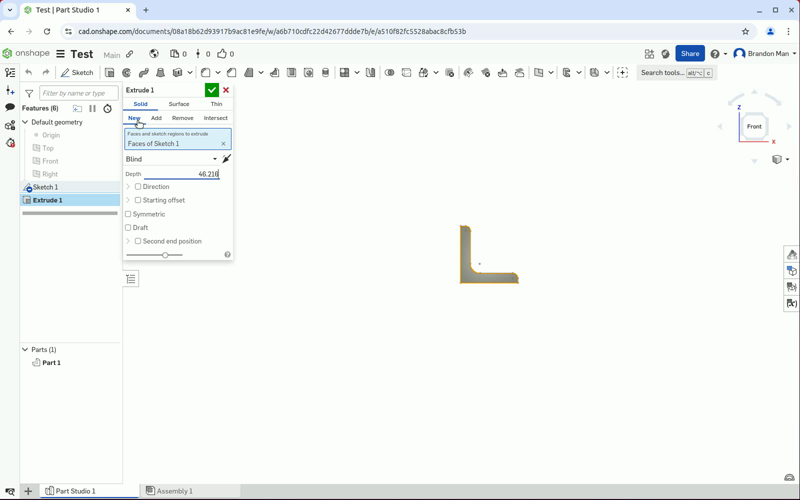
key(tab, 3)
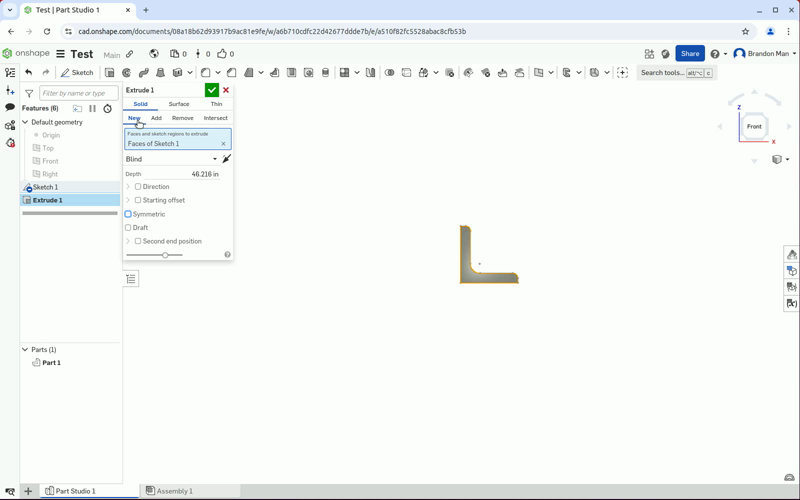
key(space)
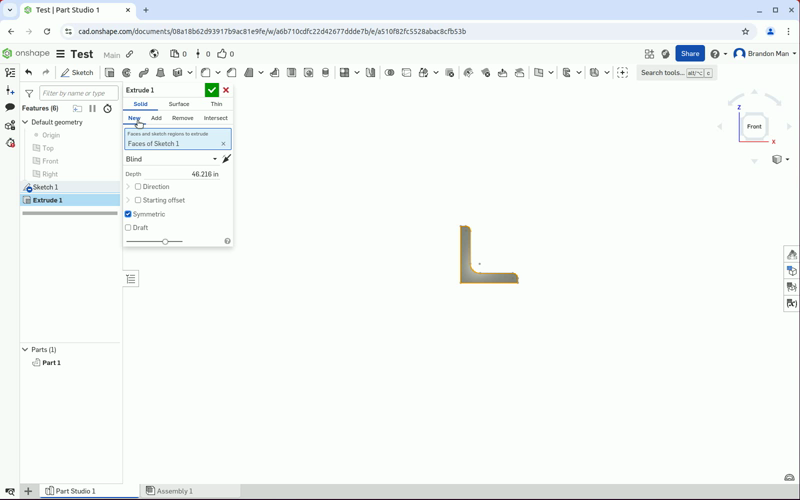
key(enter)
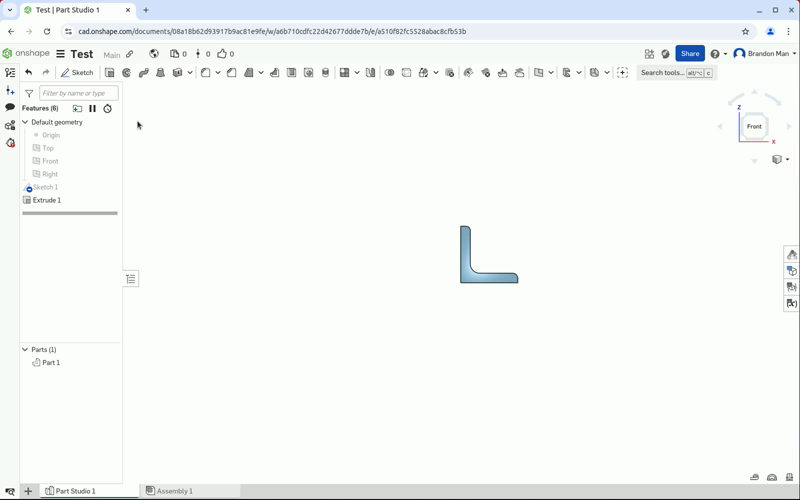
key(shift+h)
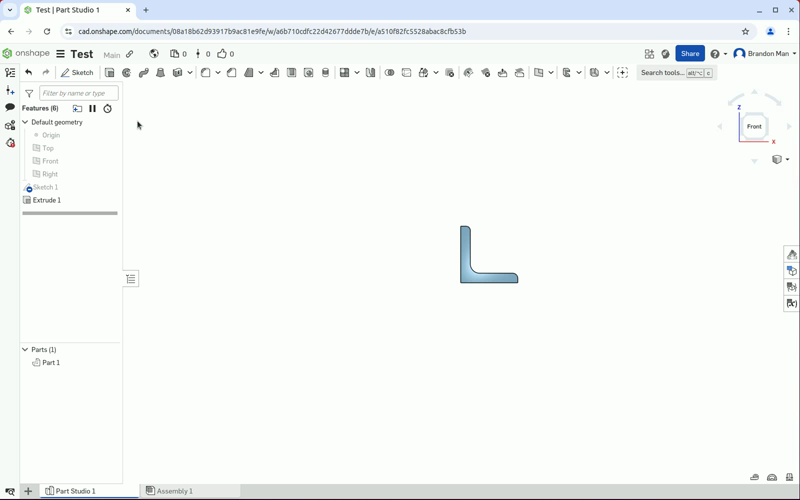
key(shift+h)
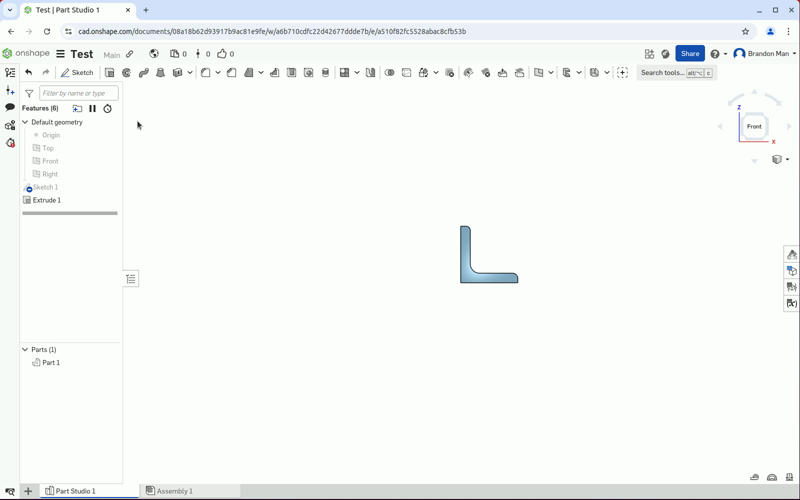
mouse_move(73, 189)
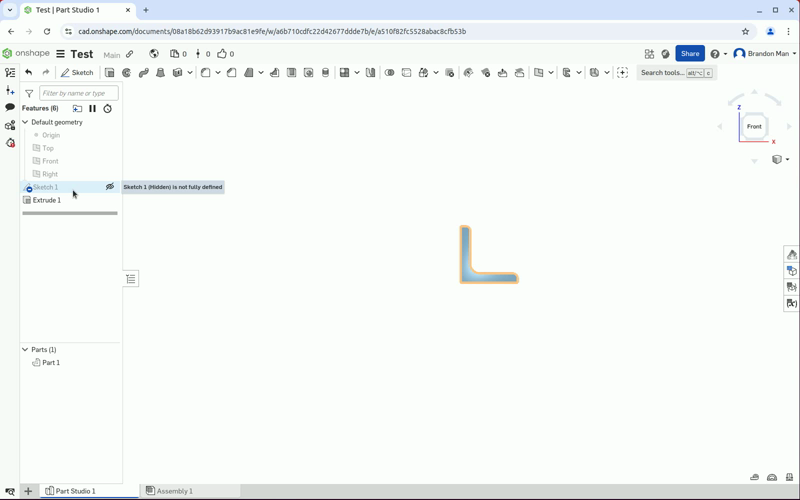
click(73, 189)
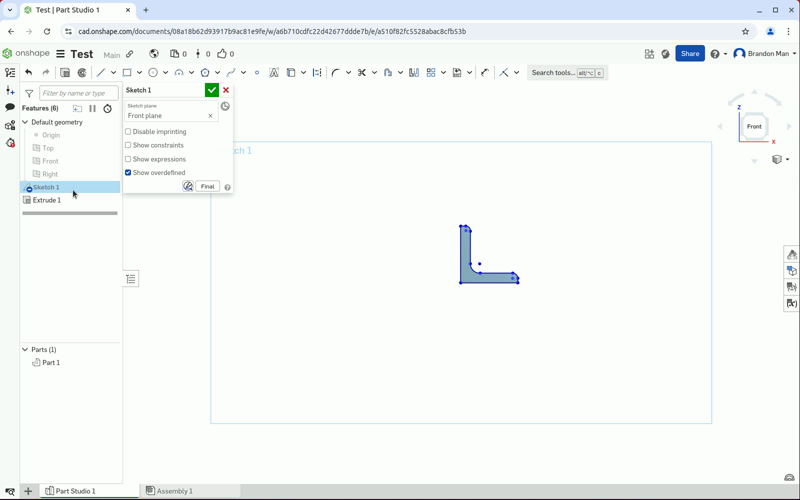
mouse_move(229, 92)
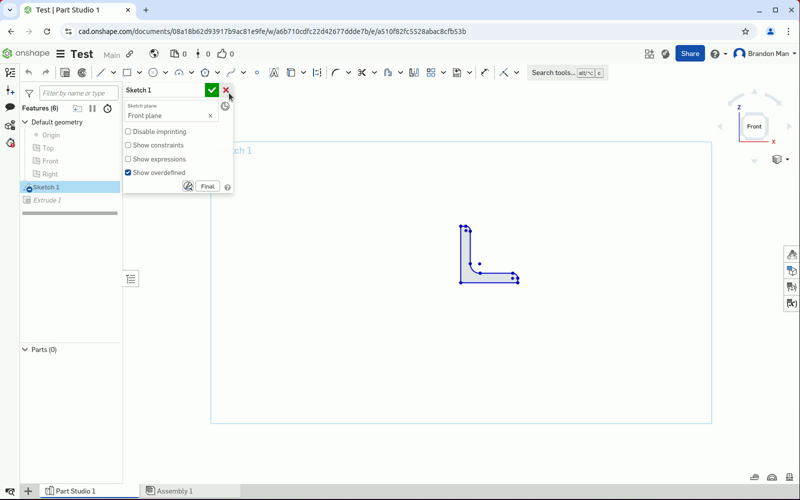
click(229, 92)
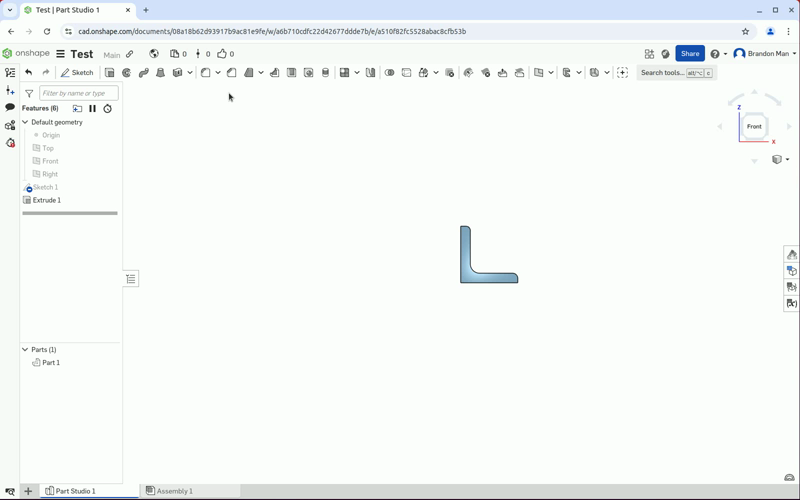
mouse_move(73, 352)
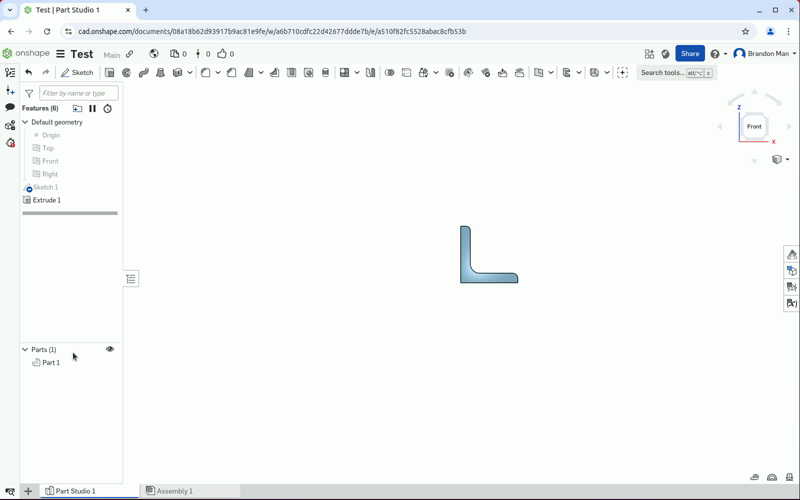
key(y)
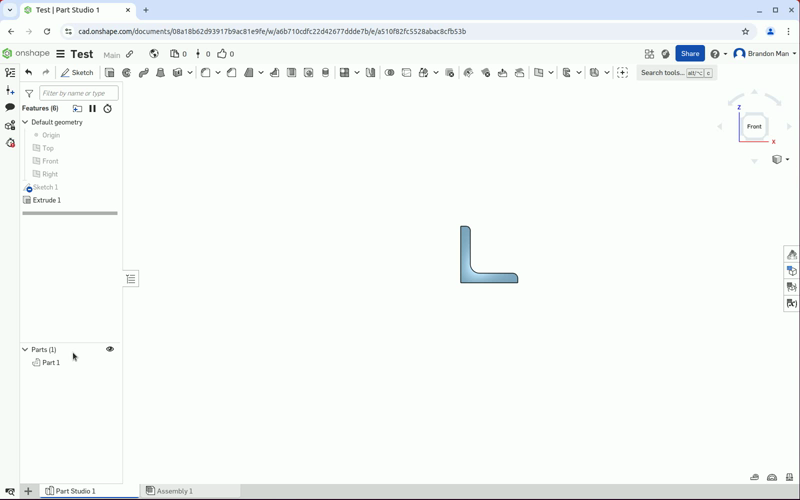
key(shift+p)
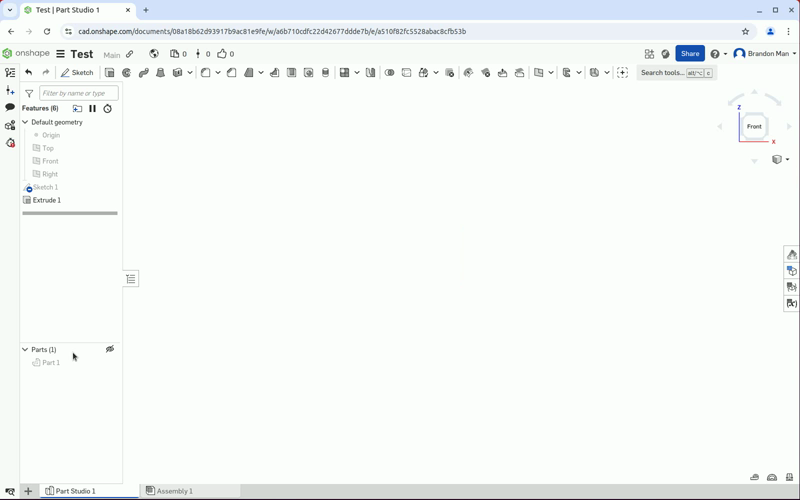
key(space)
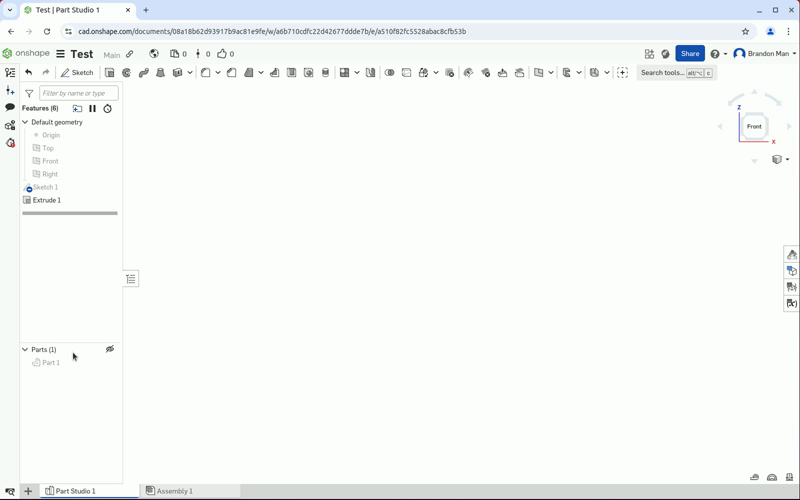
key_down(shift)
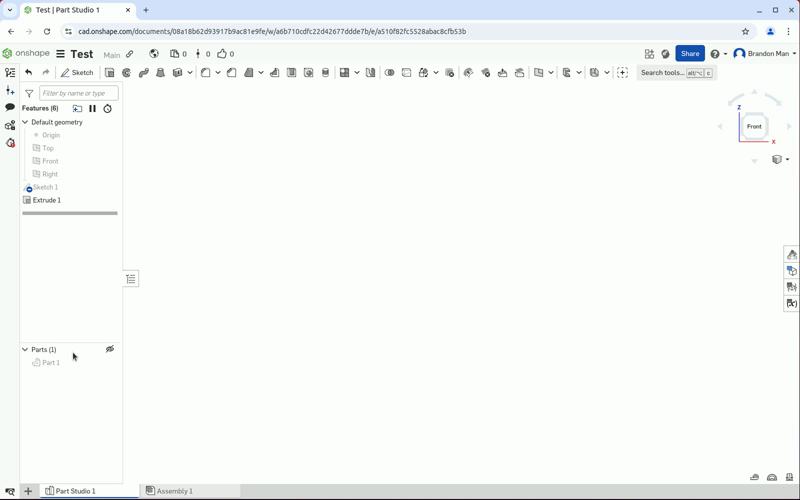
key(down)
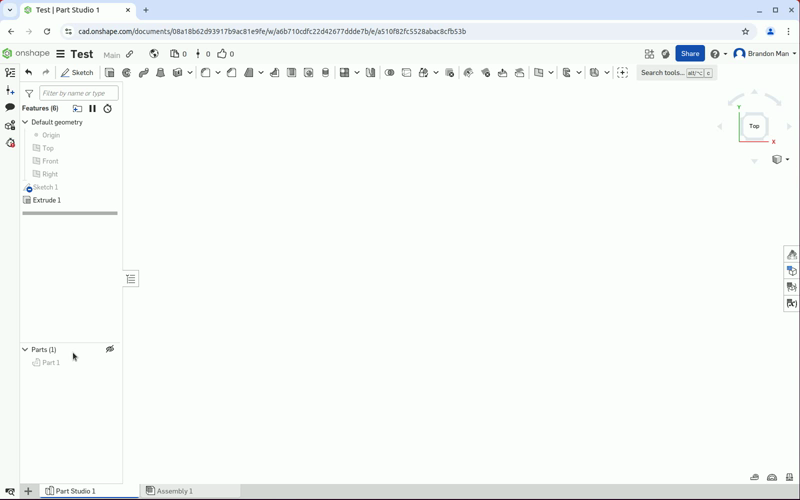
key_up(shift)
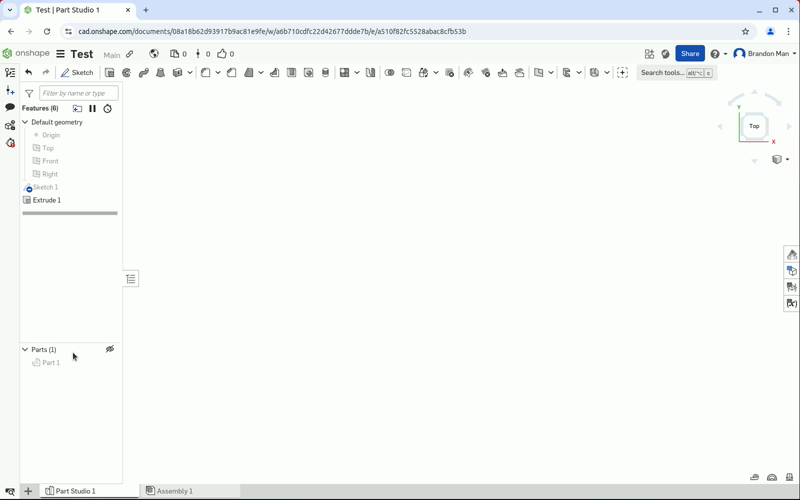
mouse_move(73, 352)
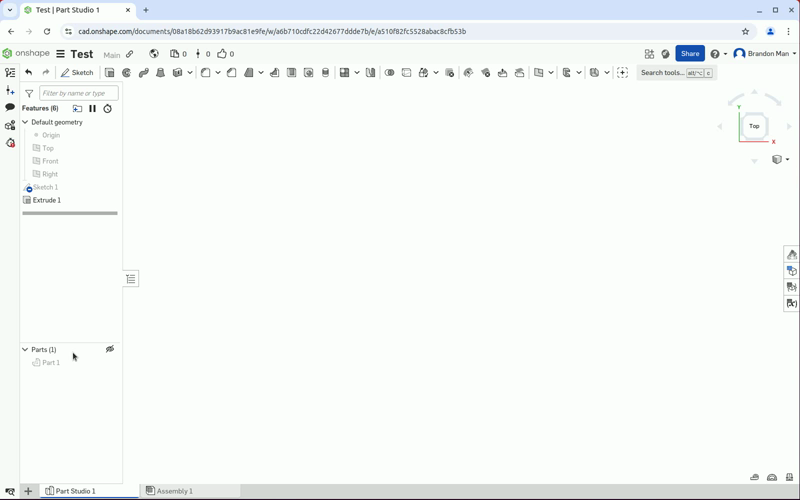
key(shift+y)
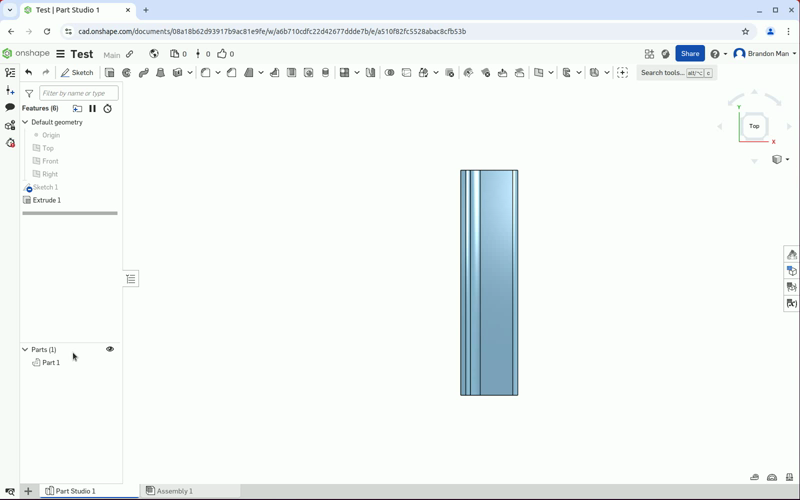
mouse_move(541, 75)
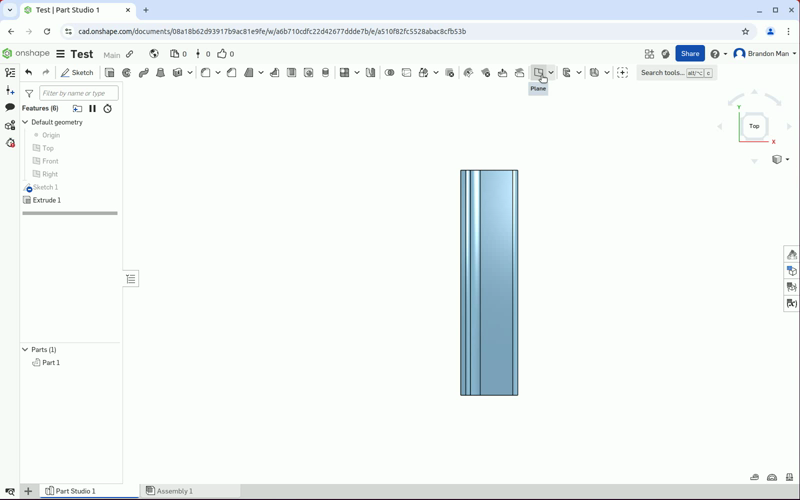
click(541, 75)
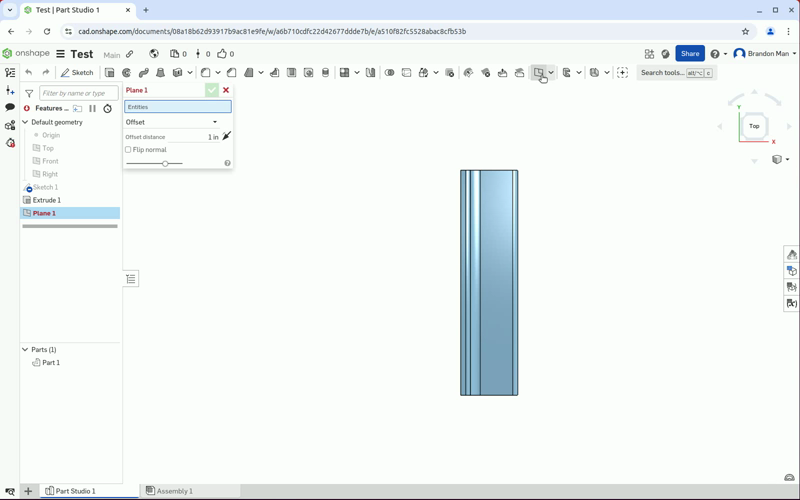
mouse_move(73, 150)
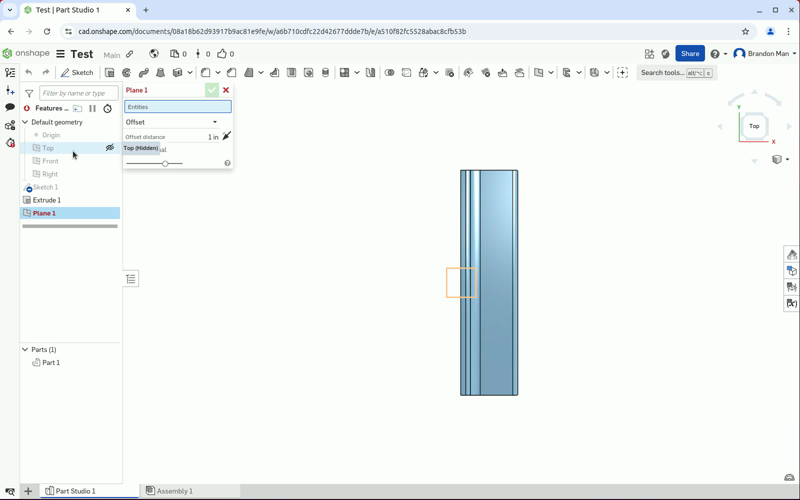
click(73, 150)
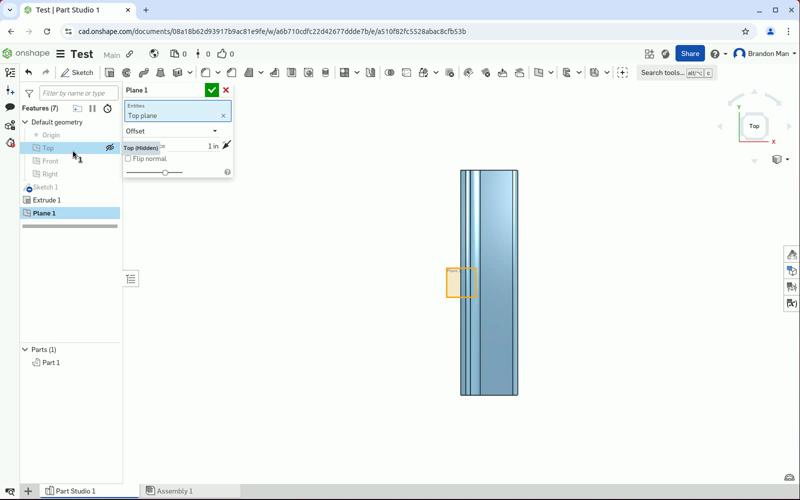
key(tab, 2)
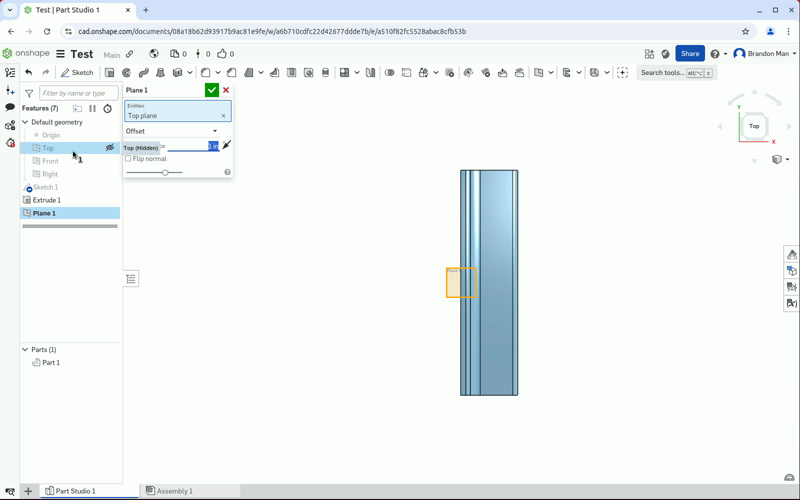
text(1.91)
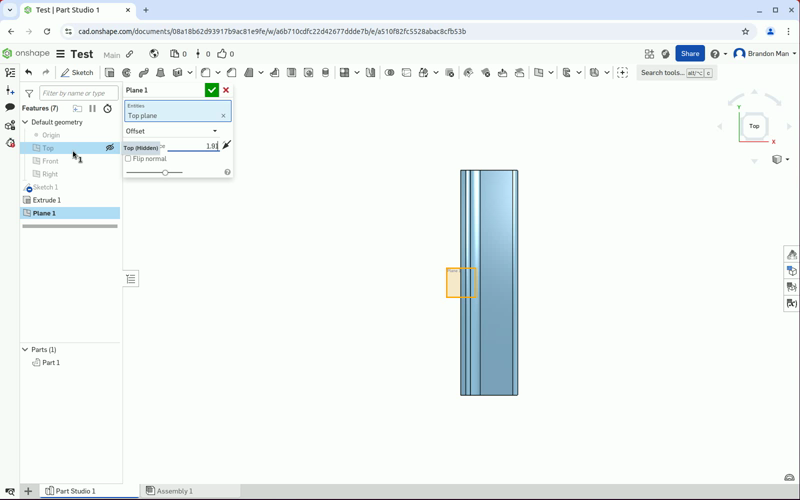
key(enter, 2)
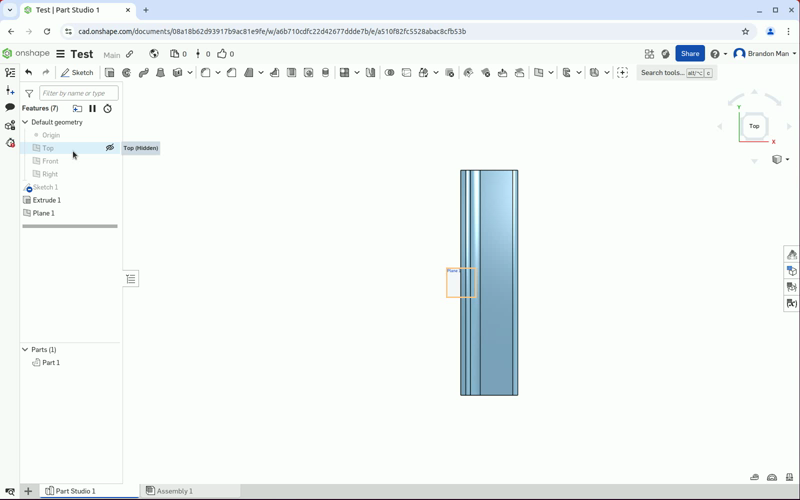
key(shift+s)
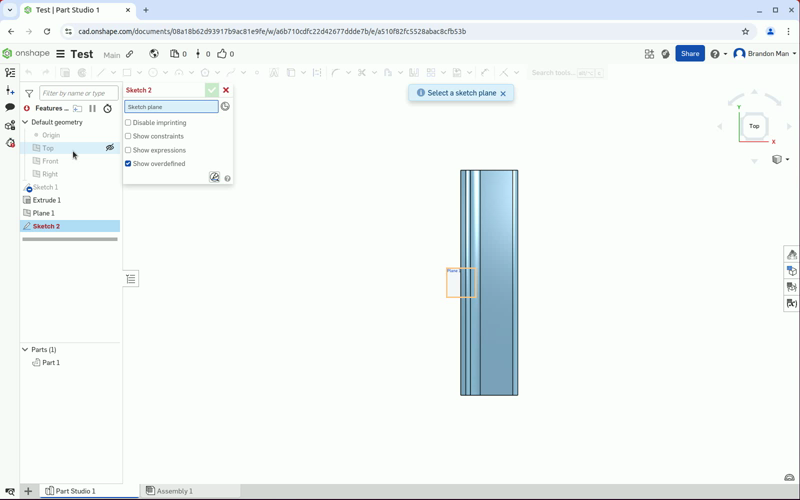
mouse_move(73, 215)
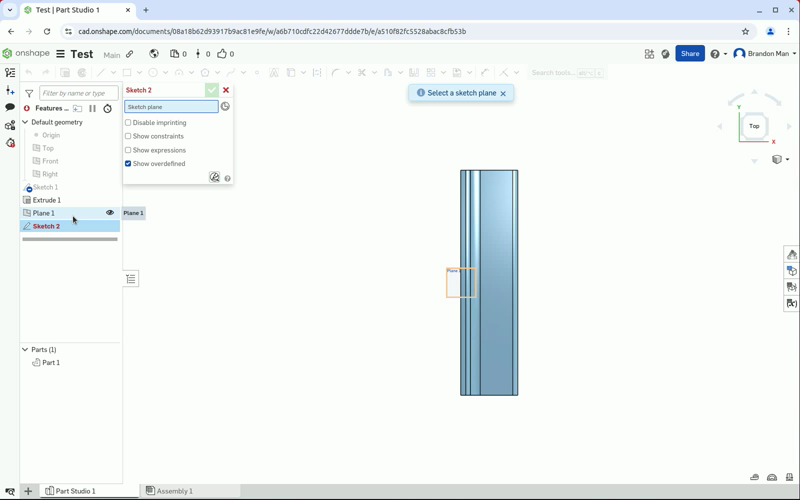
click(73, 215)
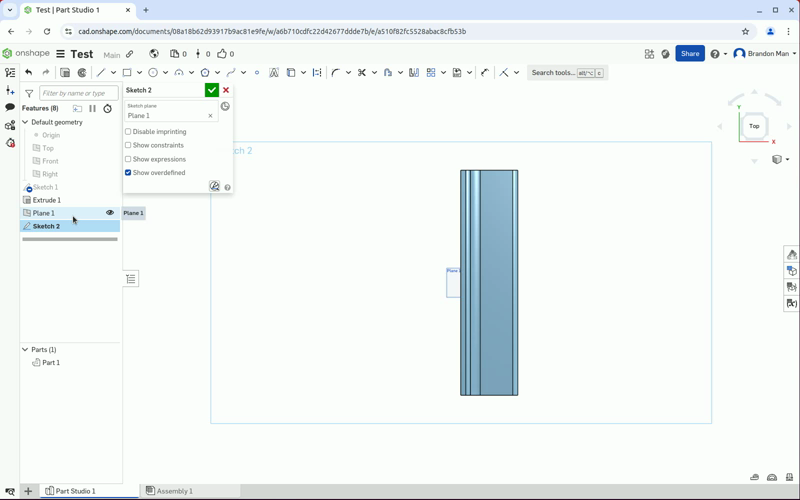
mouse_move(73, 352)
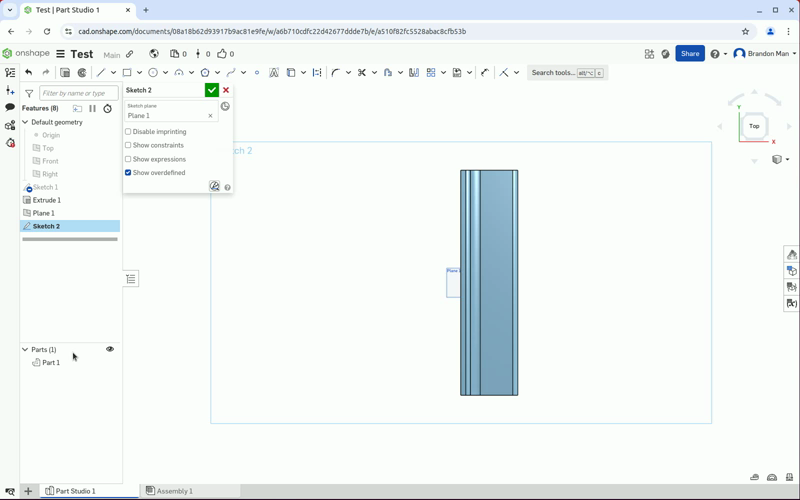
key(y)
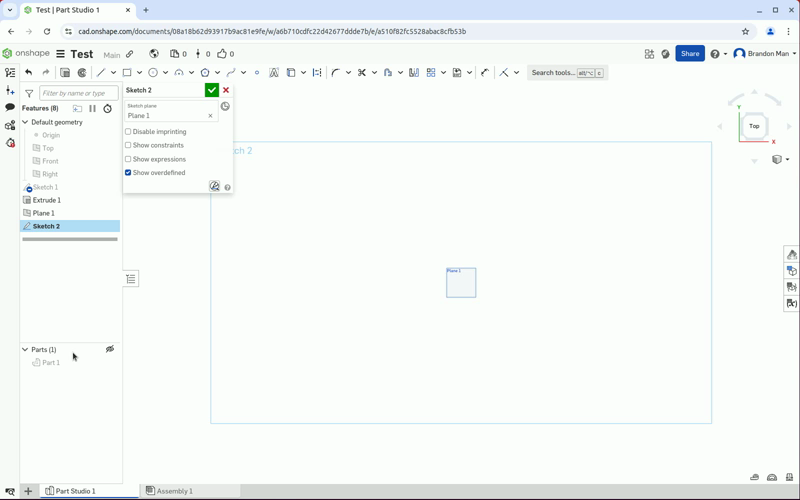
key(c)
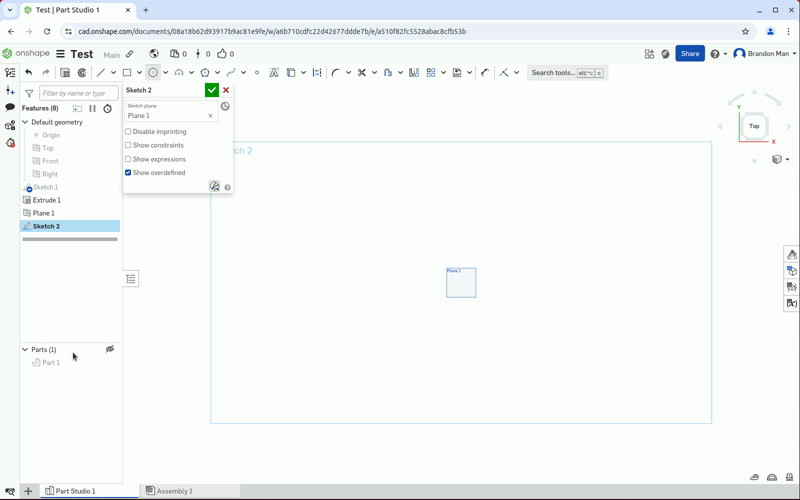
key_down(shift)
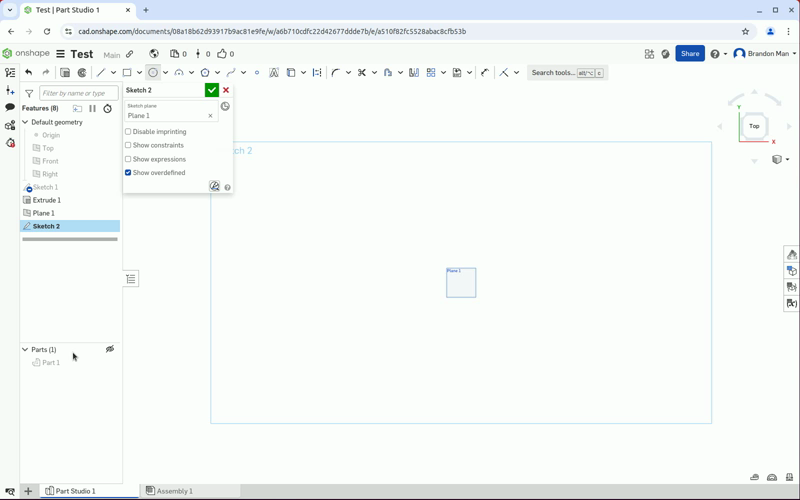
mouse_move(497, 286)
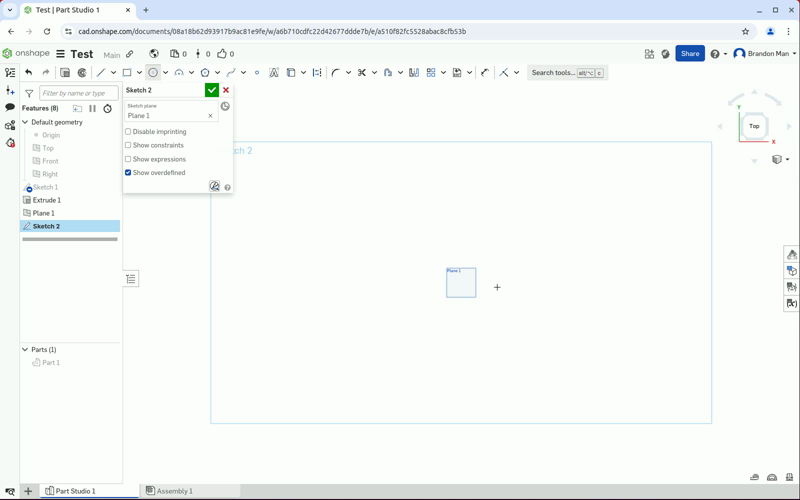
click(497, 286)
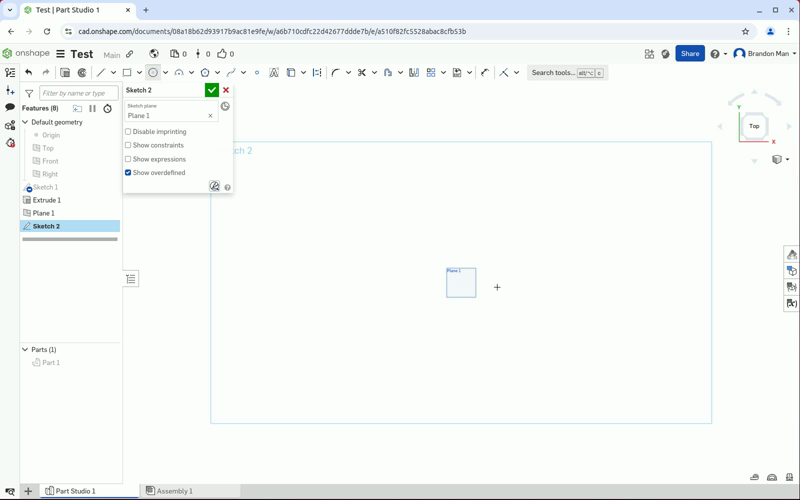
key_up(shift)
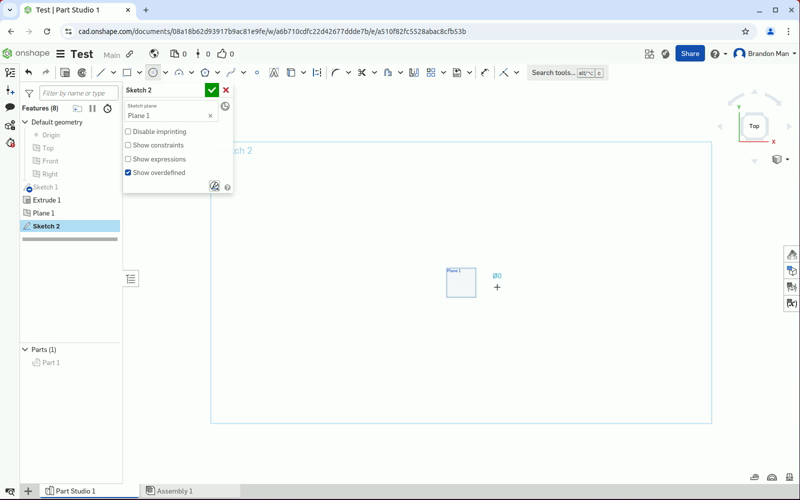
mouse_move(510, 286)
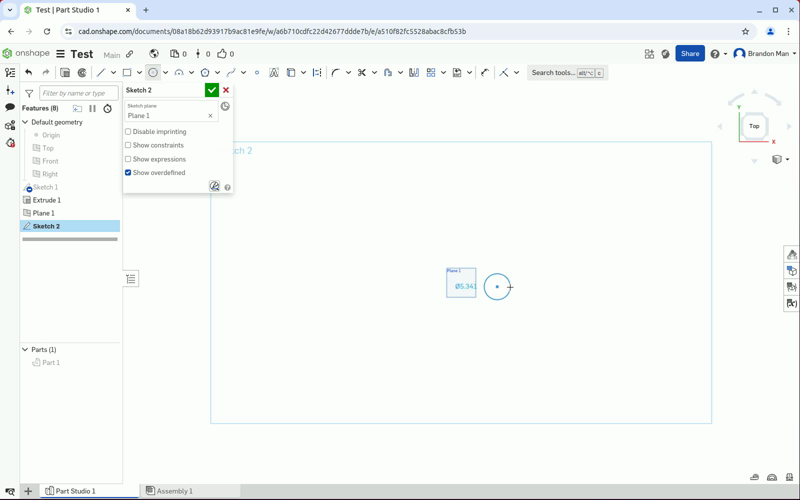
click(510, 286)
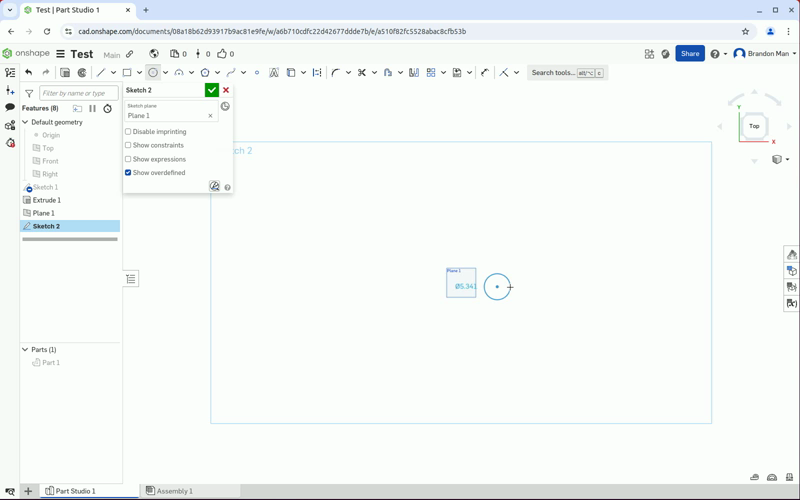
key(esc)
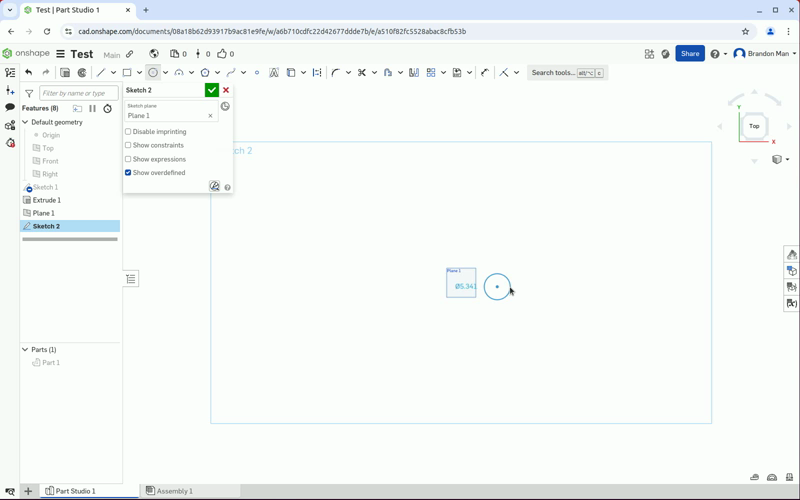
mouse_move(491, 292)
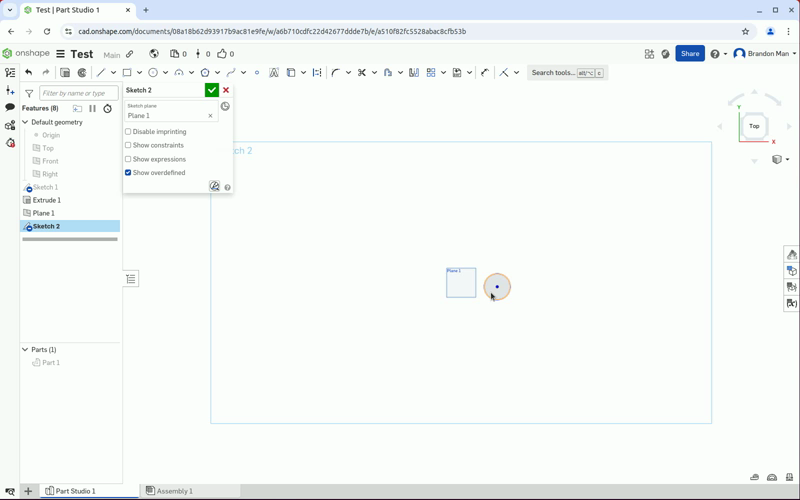
scroll(6)
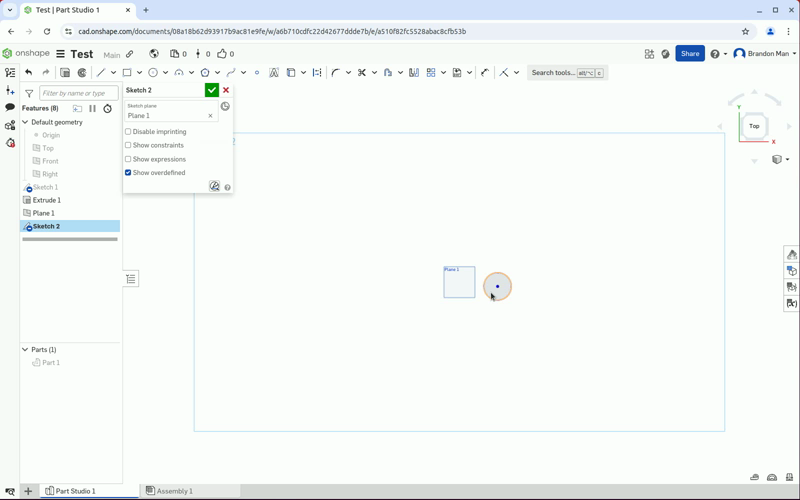
scroll(6)
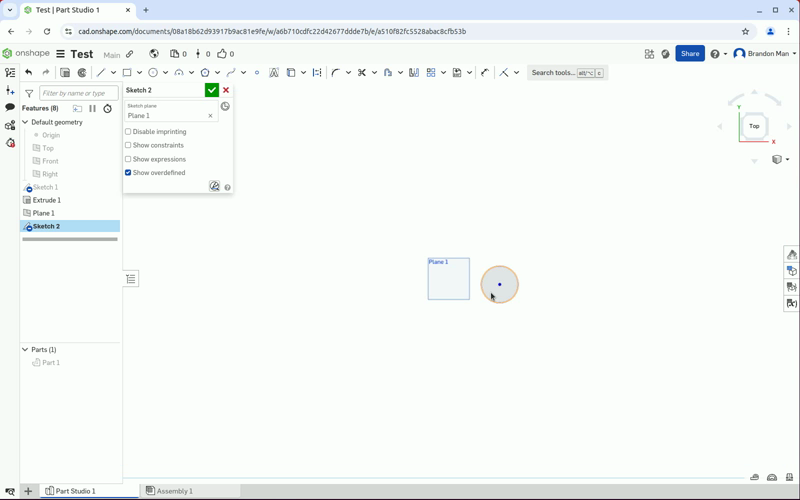
scroll(6)
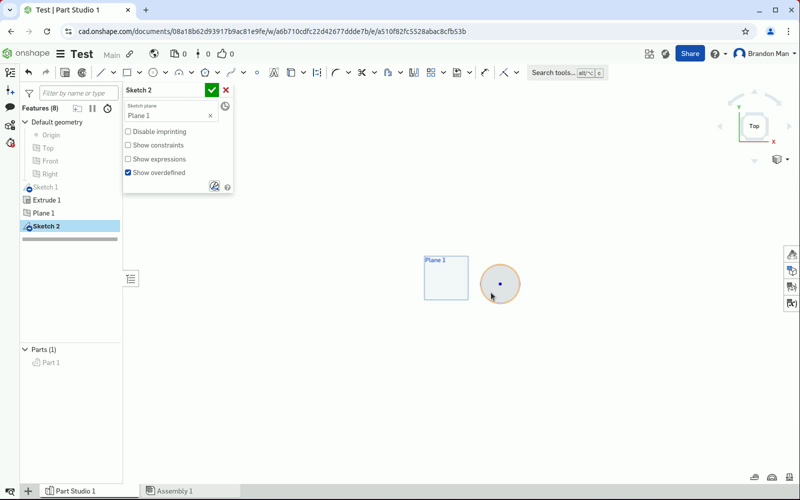
scroll(6)
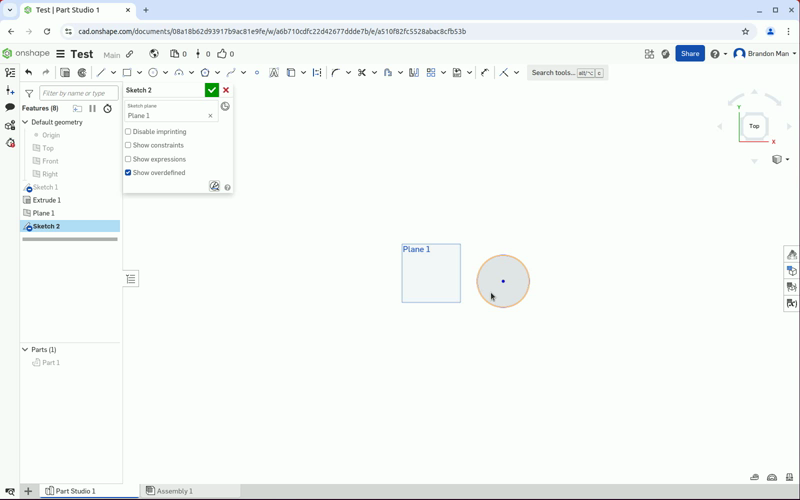
scroll(6)
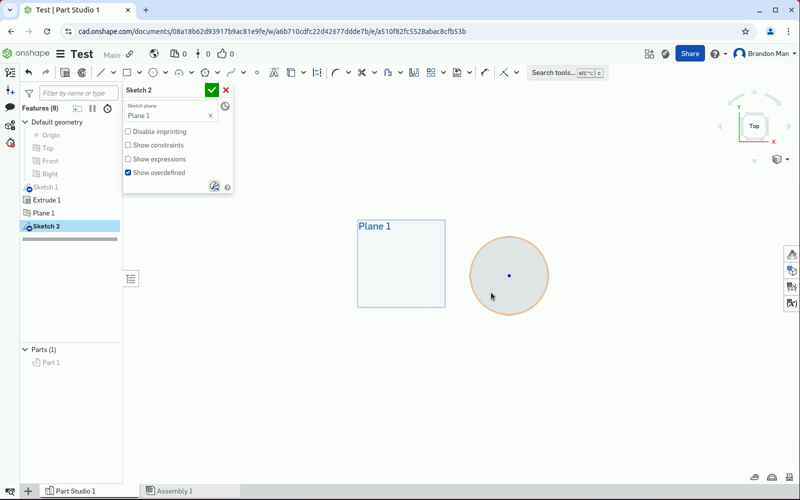
scroll(6)
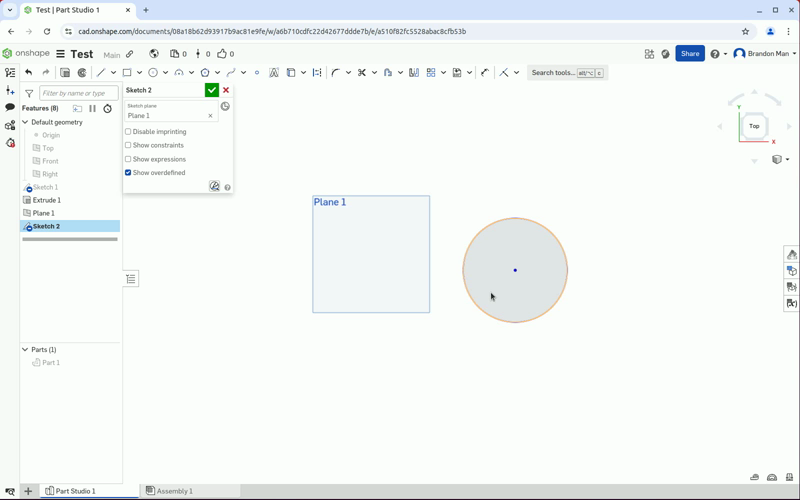
scroll(6)
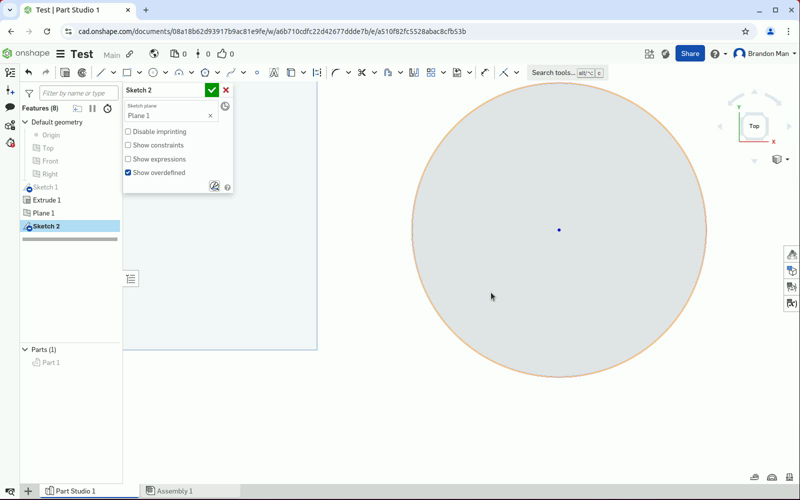
click(491, 292)
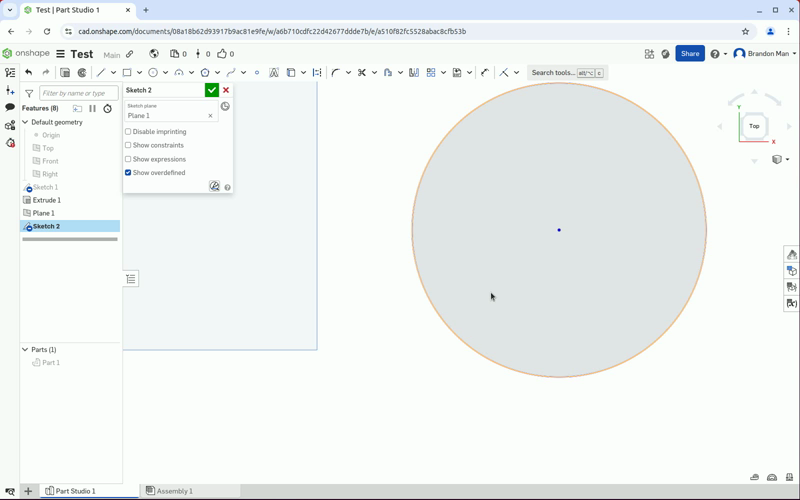
scroll(-6)
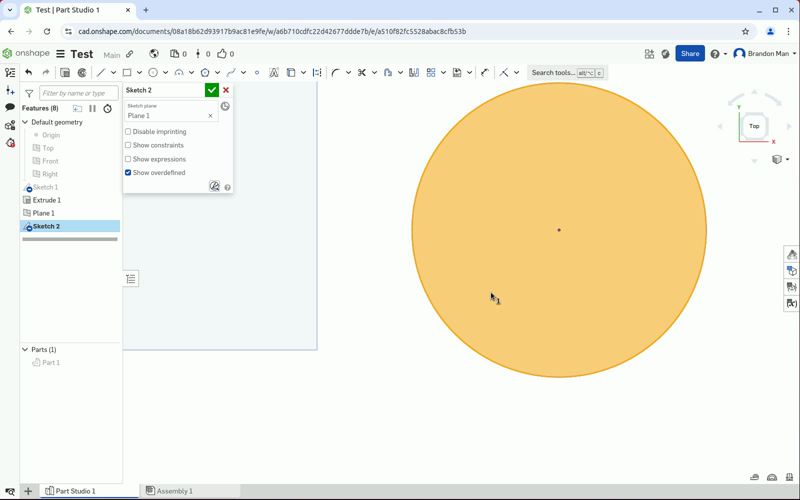
scroll(-6)
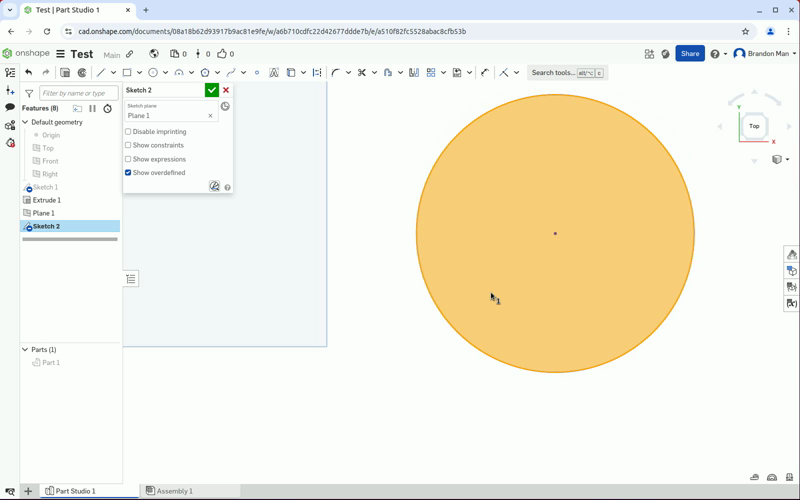
scroll(-6)
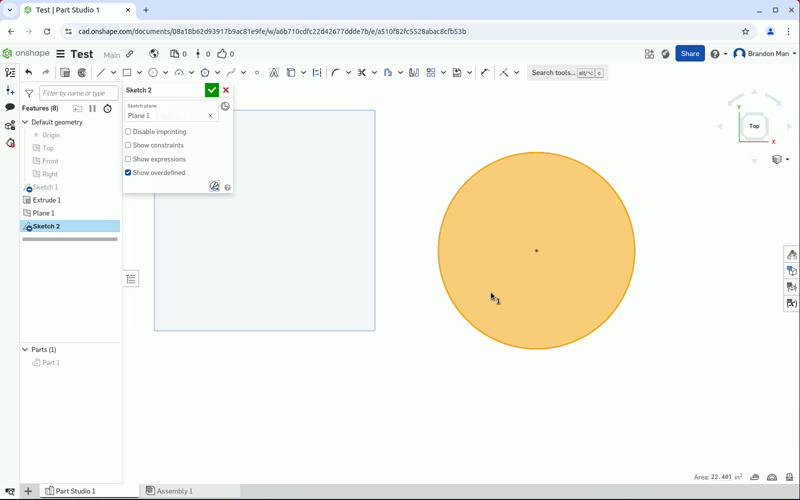
scroll(-6)
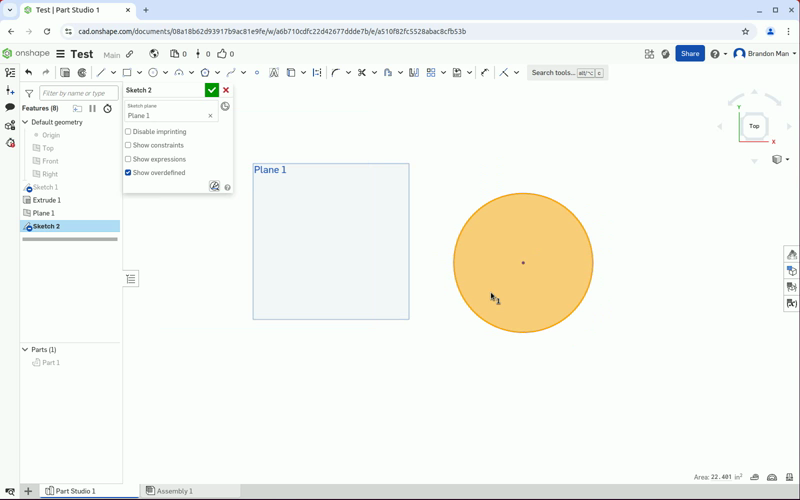
scroll(-6)
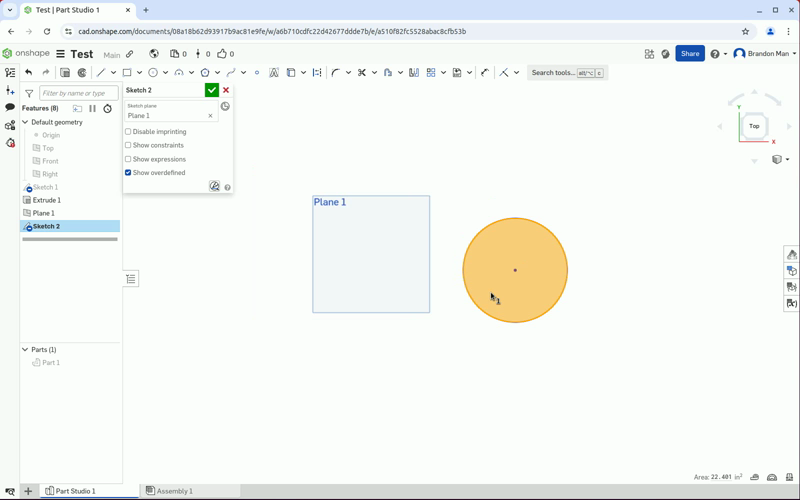
scroll(-6)
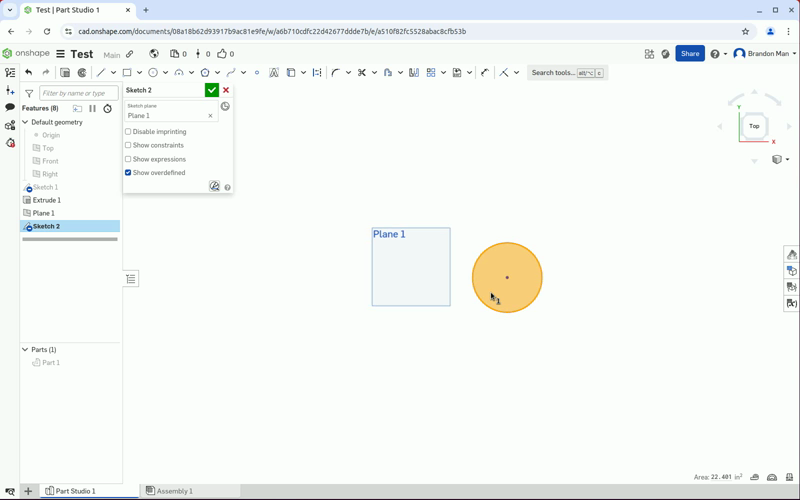
scroll(-6)
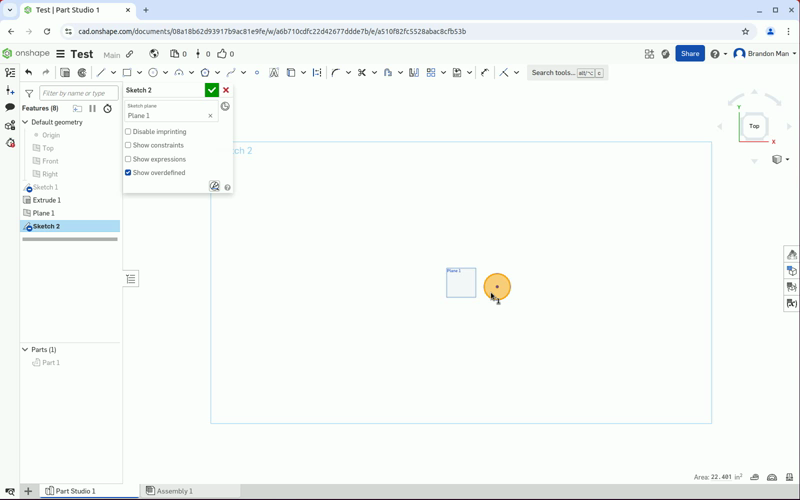
mouse_move(73, 352)
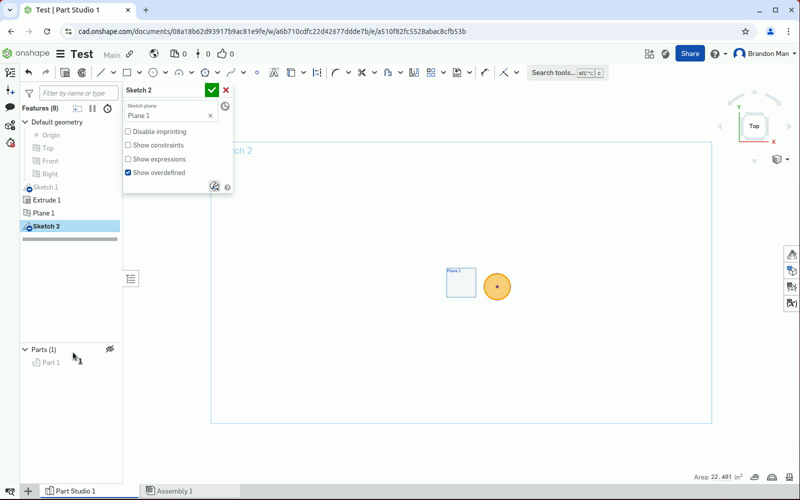
key(shift+y)
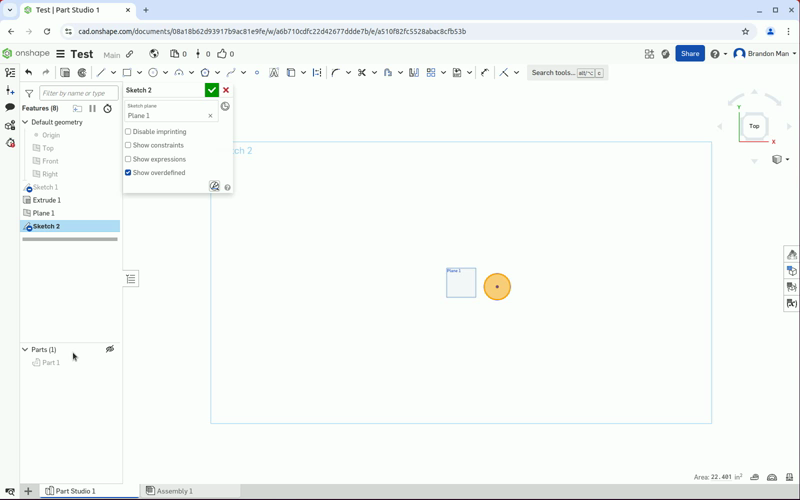
key(shift+e)
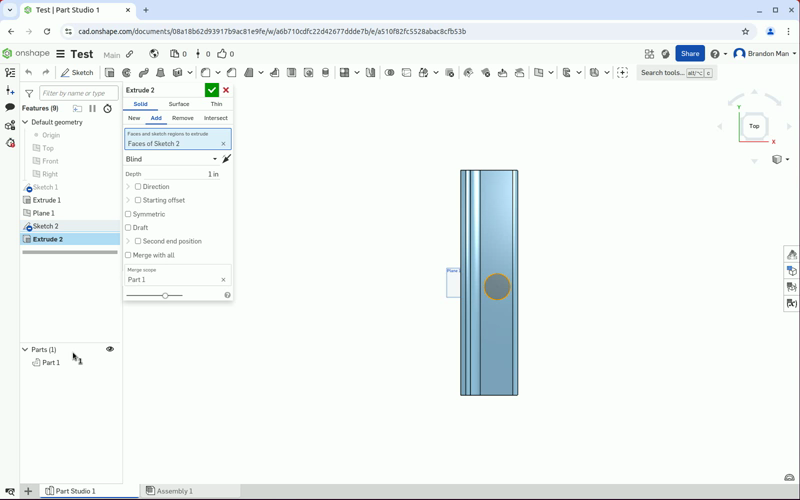
mouse_move(143, 106)
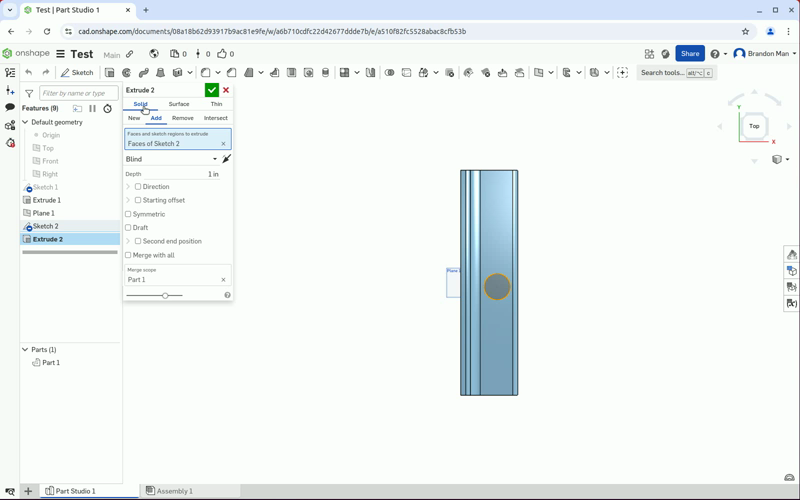
click(143, 106)
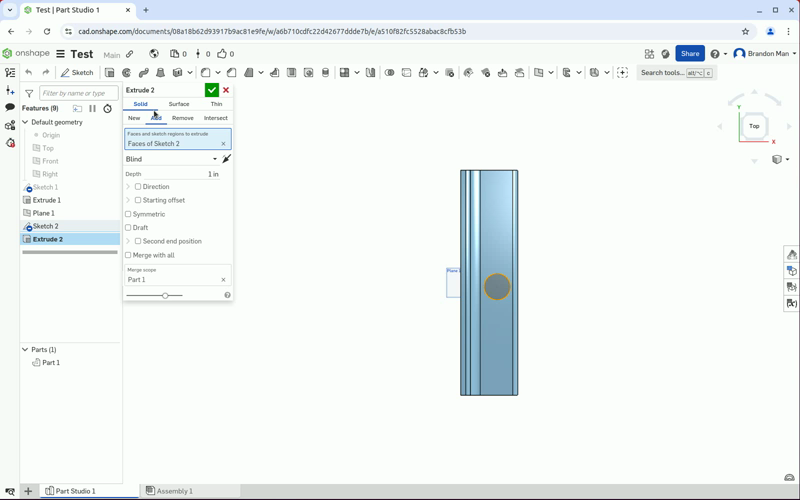
mouse_move(186, 120)
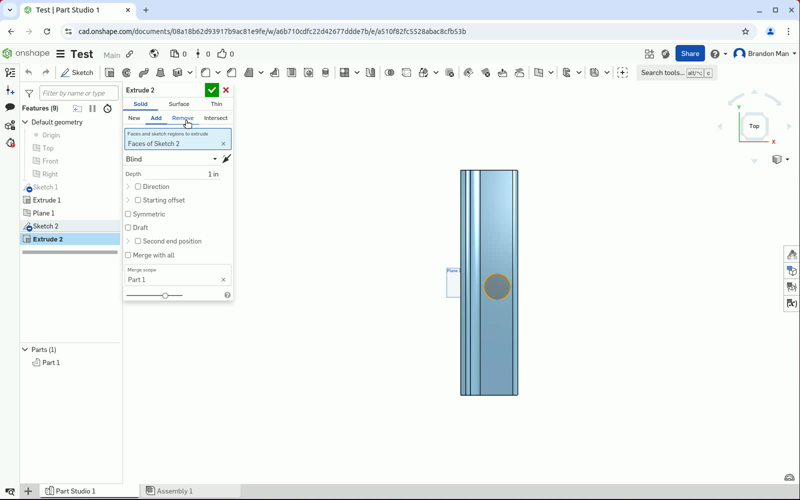
click(186, 120)
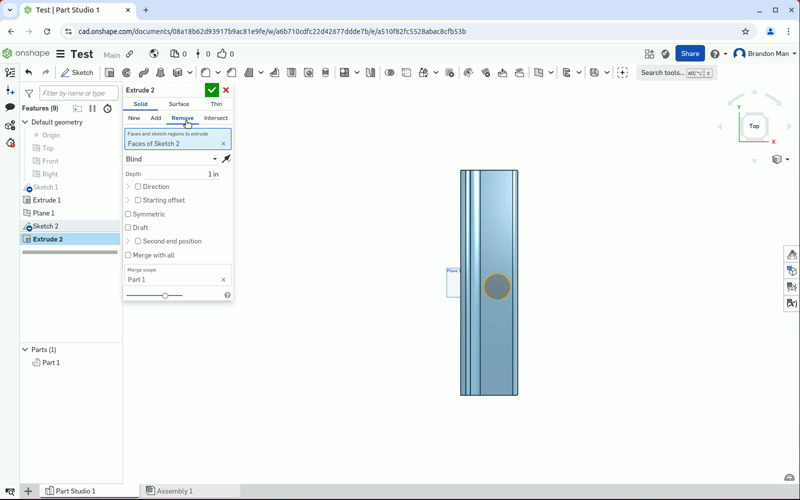
key(tab, 4)
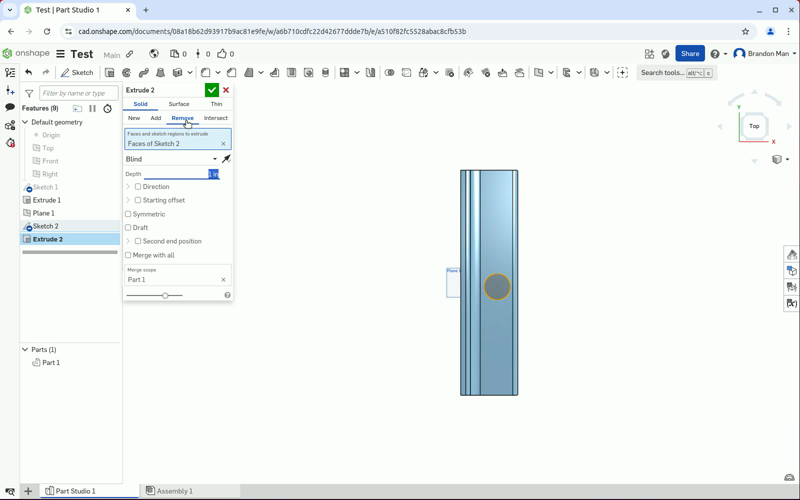
text(3.851)
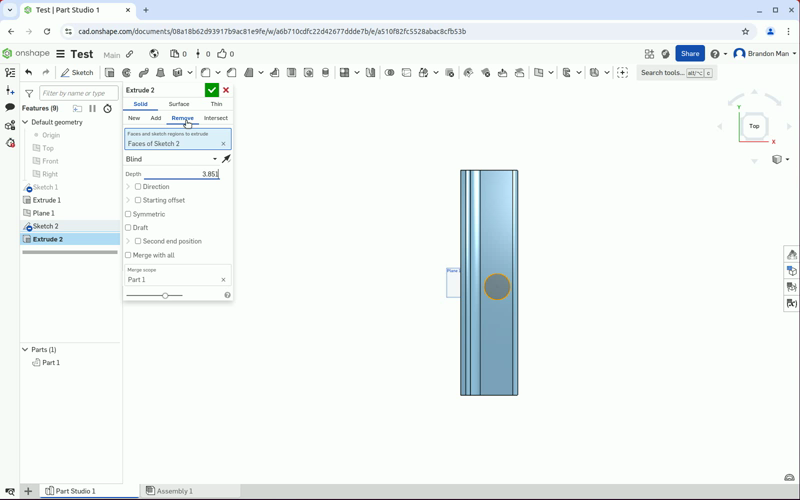
key(tab, 6)
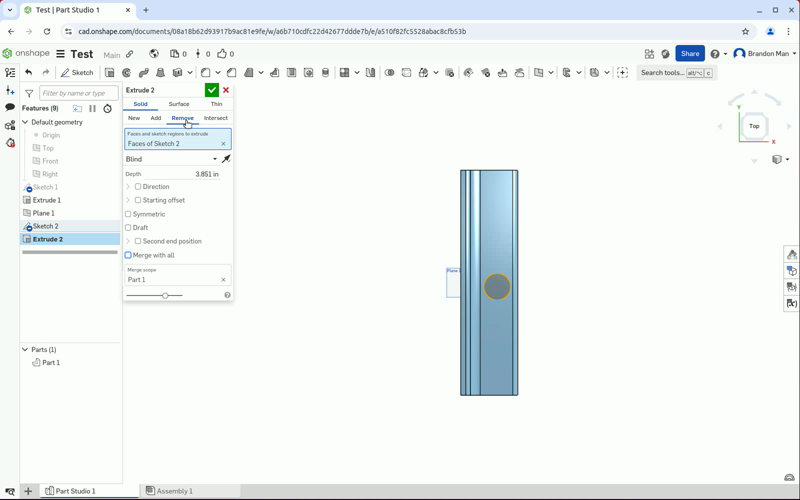
key(space)
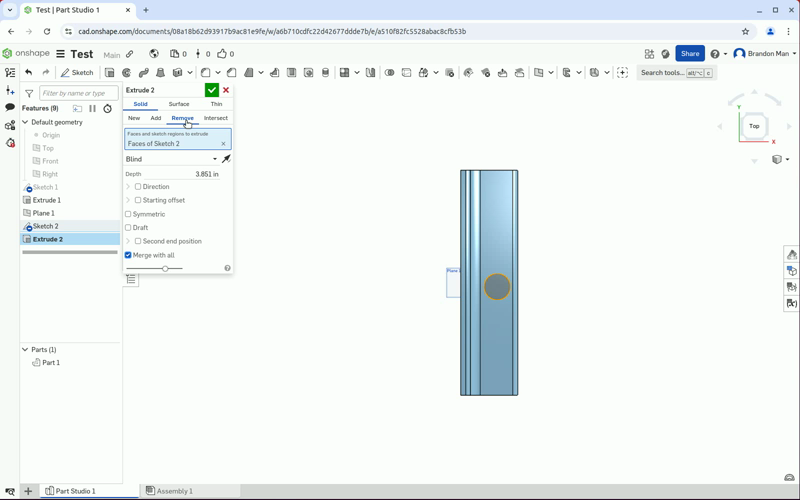
key(enter)
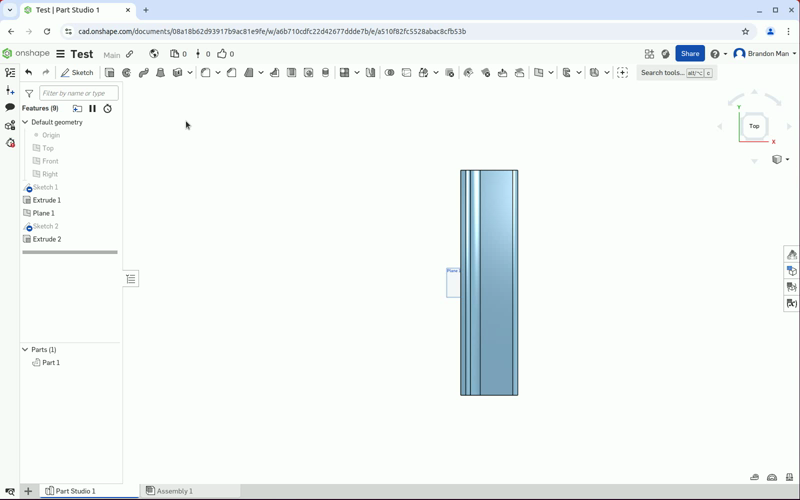
key(shift+h)
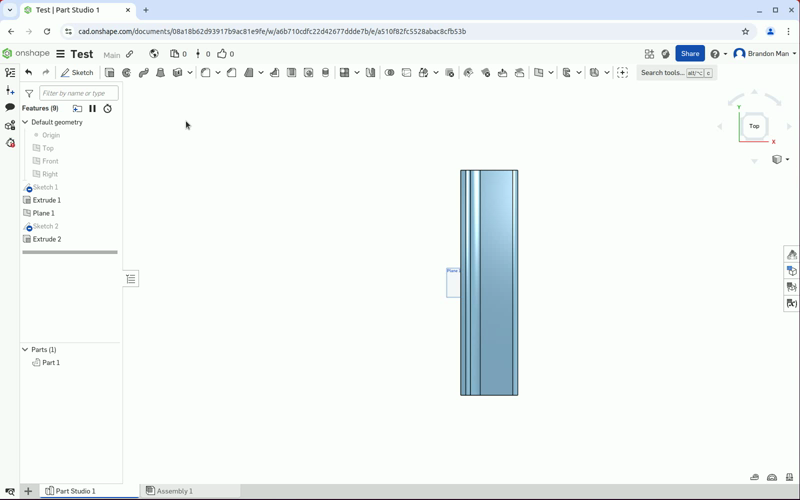
key(shift+h)
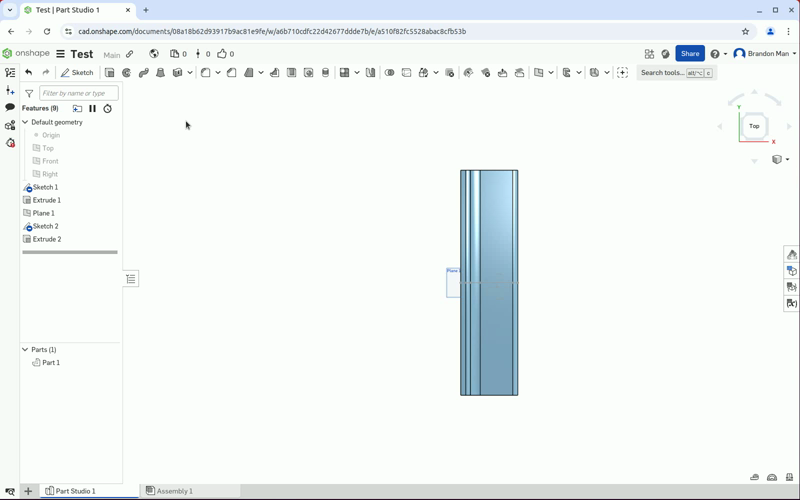
key(shift+7)
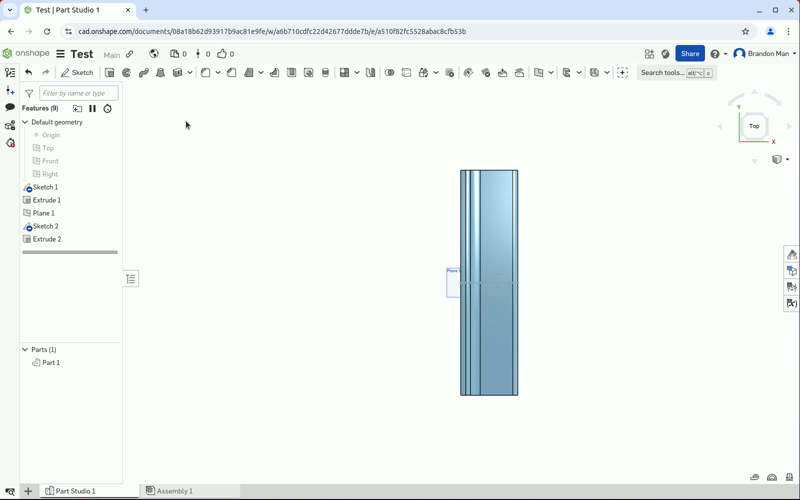
key(up, 3)
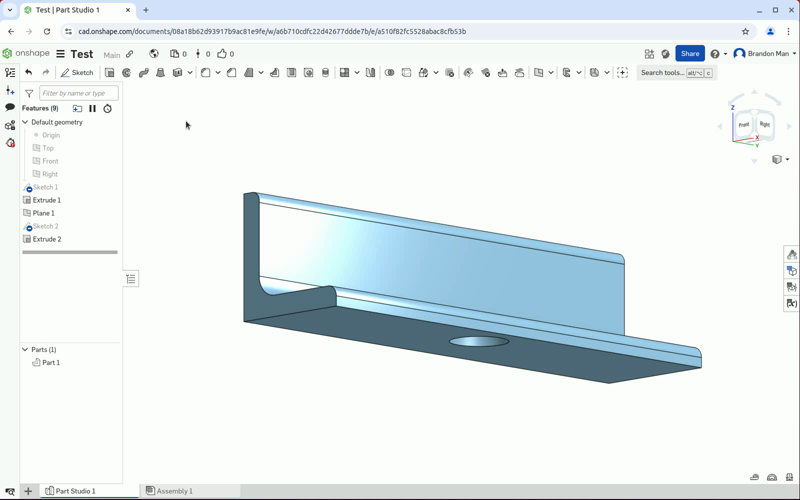
key(left, 3)
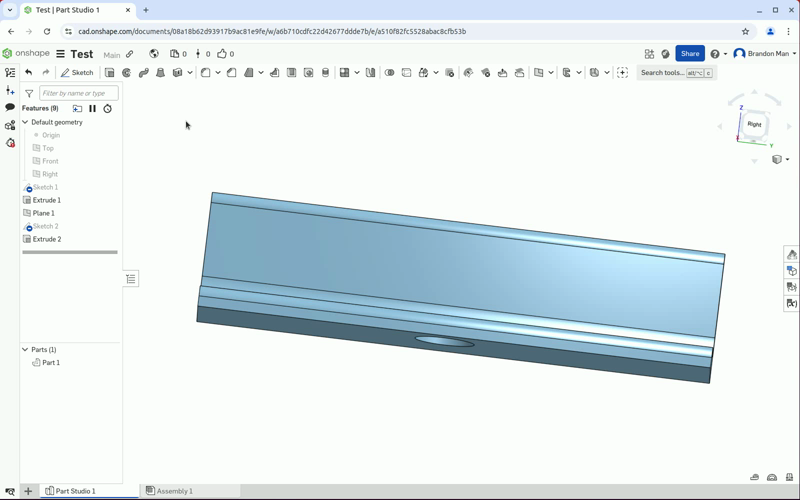
key(right, 3)
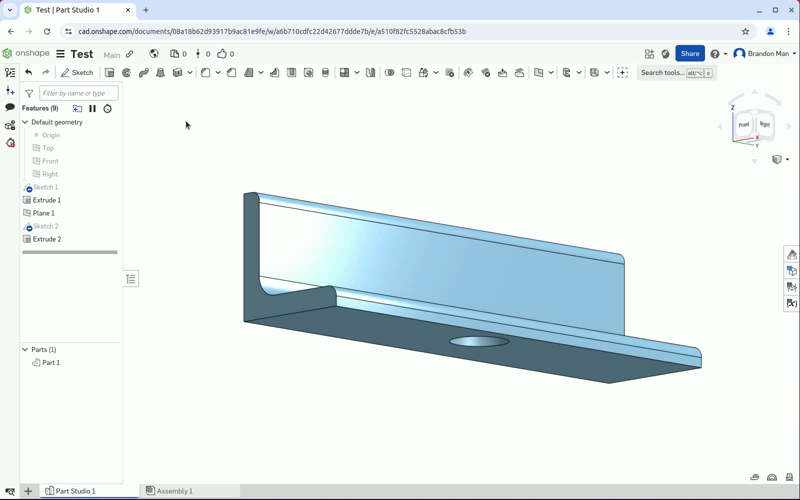
key(down, 3)
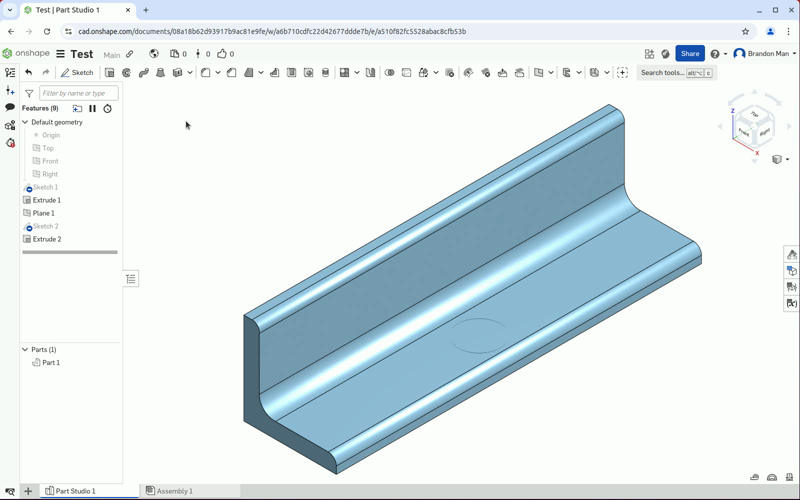
mouse_move(73, 189)
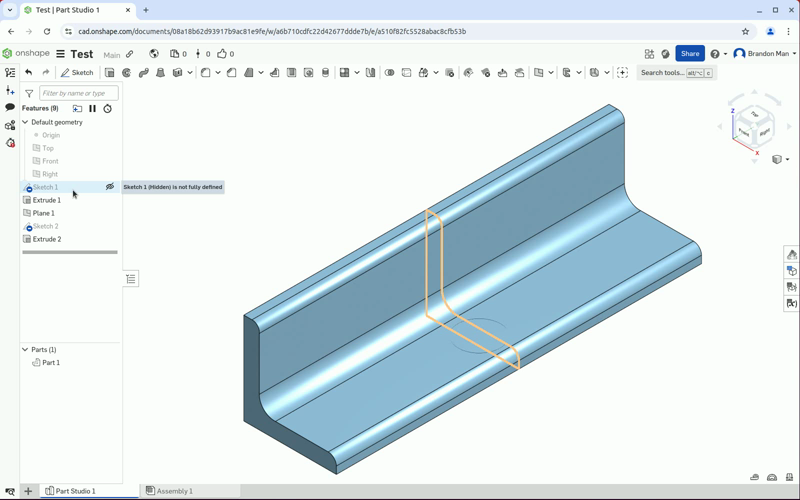
click(73, 189)